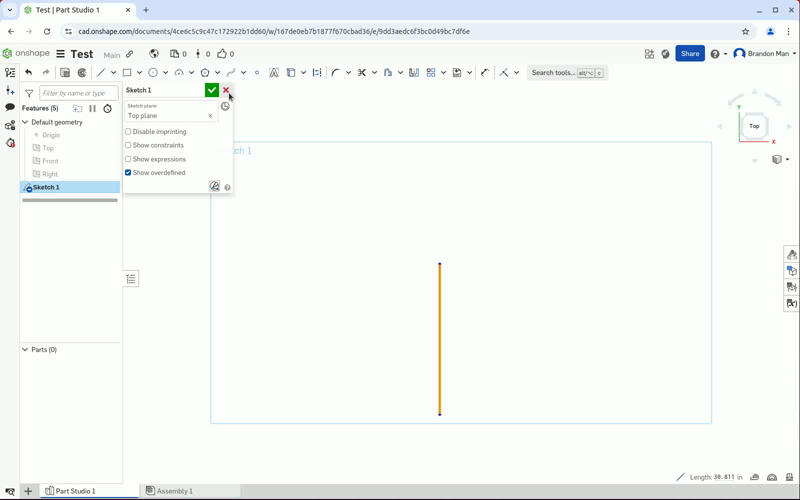
key(shift+h)
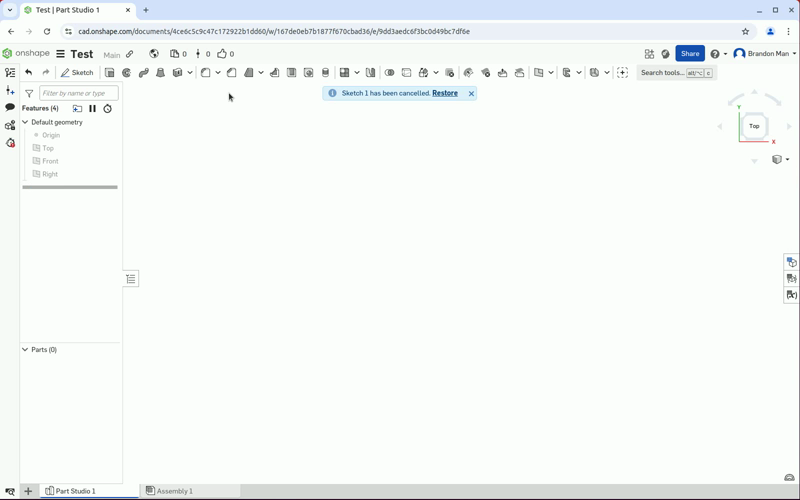
mouse_move(73, 352)
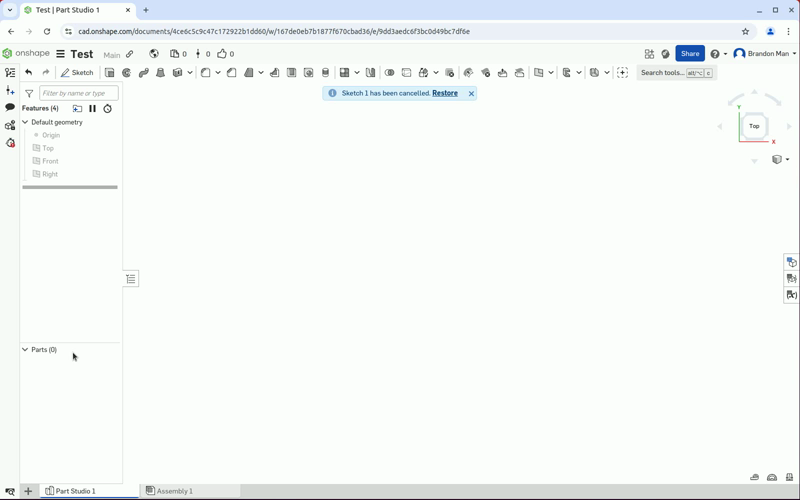
key(y)
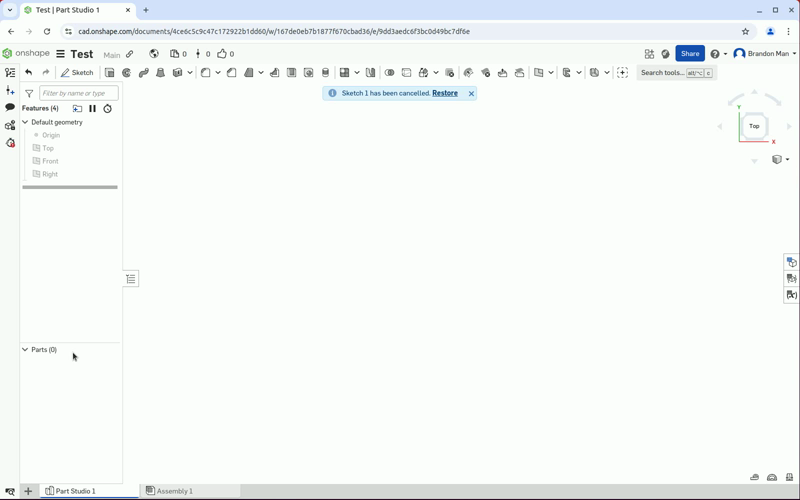
key(shift+p)
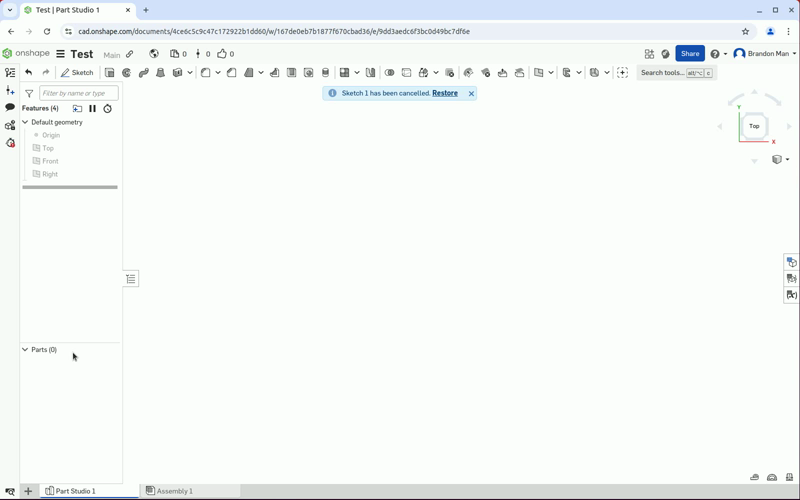
key(space)
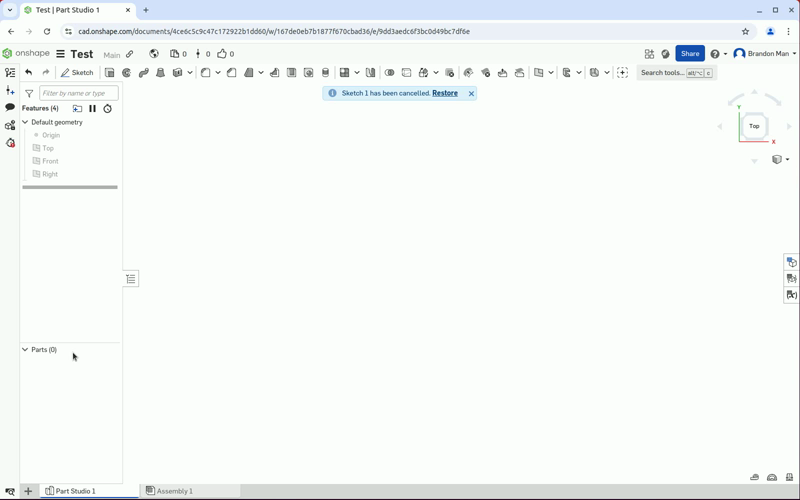
key_down(shift)
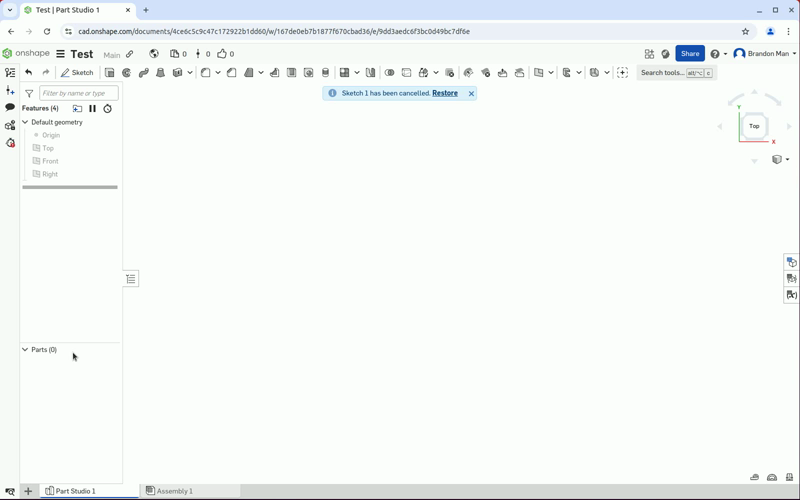
key(up)
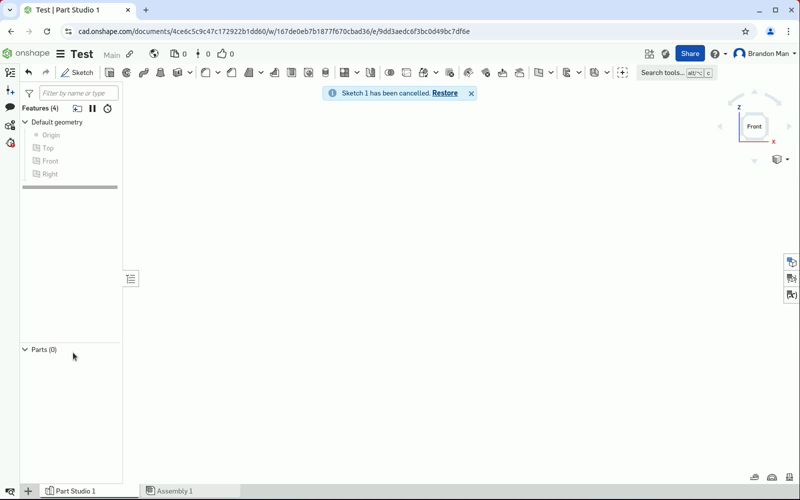
key_up(shift)
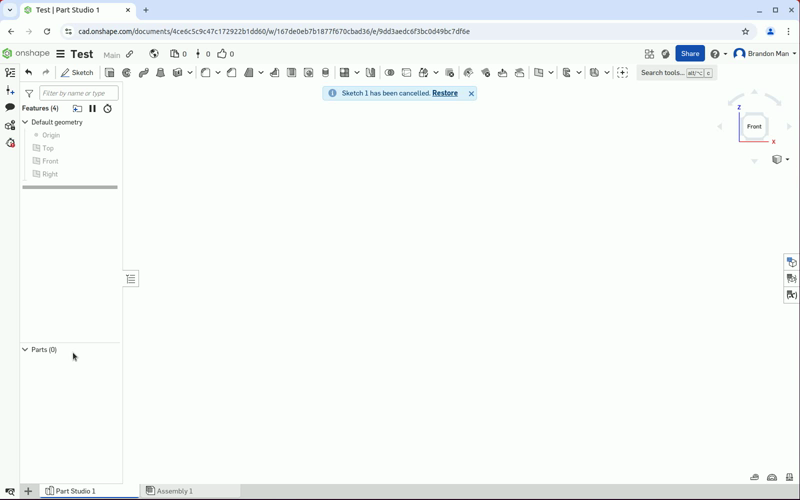
mouse_move(73, 352)
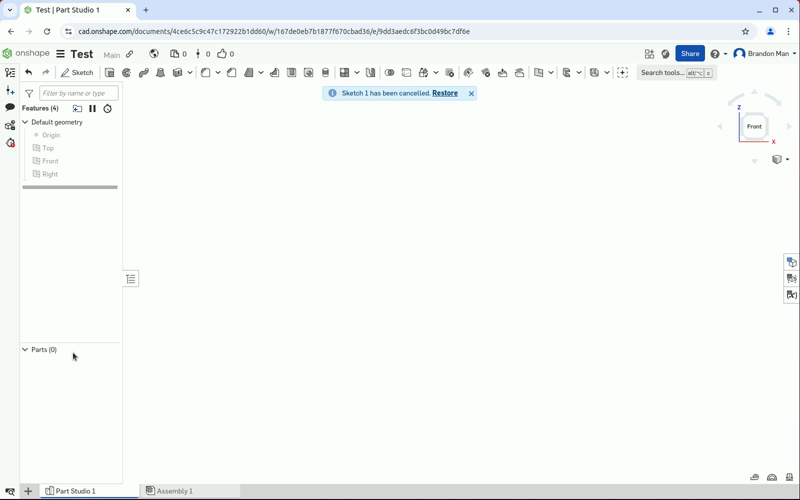
key(shift+y)
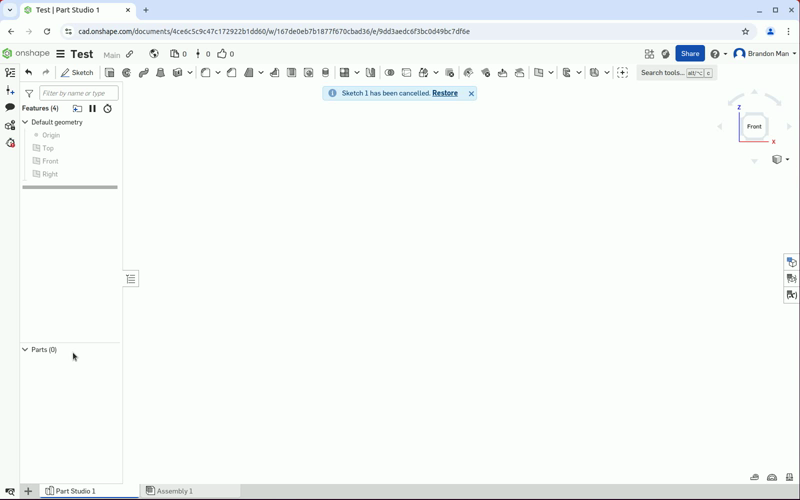
key(shift+s)
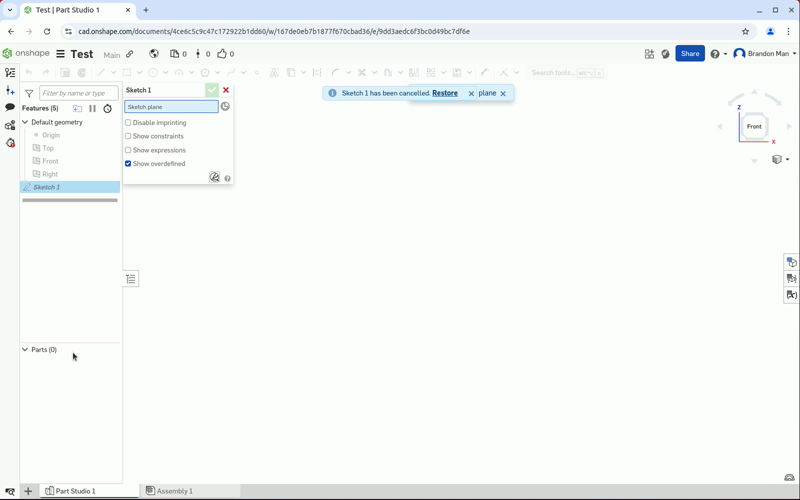
mouse_move(73, 163)
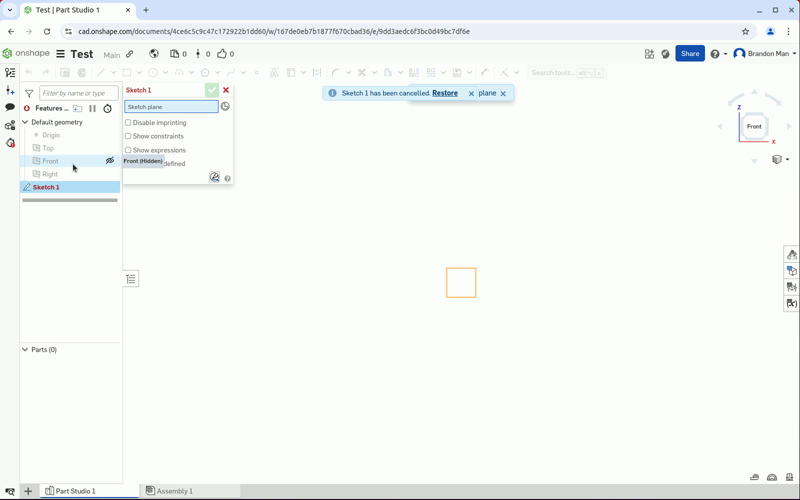
click(73, 163)
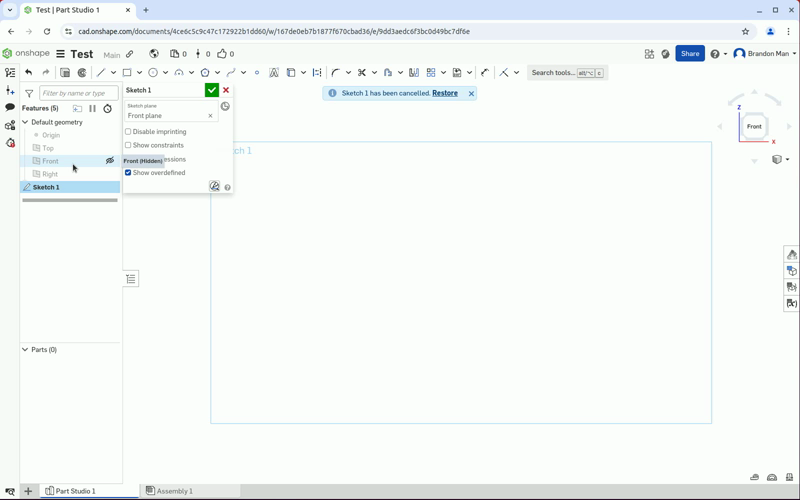
mouse_move(73, 352)
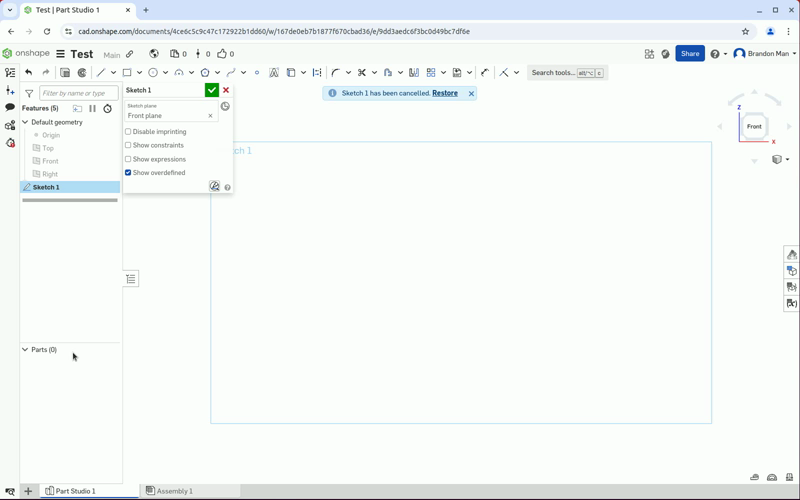
key(y)
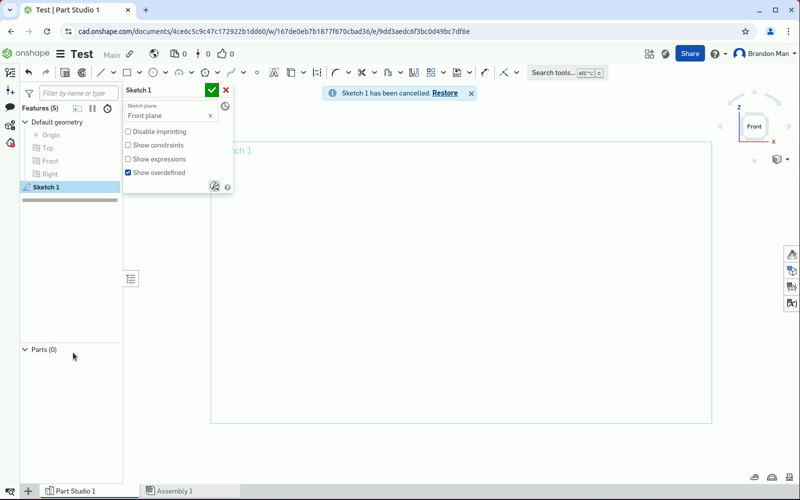
key(l)
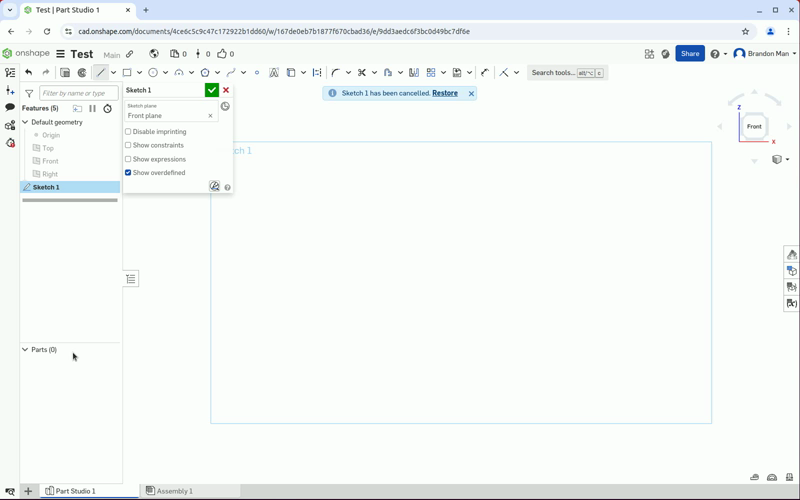
key_down(shift)
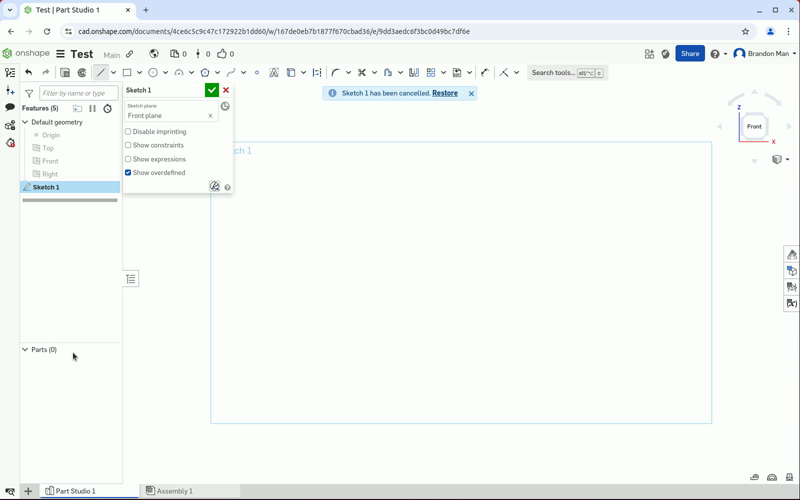
mouse_move(366, 348)
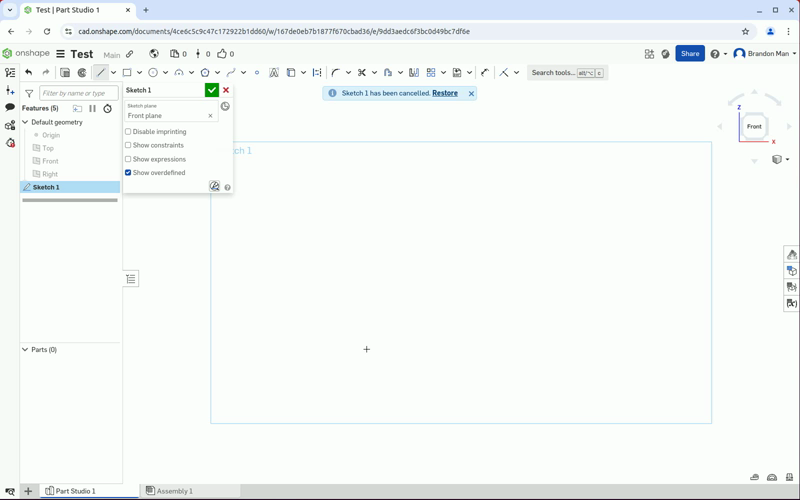
click(366, 348)
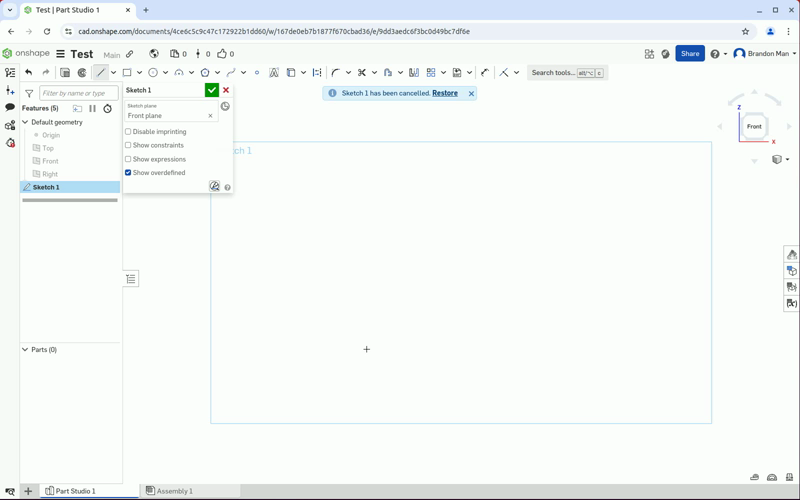
key_up(shift)
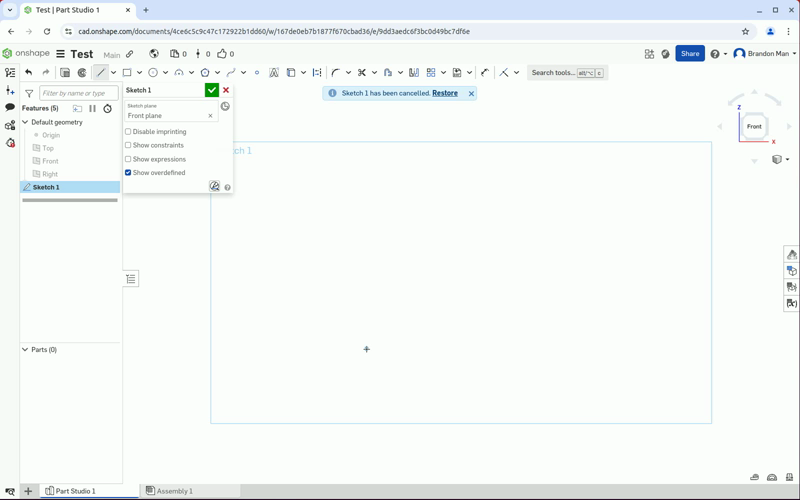
key_down(shift)
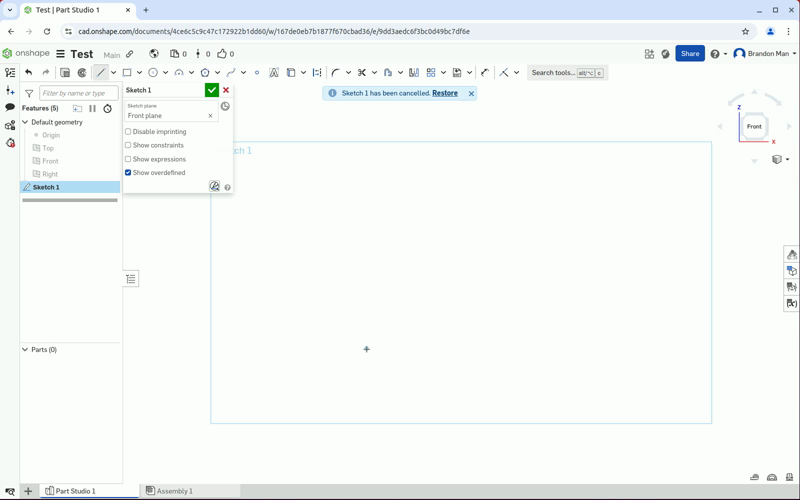
mouse_move(553, 348)
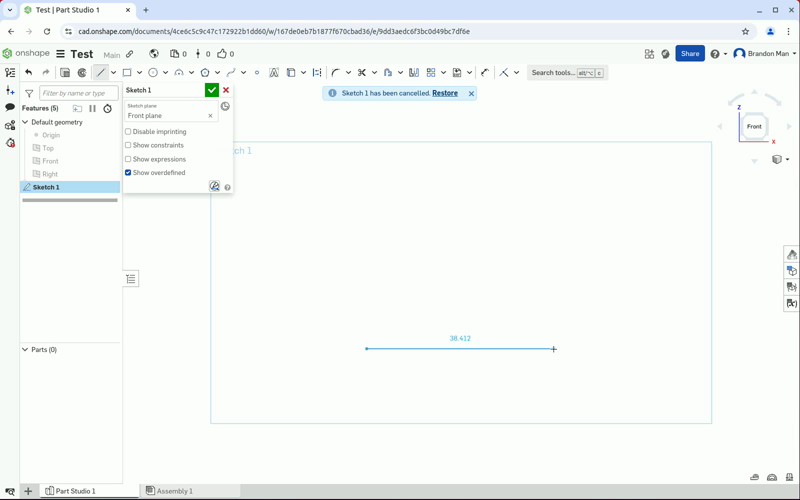
click(553, 348)
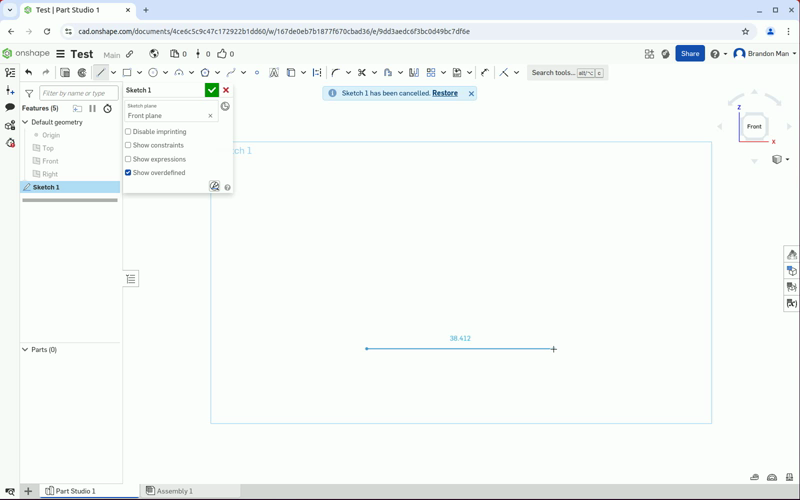
key_up(shift)
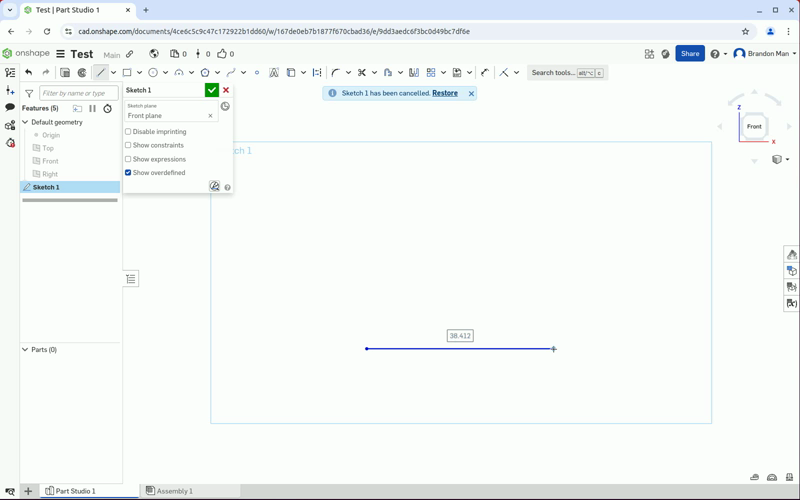
key_down(shift)
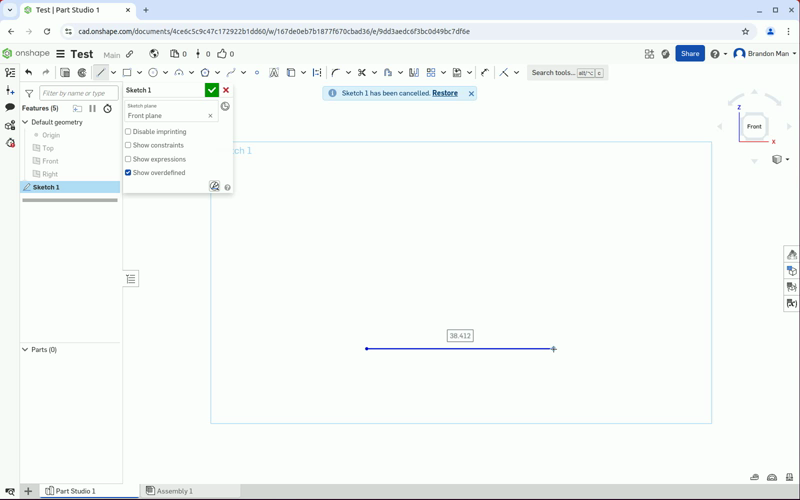
mouse_move(553, 219)
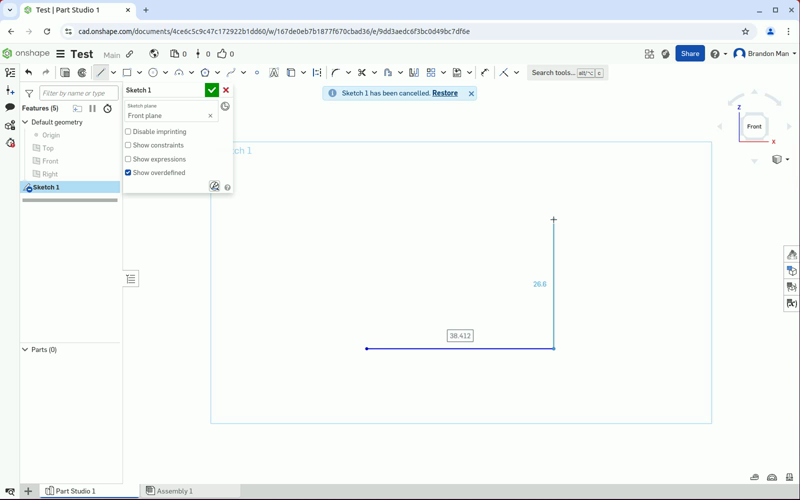
click(553, 219)
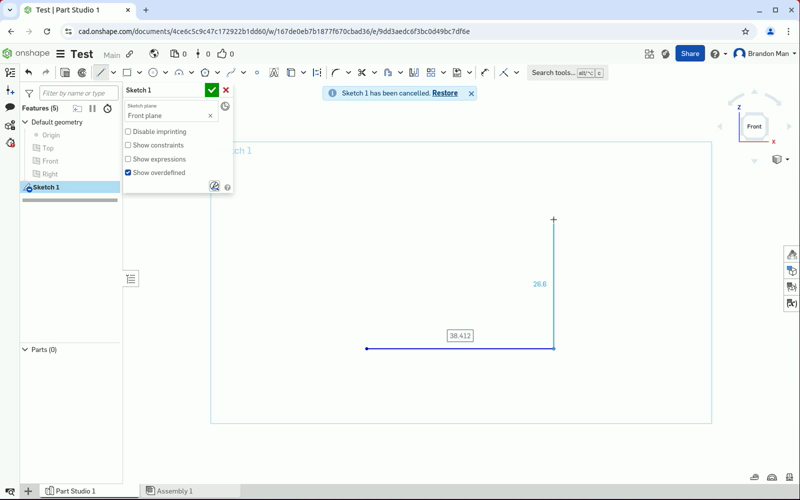
key_up(shift)
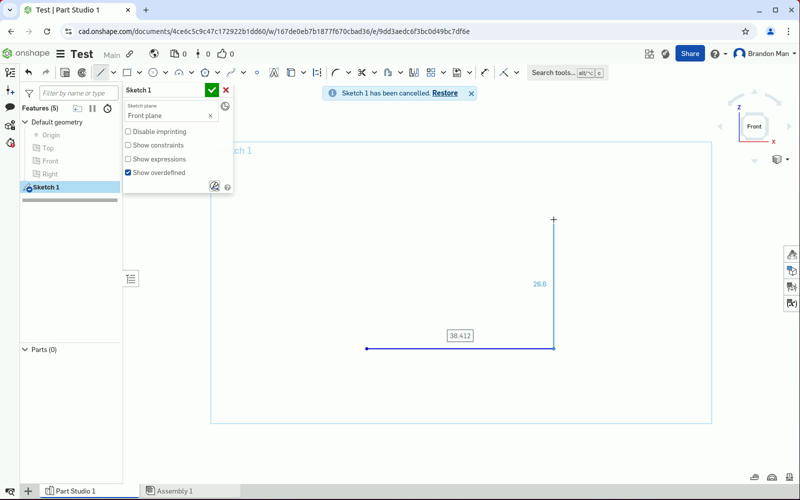
key_down(shift)
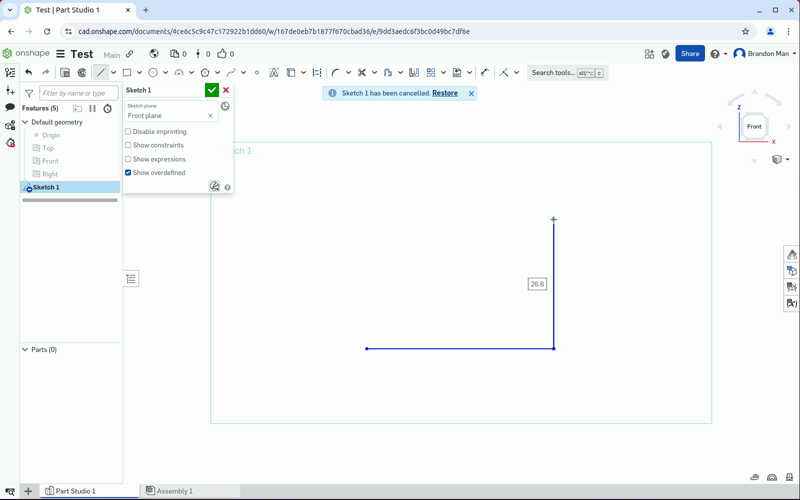
mouse_move(366, 219)
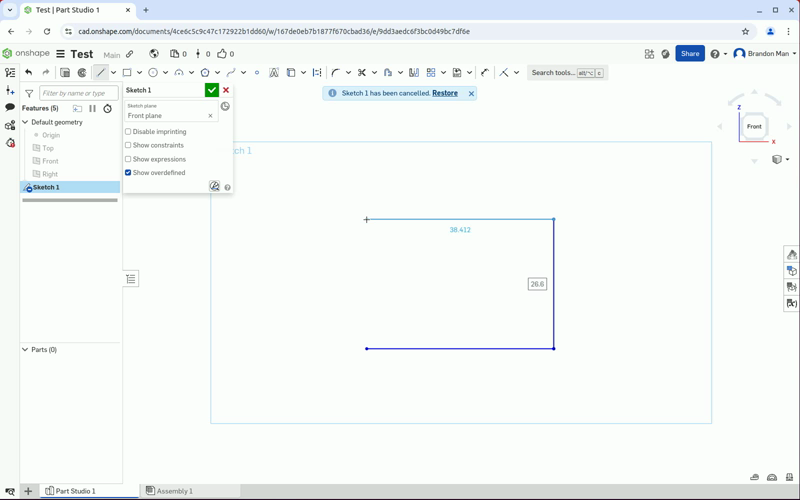
click(366, 219)
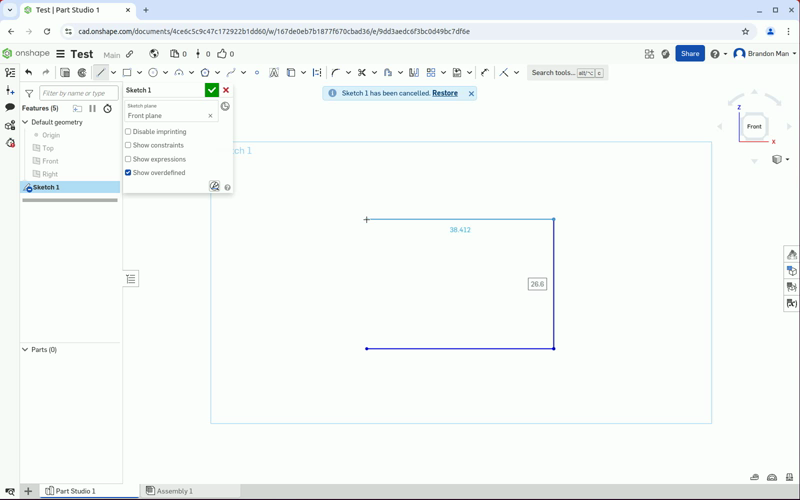
key_up(shift)
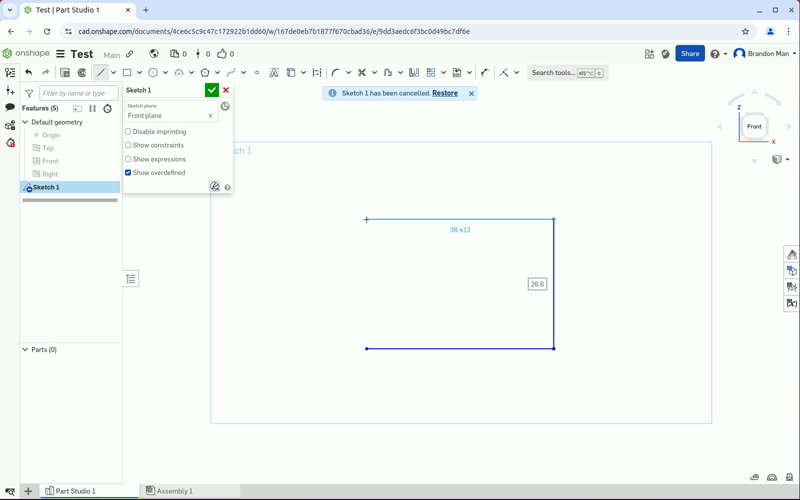
key_down(shift)
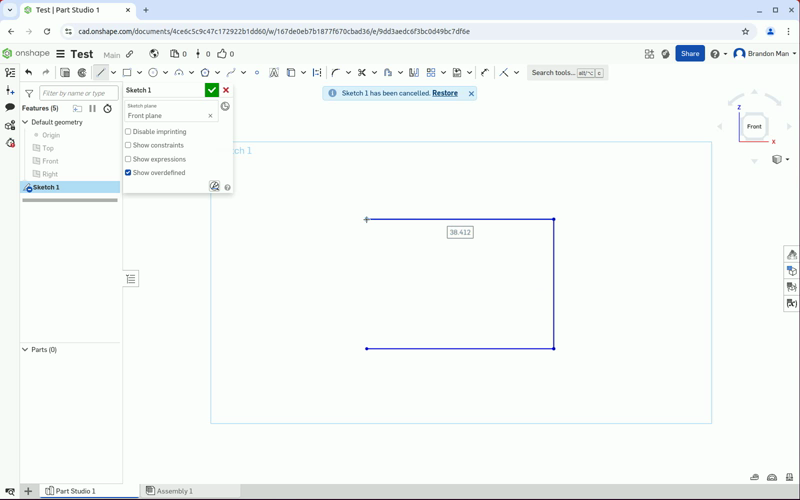
mouse_move(366, 348)
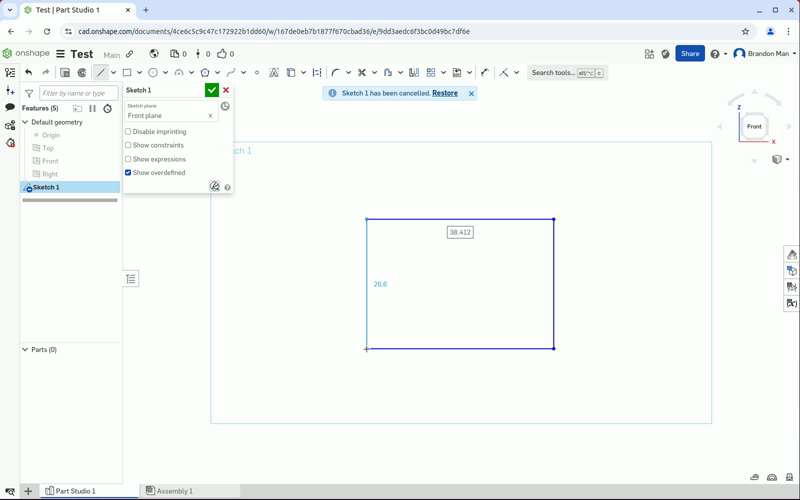
key_up(shift)
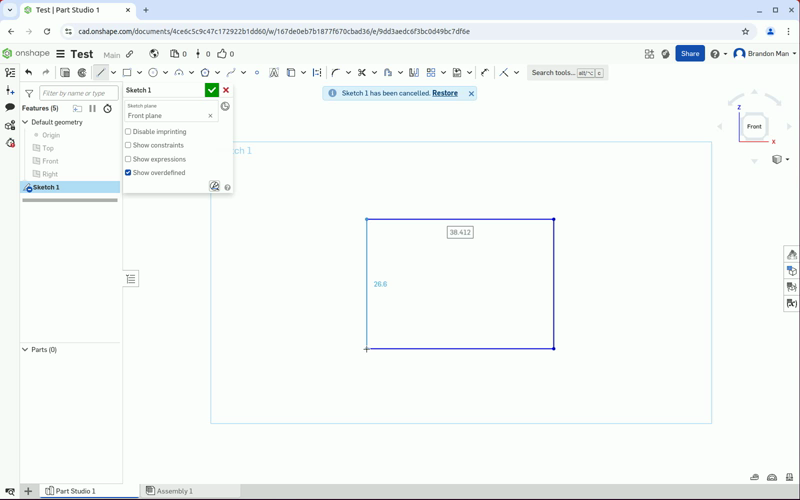
click(366, 348)
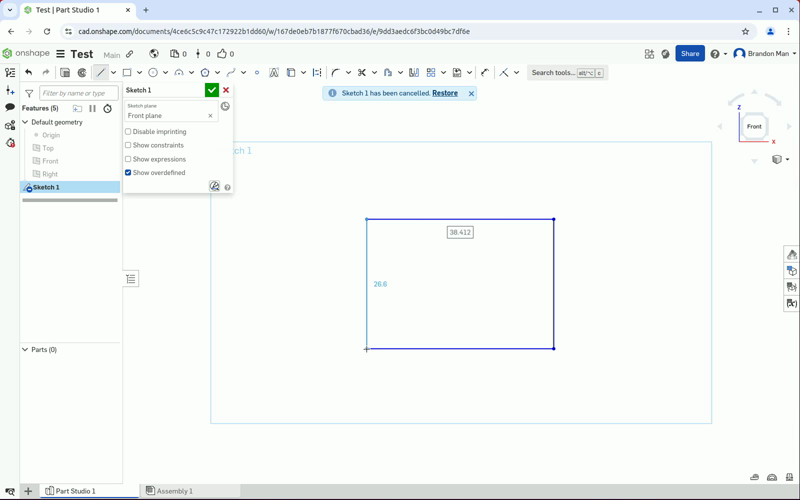
key(esc)
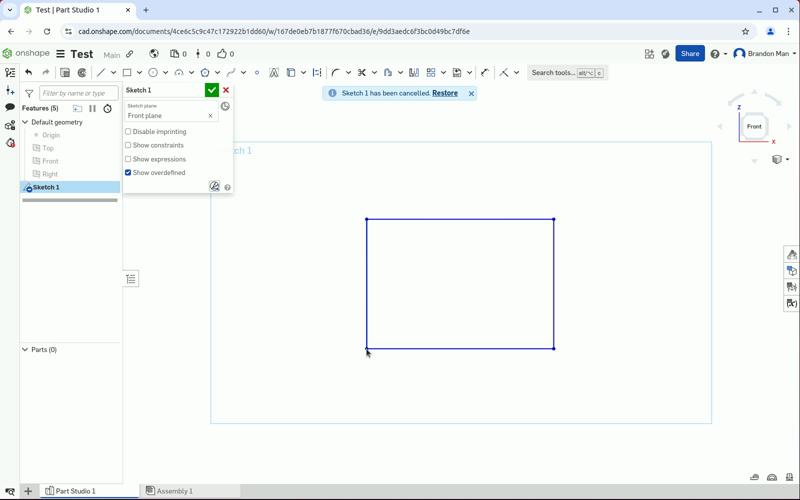
mouse_move(486, 301)
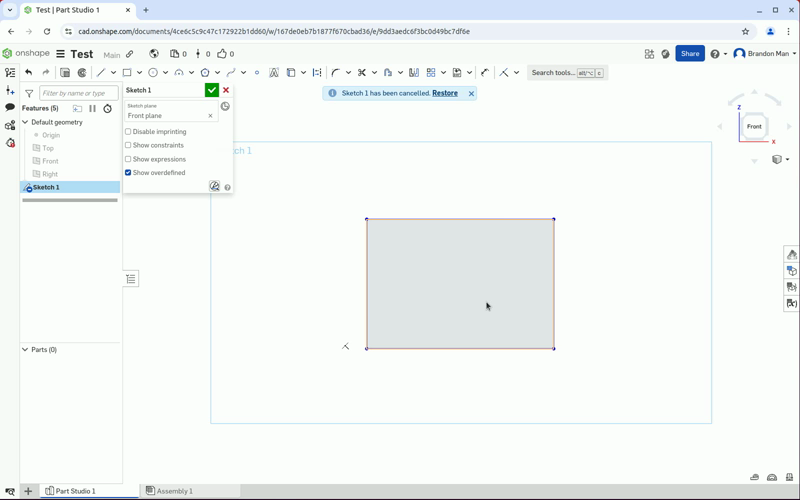
click(486, 301)
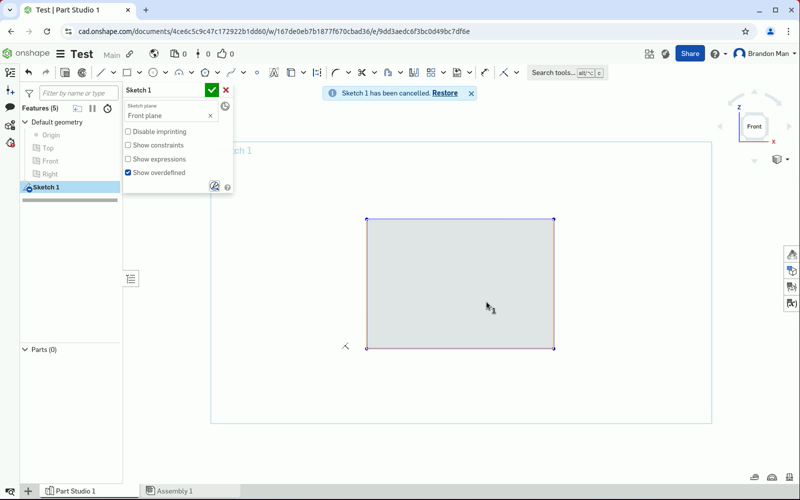
mouse_move(73, 352)
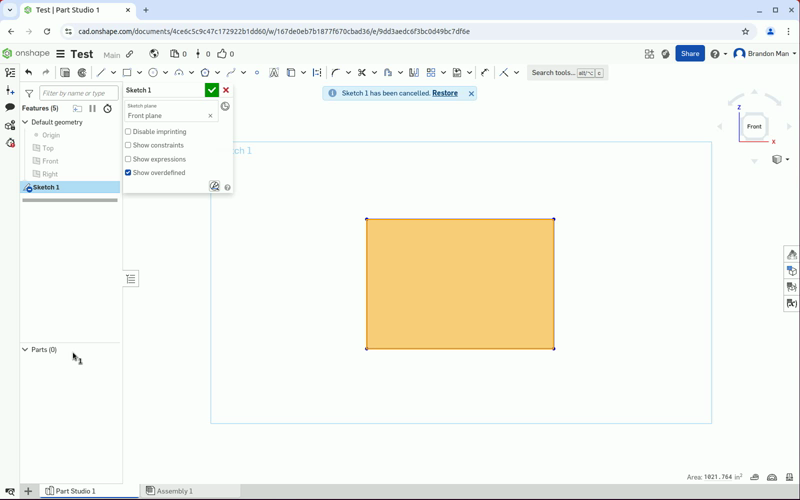
key(shift+y)
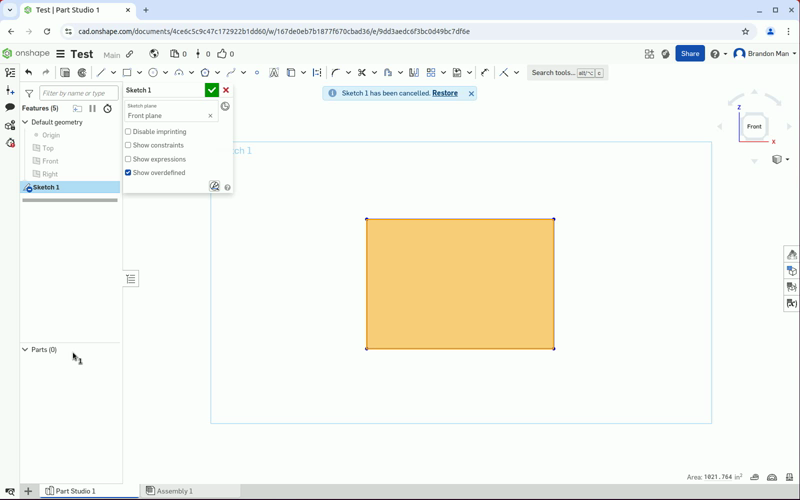
key(shift+e)
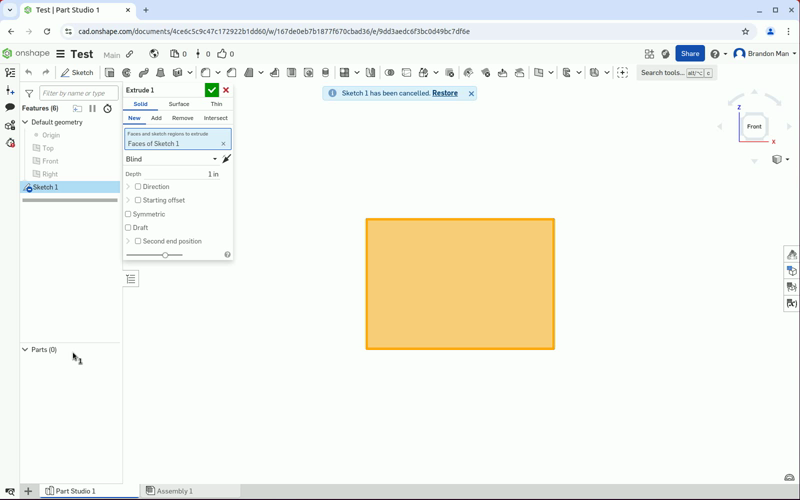
mouse_move(143, 106)
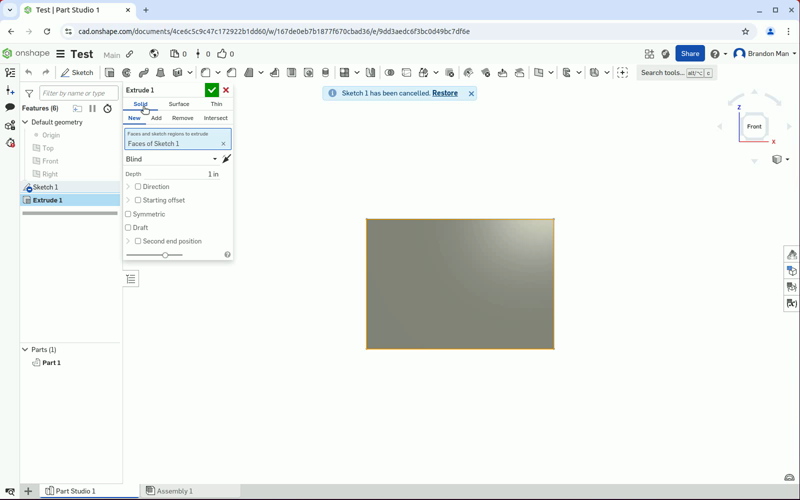
click(143, 106)
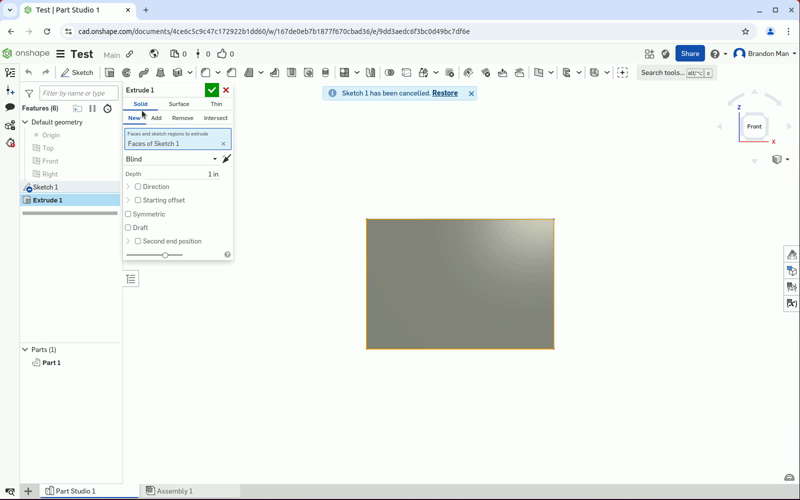
mouse_move(137, 120)
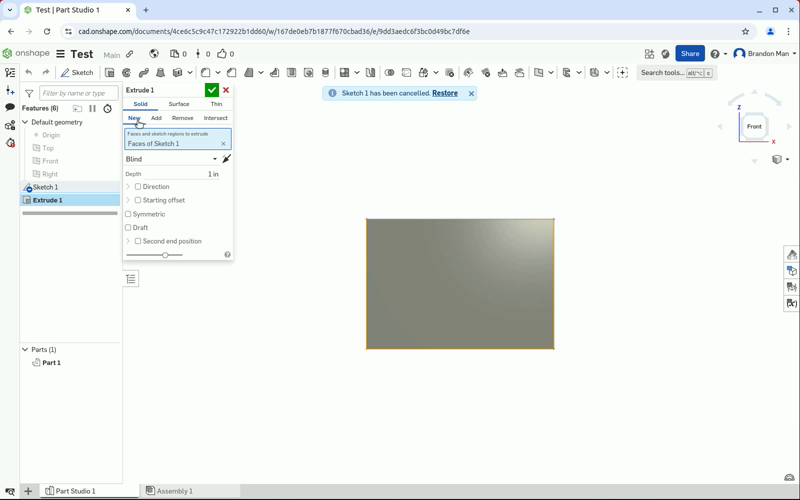
click(137, 120)
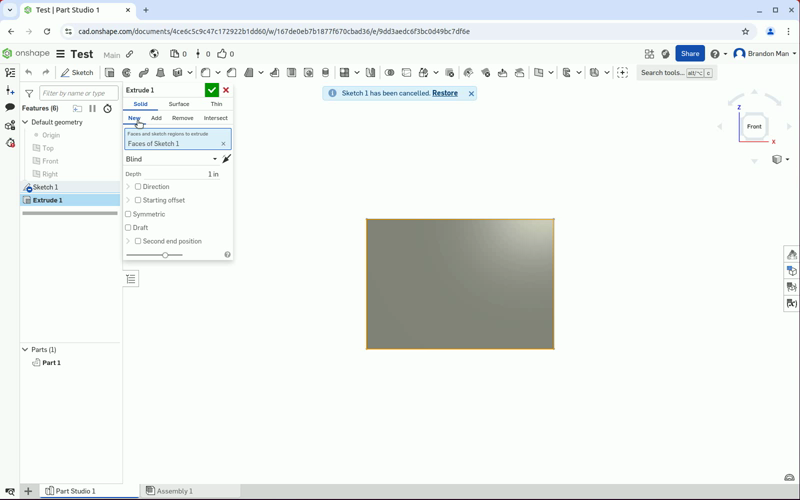
key(tab, 4)
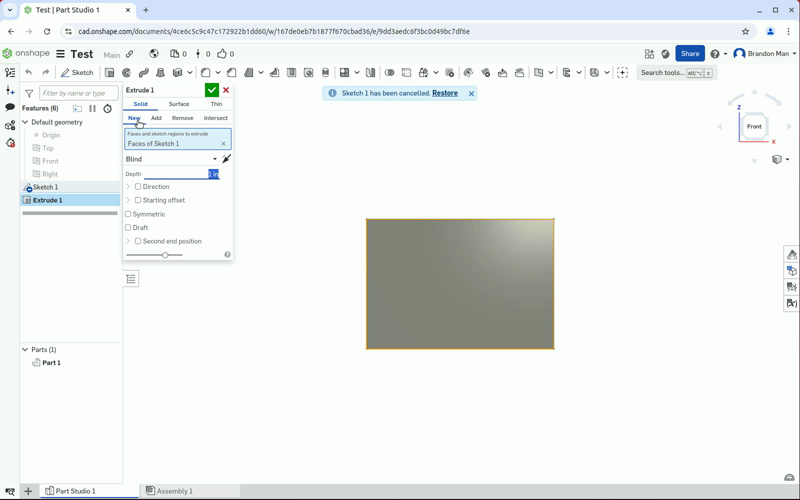
text(23.108)
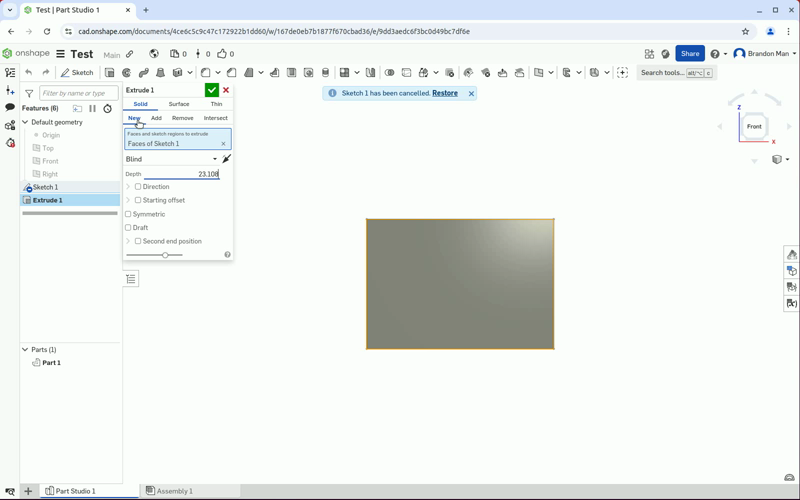
key(enter)
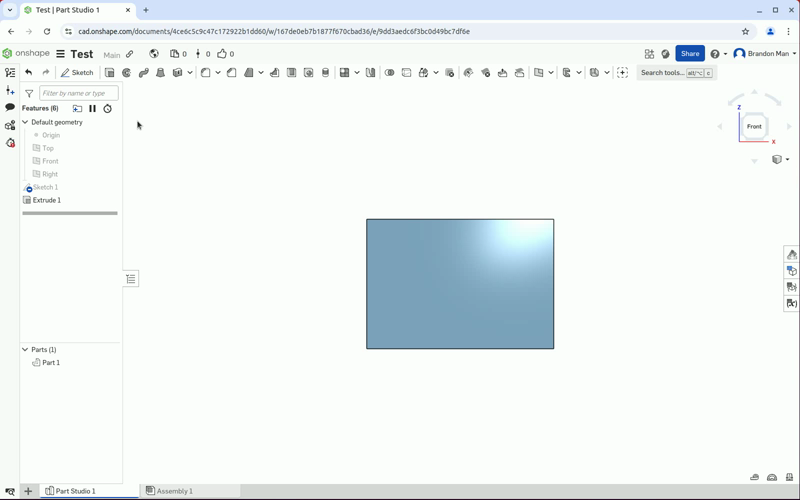
key(shift+h)
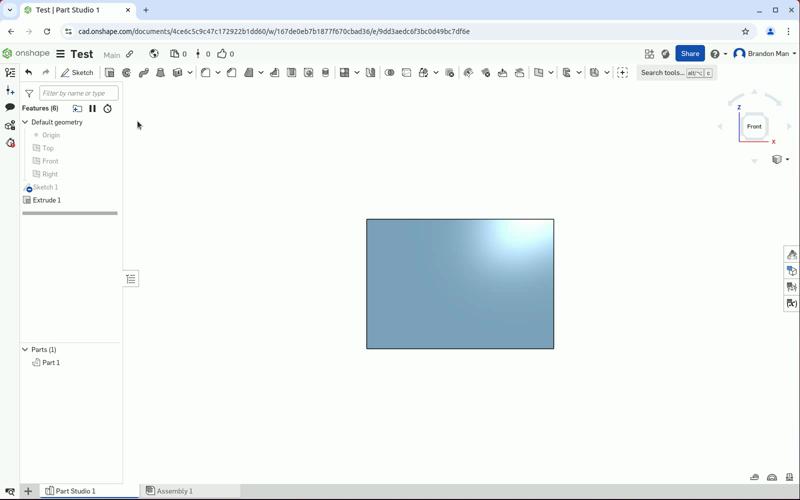
key(shift+h)
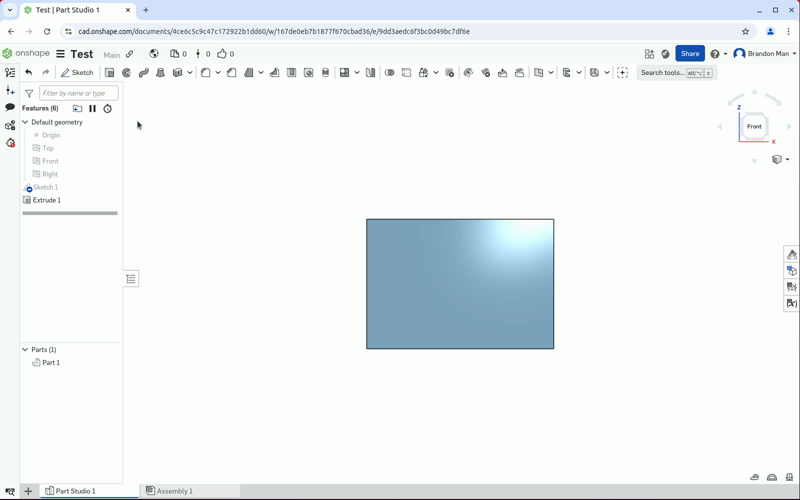
mouse_move(73, 189)
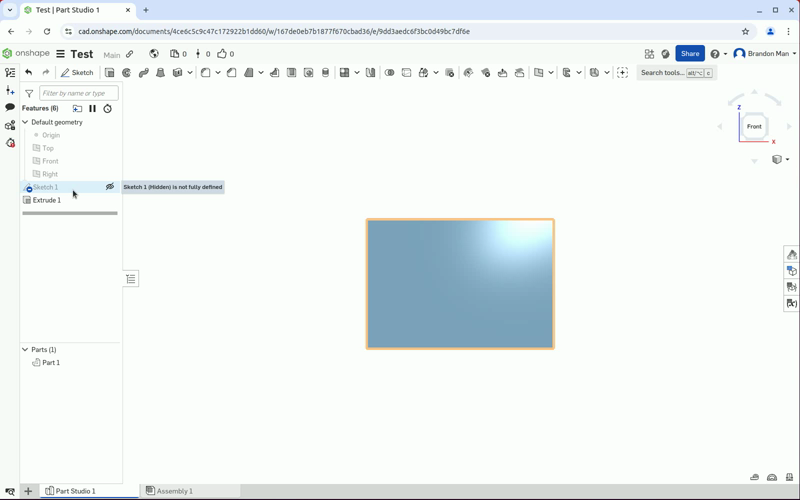
click(73, 189)
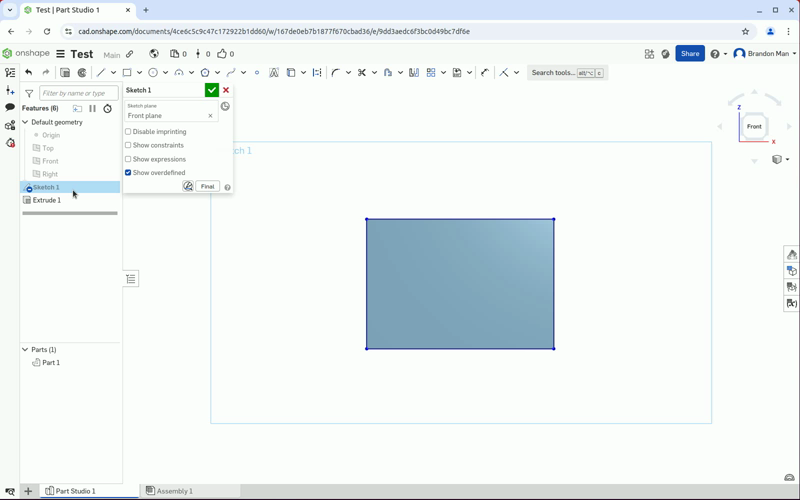
mouse_move(229, 92)
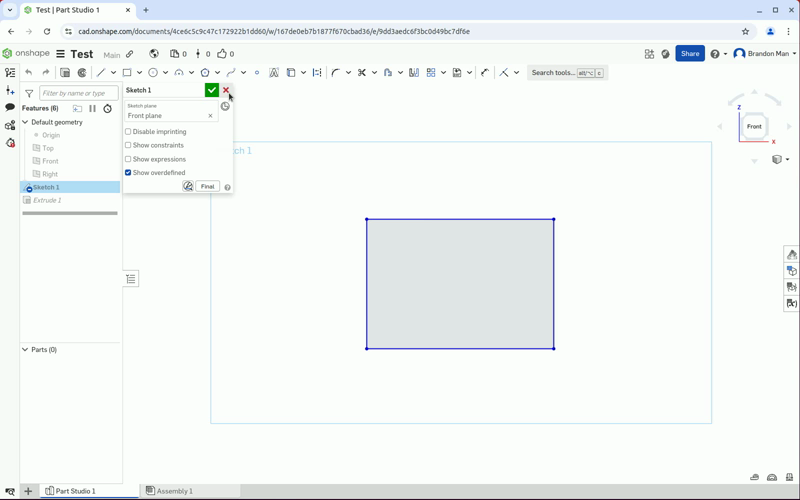
click(229, 92)
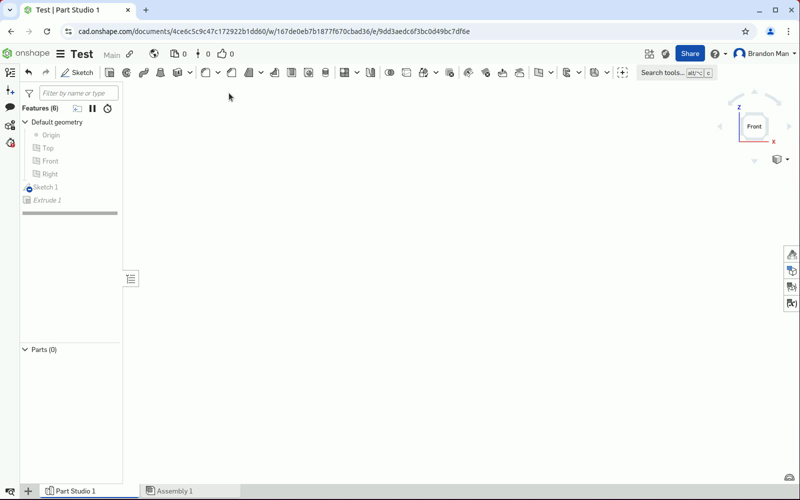
mouse_move(73, 352)
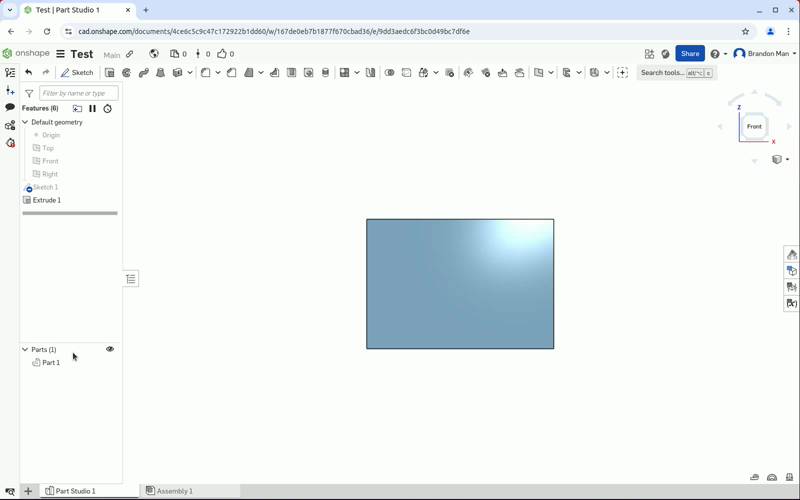
key(y)
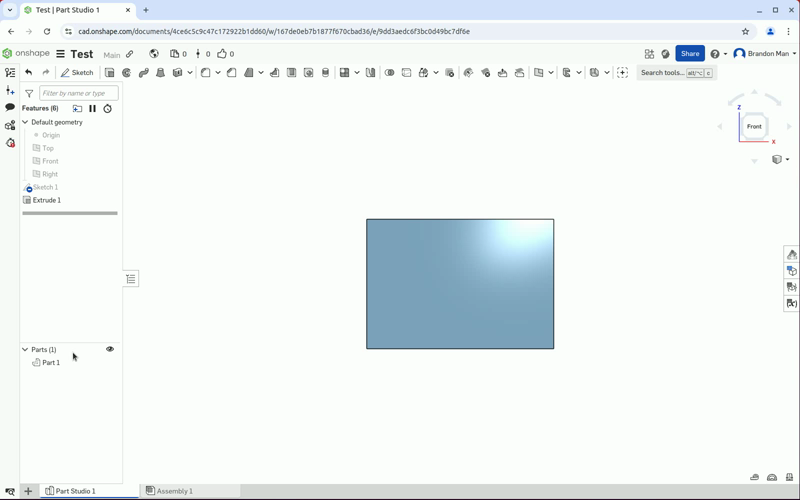
key(shift+p)
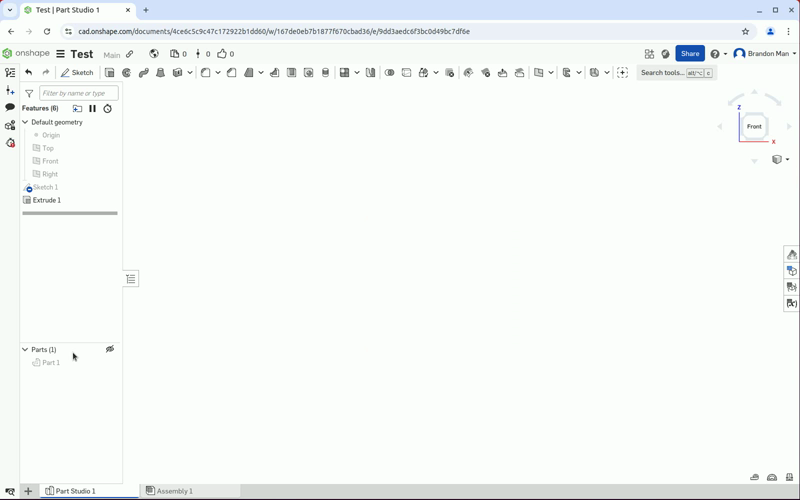
key(space)
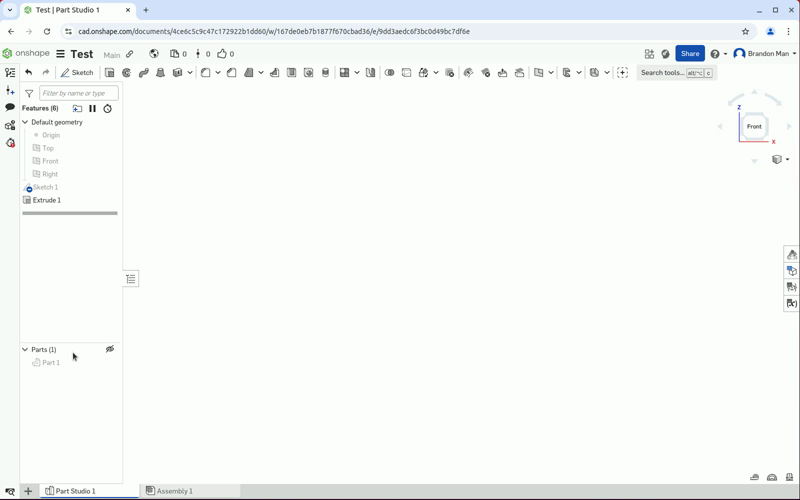
key_down(shift)
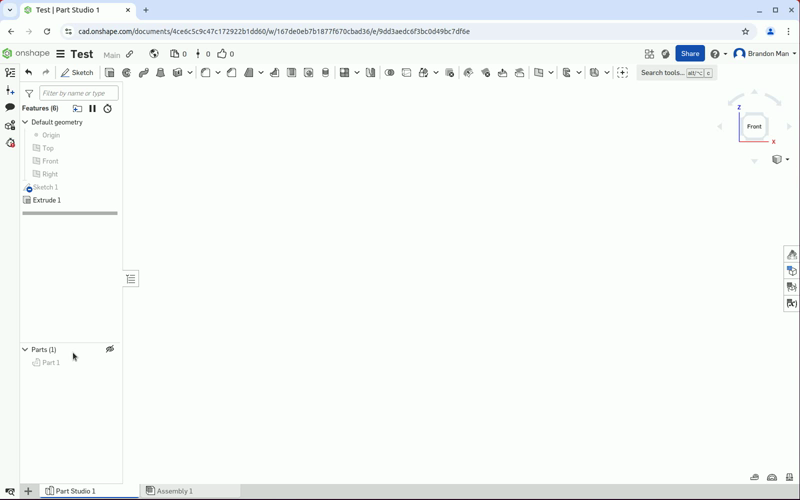
key(left)
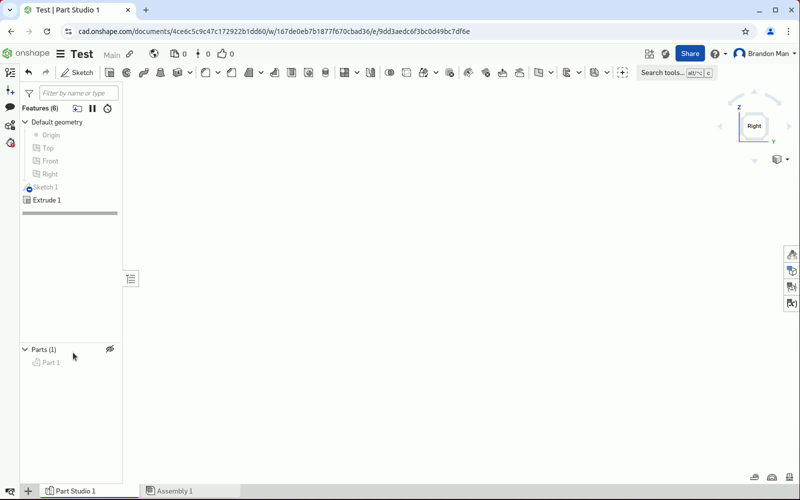
key_up(shift)
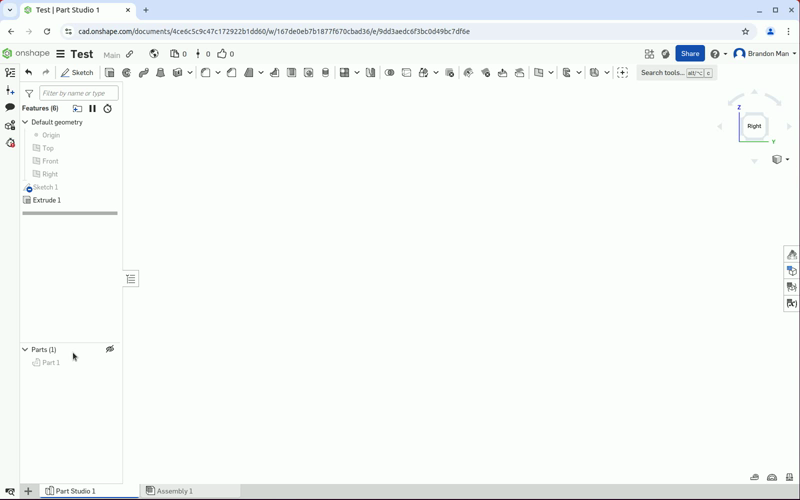
mouse_move(73, 352)
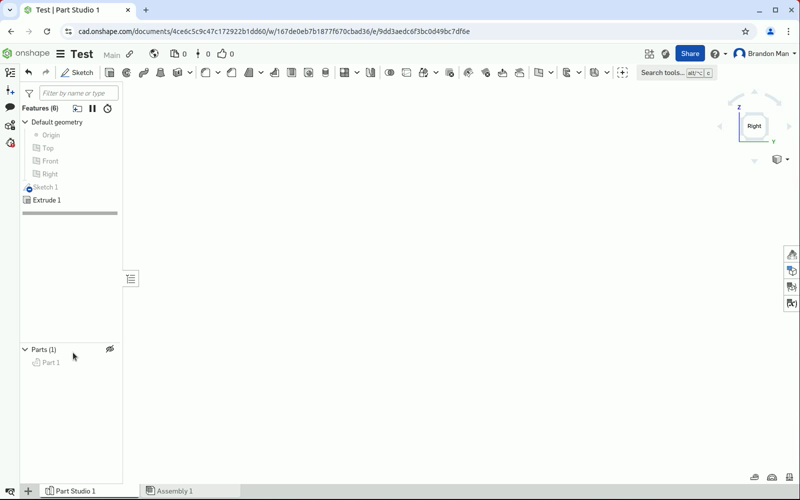
key(shift+y)
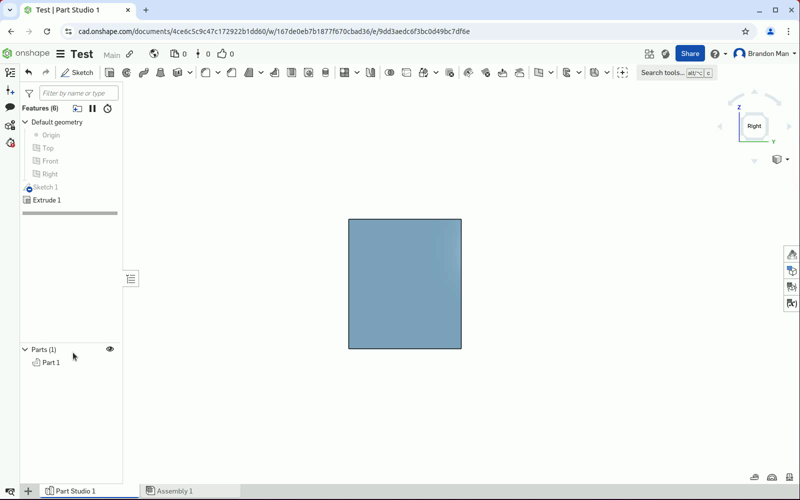
mouse_move(541, 75)
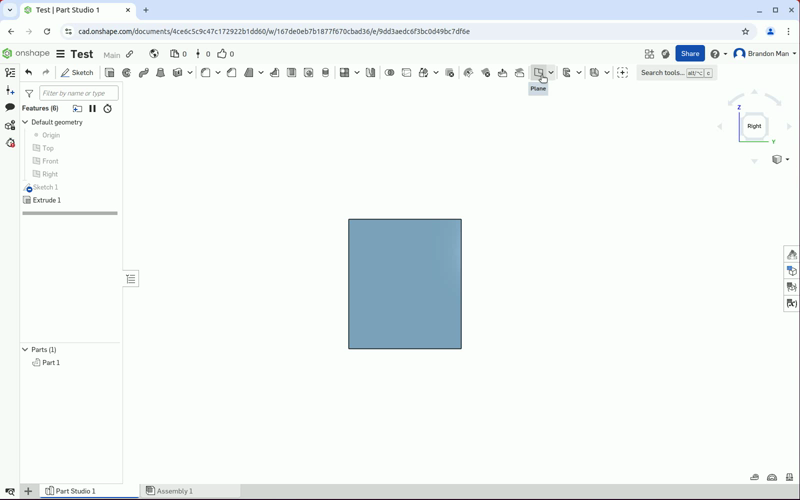
click(541, 75)
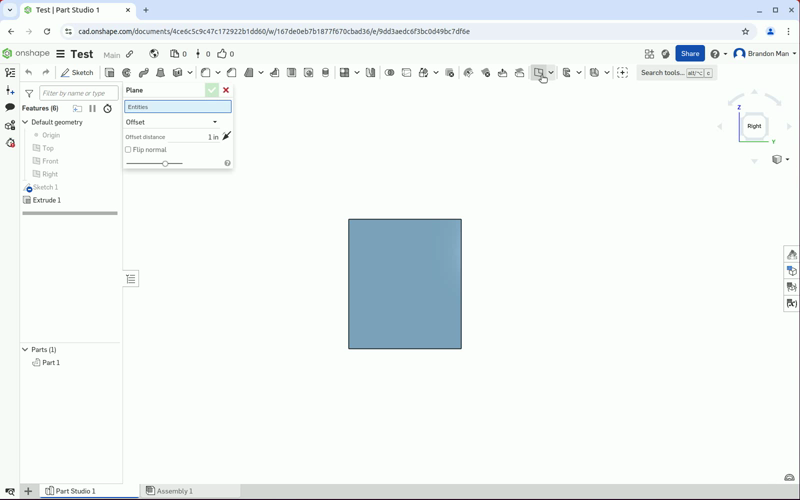
mouse_move(73, 176)
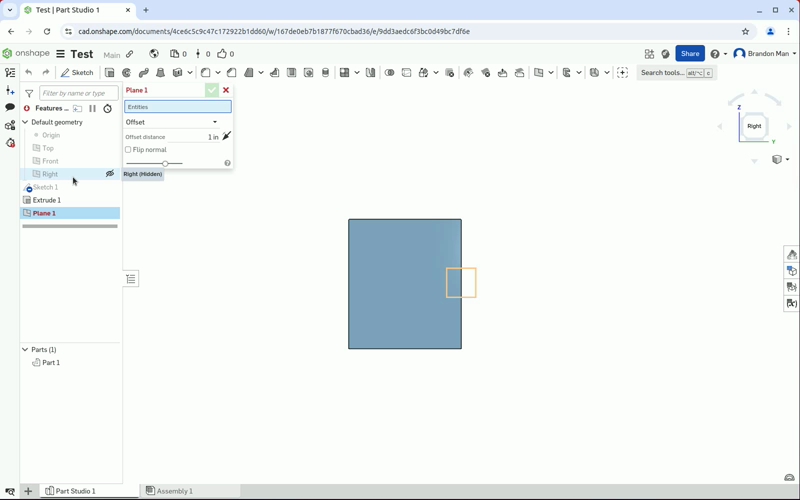
click(73, 176)
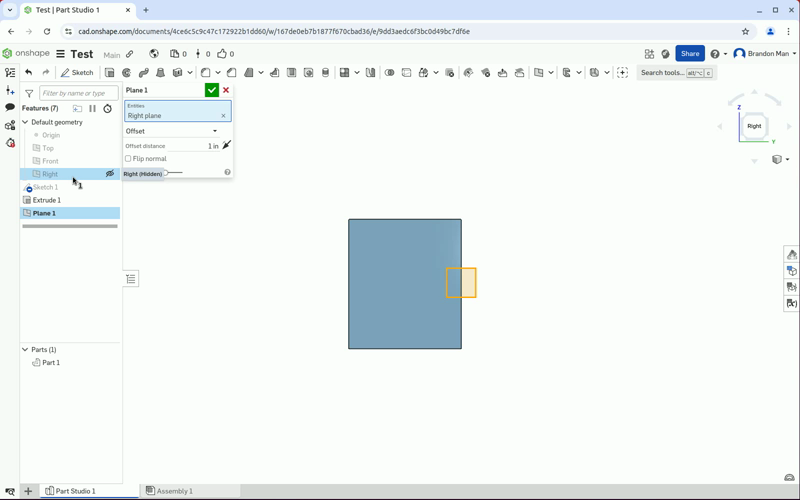
key(tab, 2)
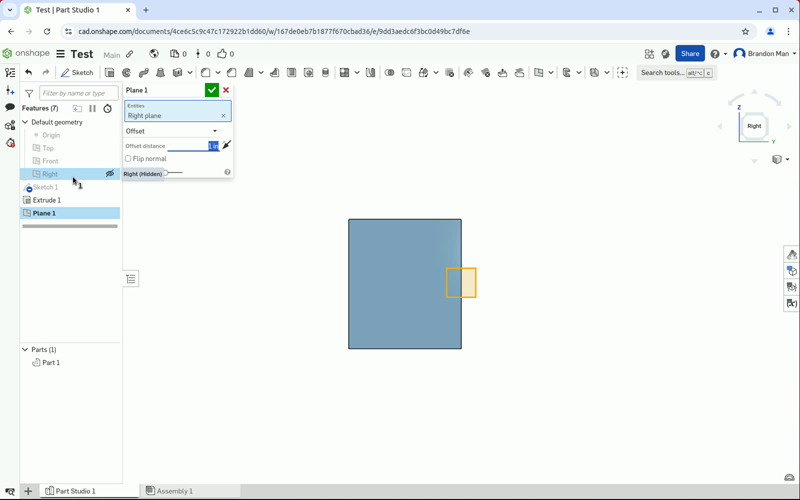
text(19.257)
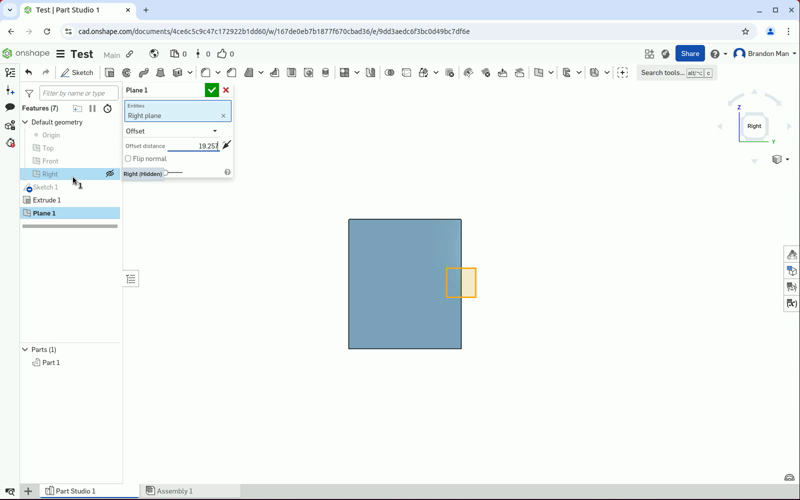
key(enter, 2)
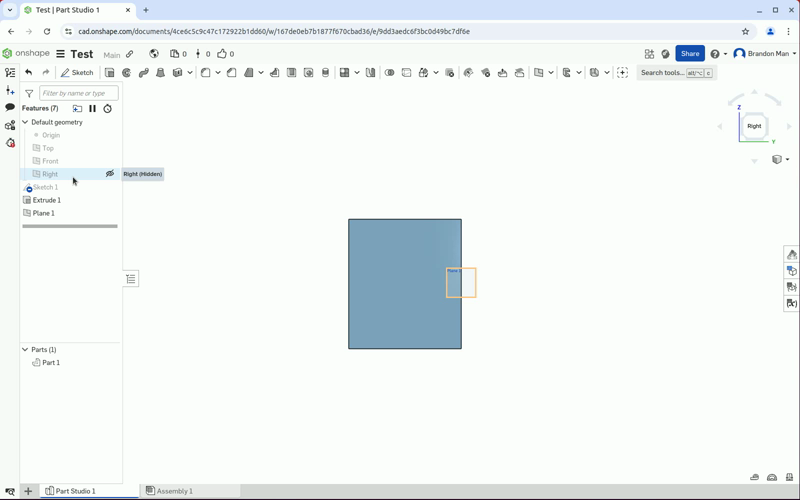
key(shift+s)
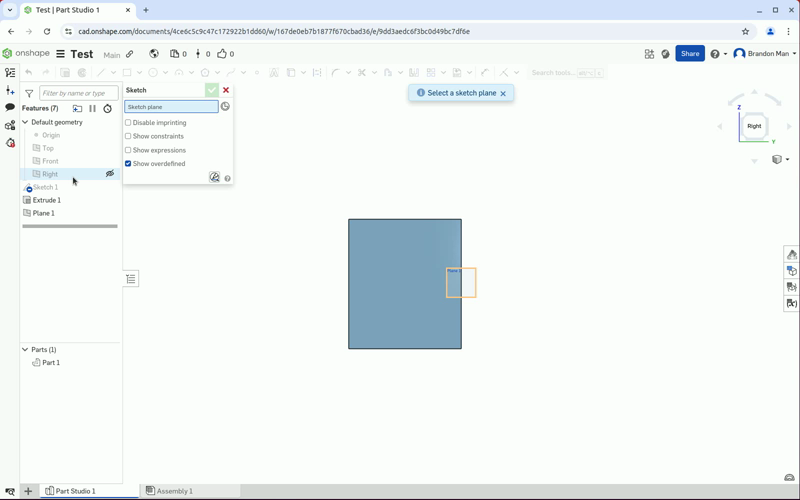
mouse_move(73, 215)
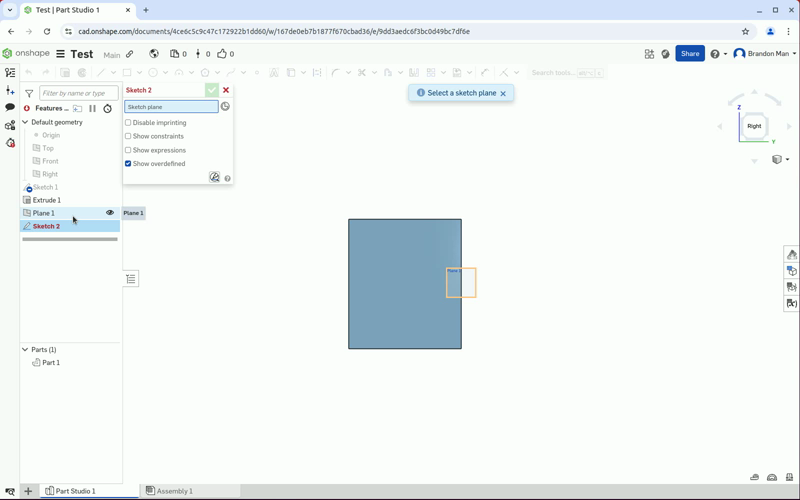
click(73, 215)
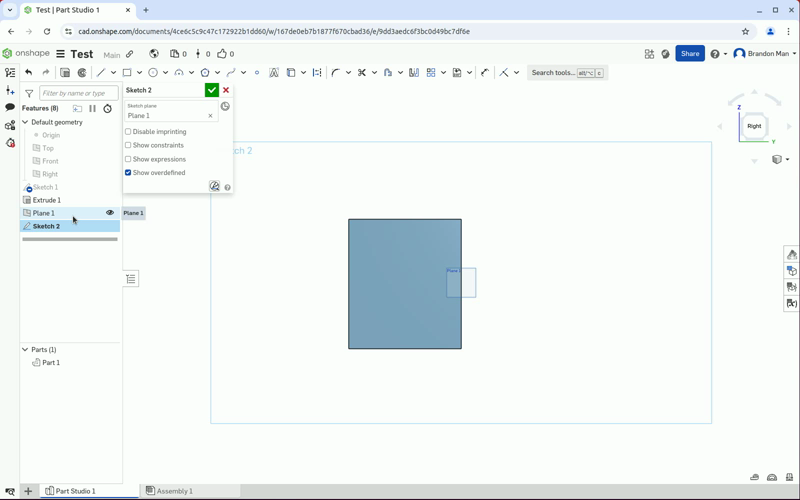
mouse_move(73, 352)
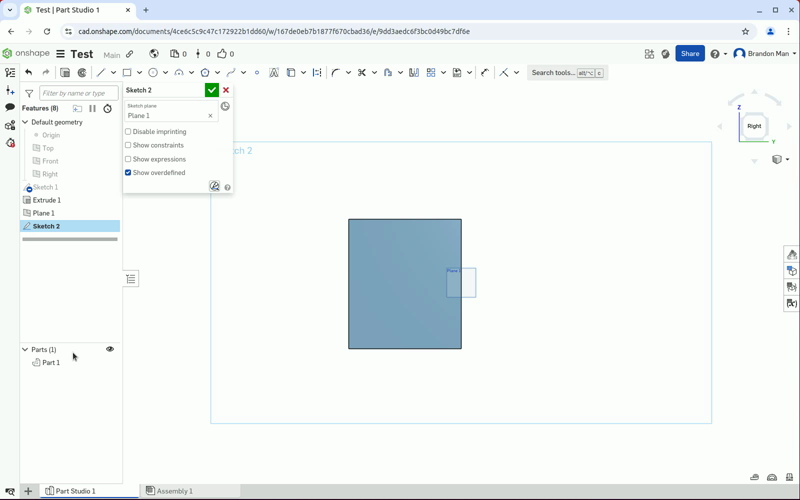
key(y)
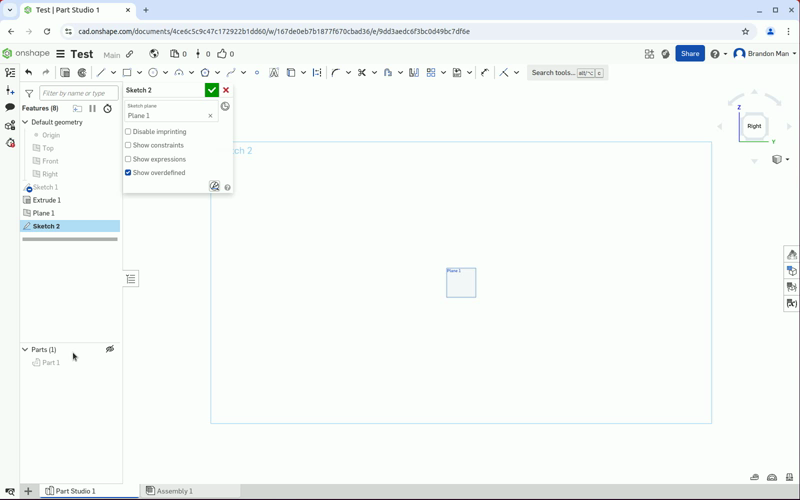
key(l)
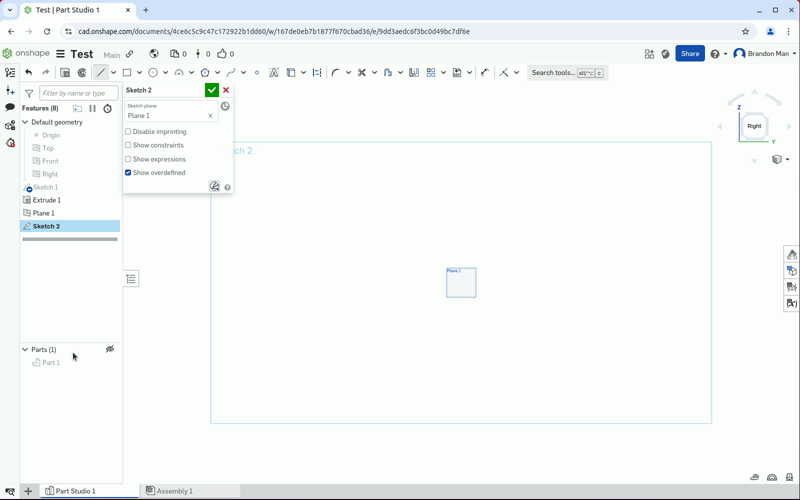
key_down(shift)
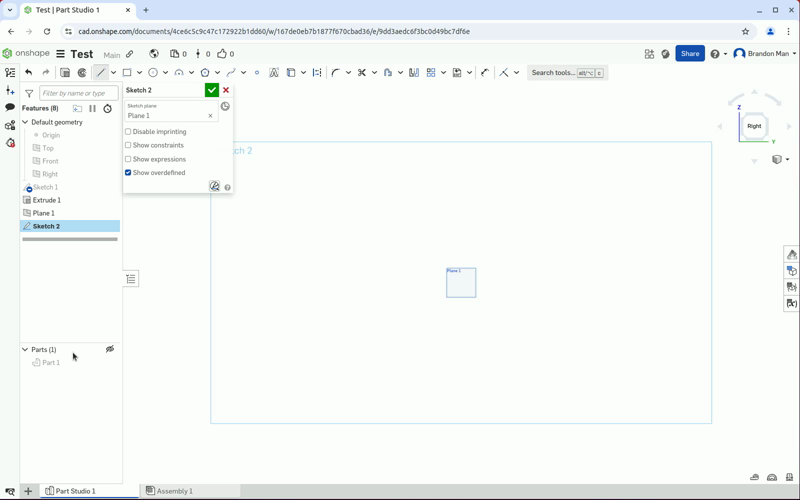
mouse_move(376, 273)
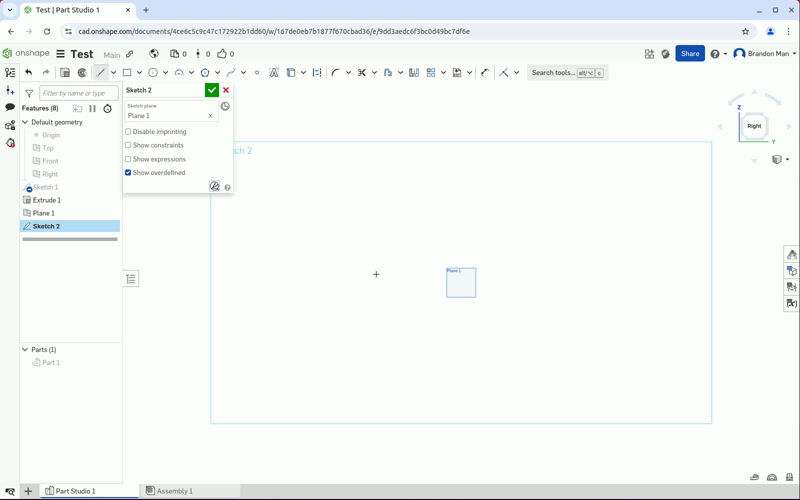
click(376, 273)
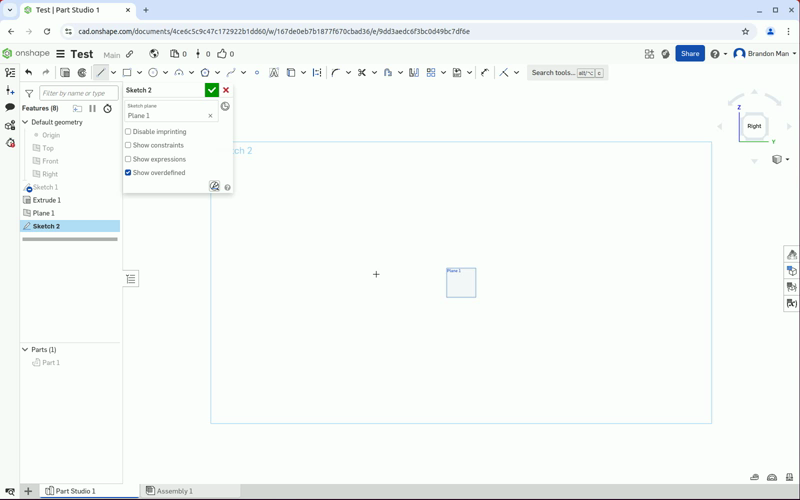
key_up(shift)
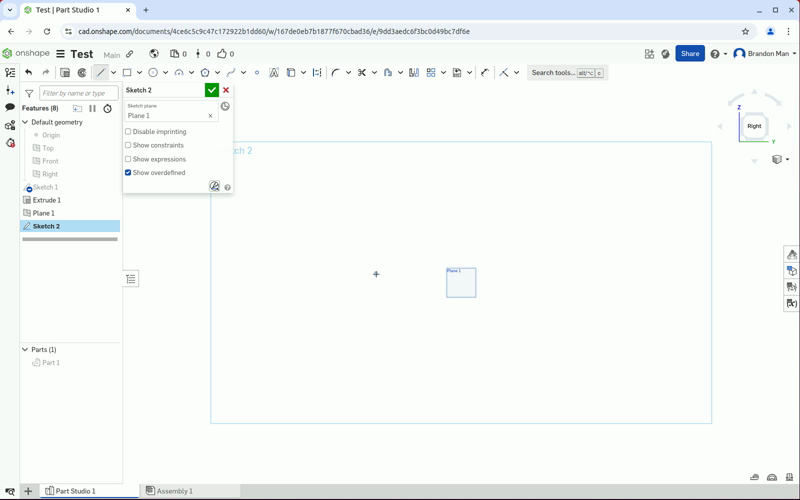
key_down(shift)
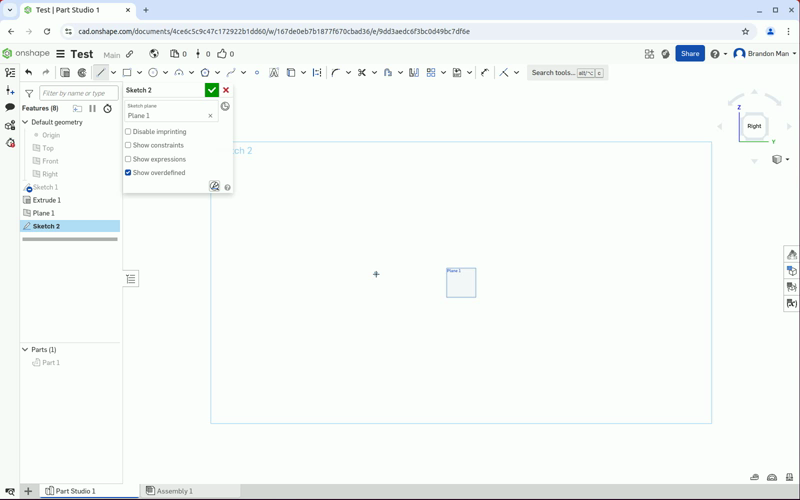
mouse_move(406, 273)
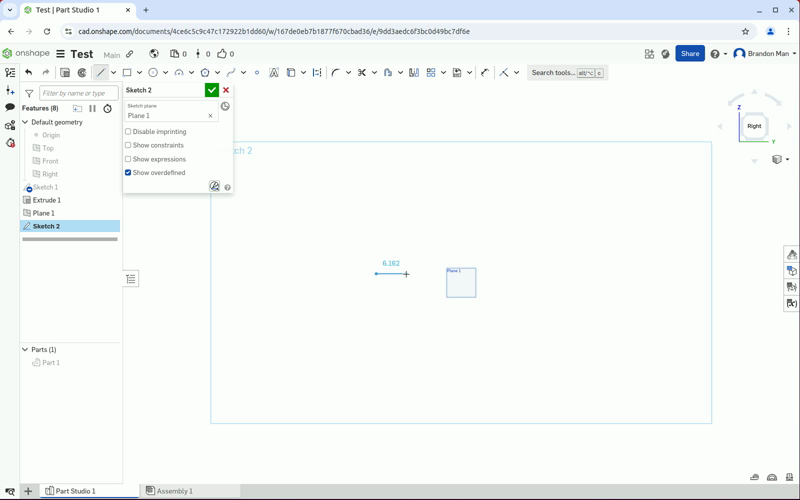
mouse_move(433, 273)
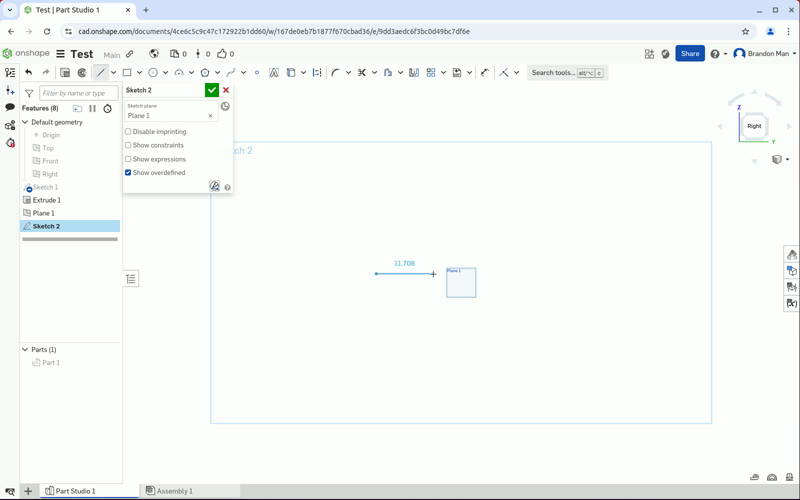
click(433, 273)
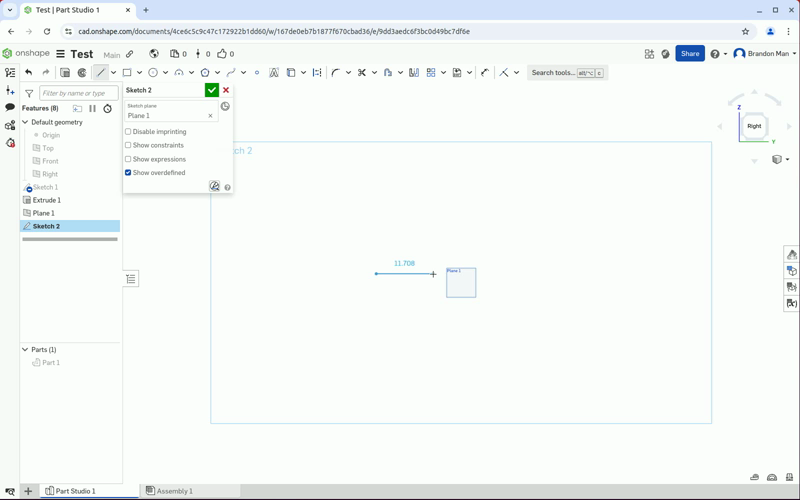
key_up(shift)
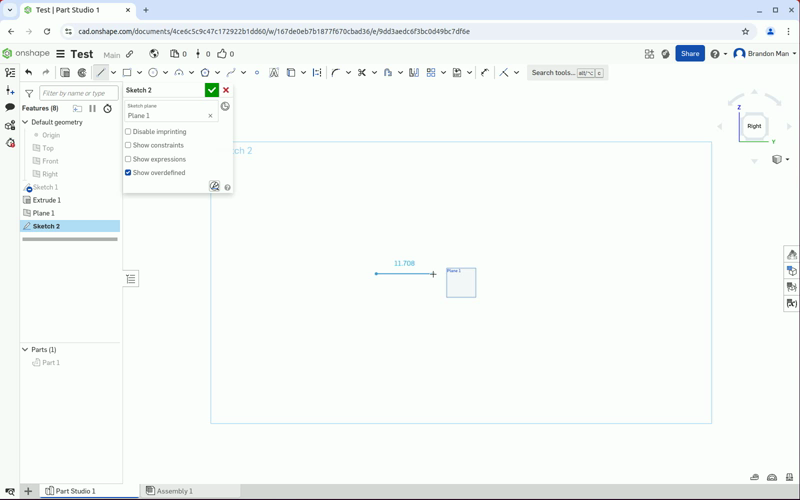
key_down(shift)
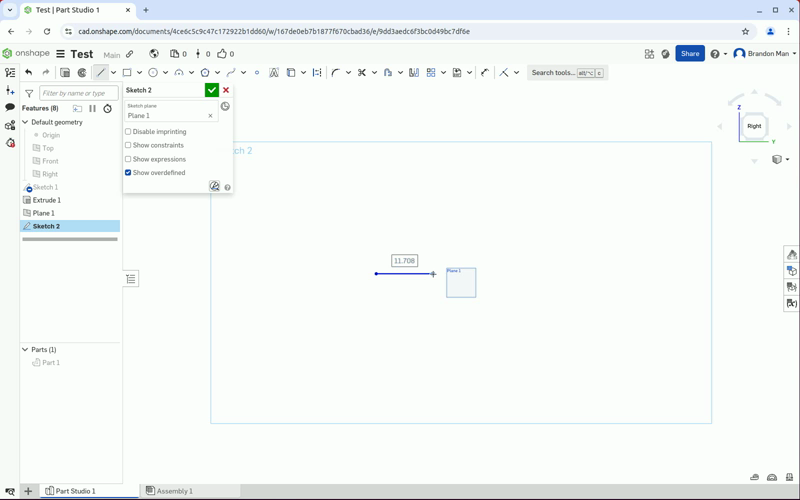
mouse_move(463, 273)
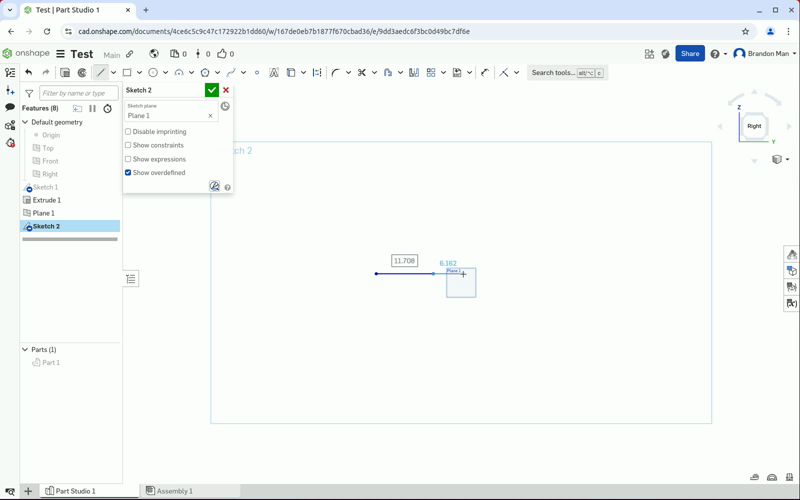
mouse_move(433, 216)
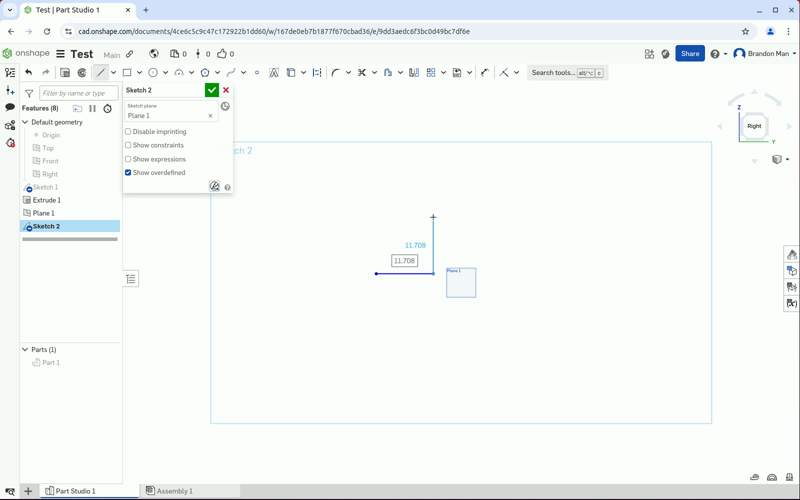
click(433, 216)
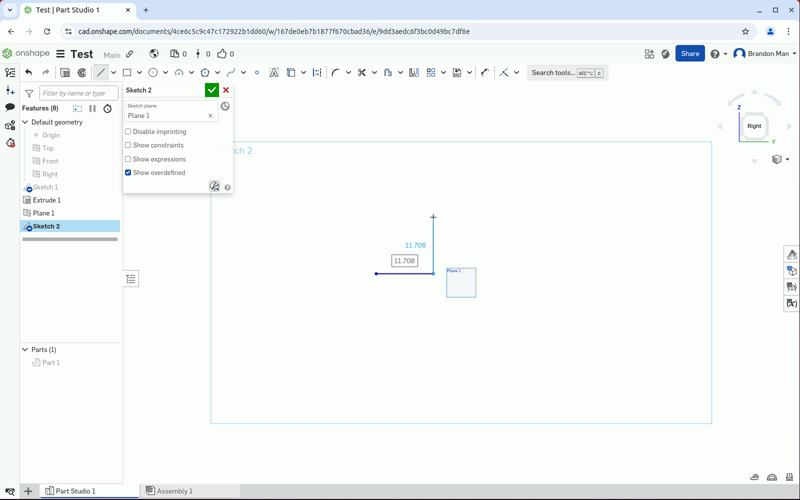
key_up(shift)
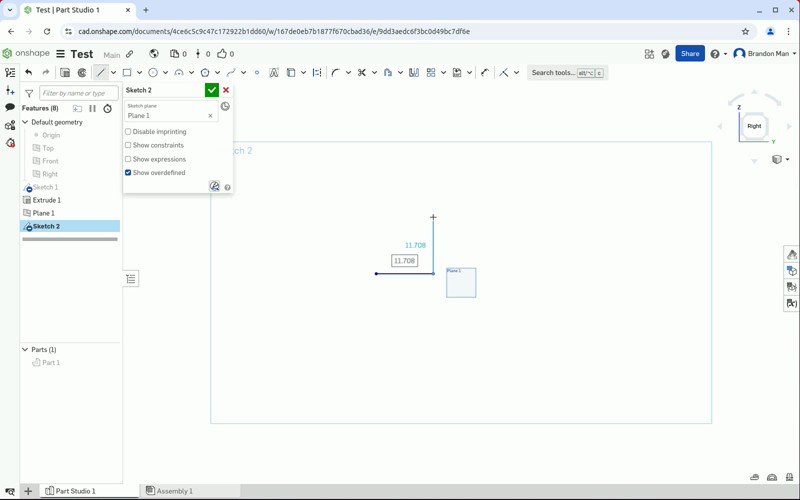
key_down(shift)
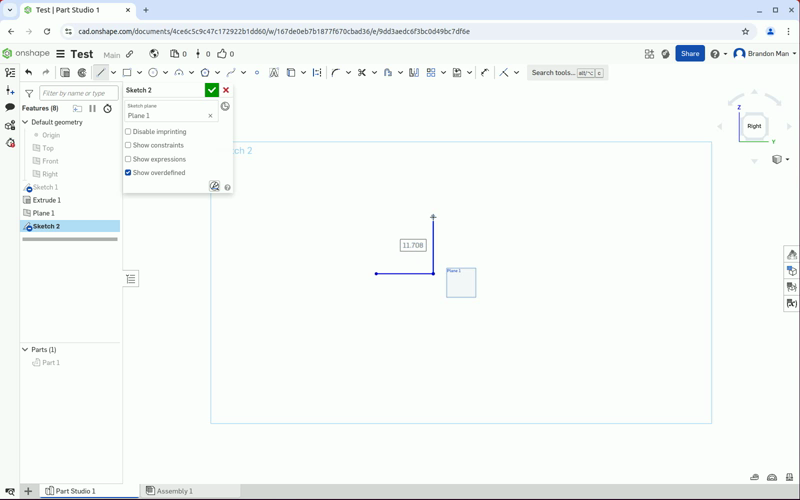
mouse_move(463, 216)
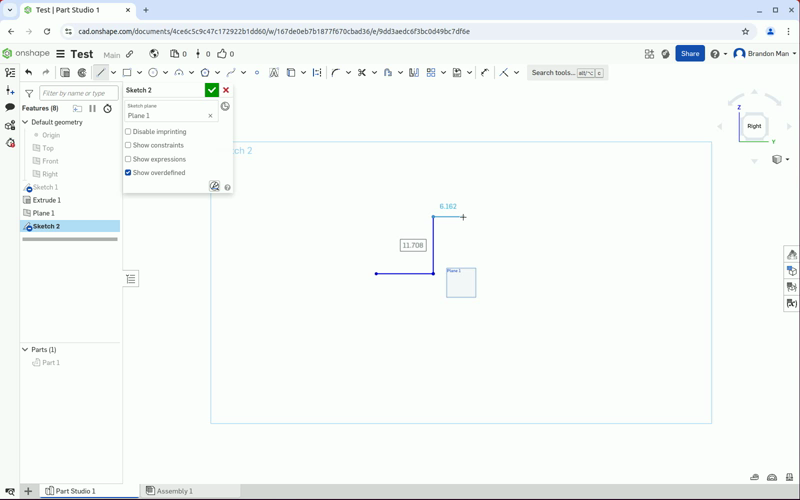
mouse_move(376, 216)
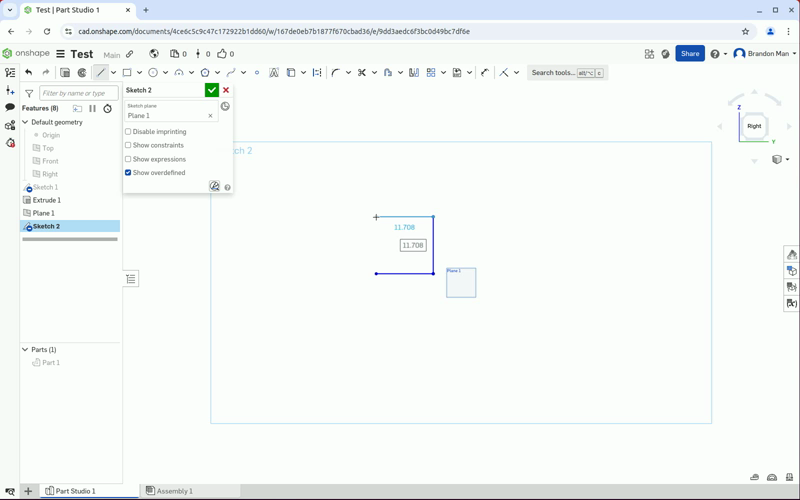
click(376, 216)
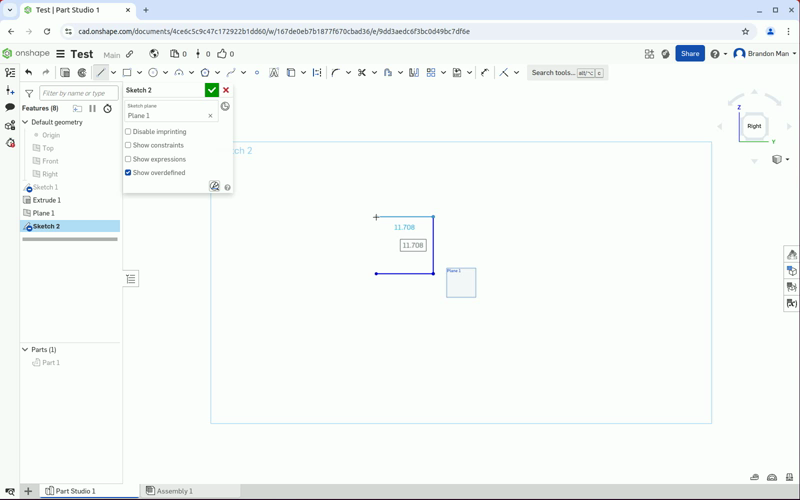
key_up(shift)
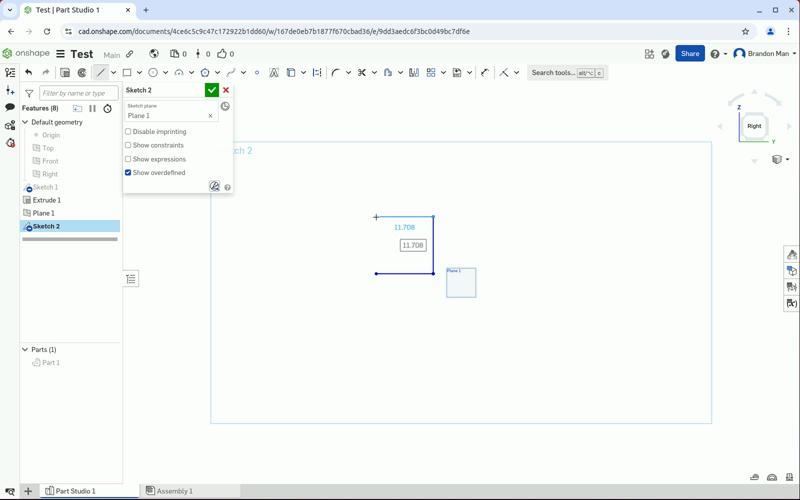
mouse_move(406, 216)
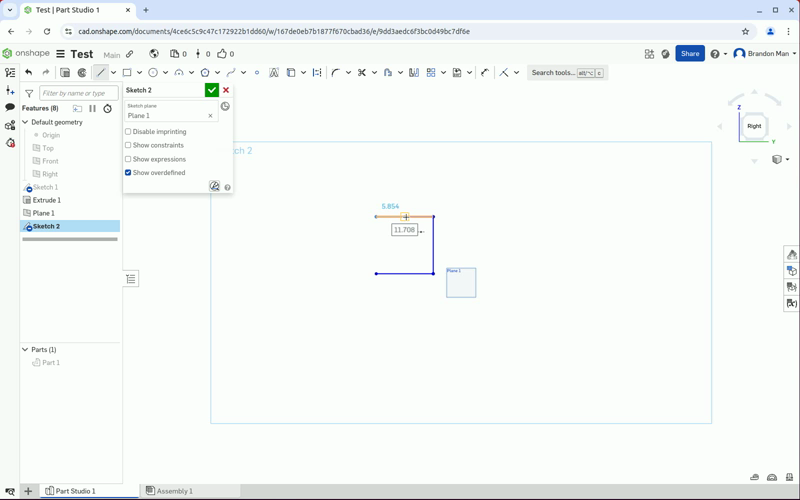
key_down(shift)
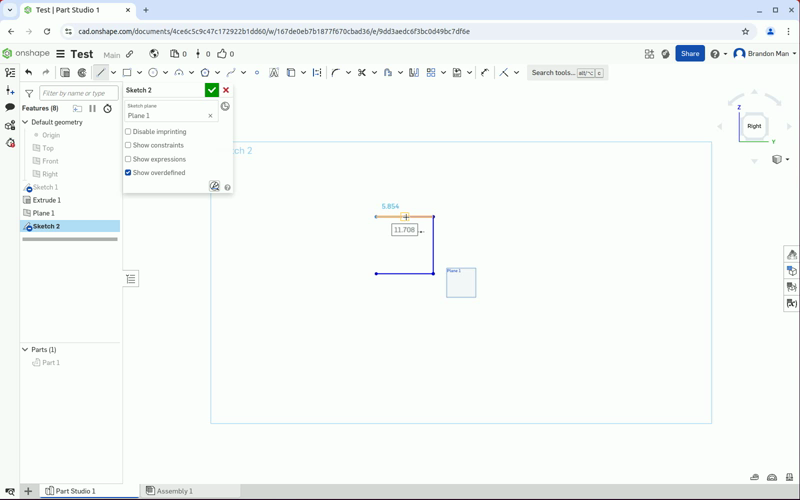
mouse_move(376, 273)
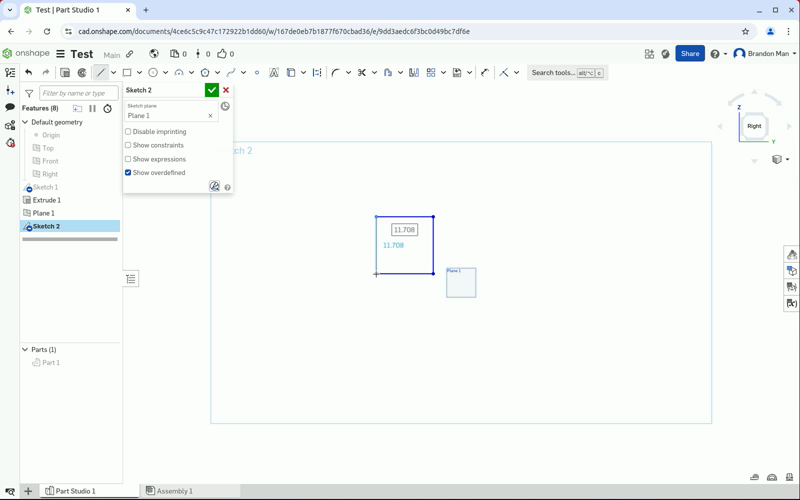
key_up(shift)
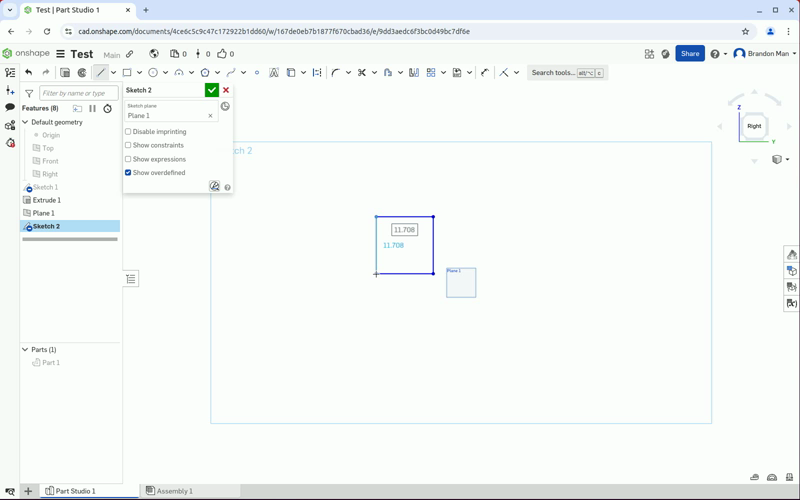
click(376, 273)
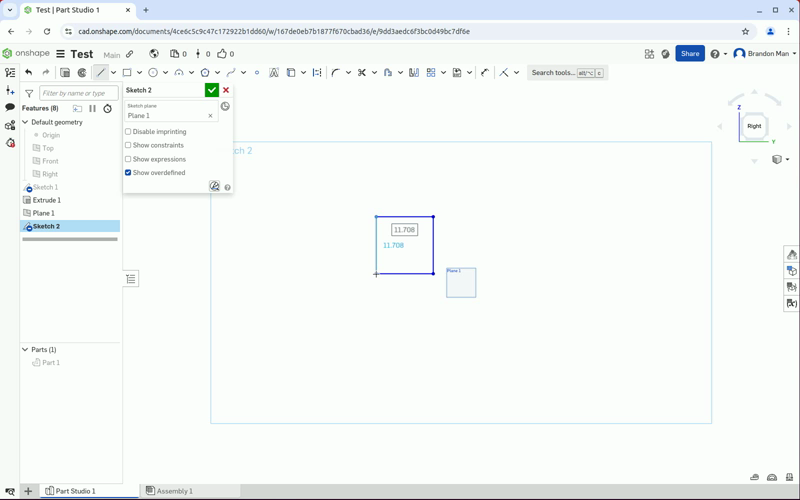
key(esc)
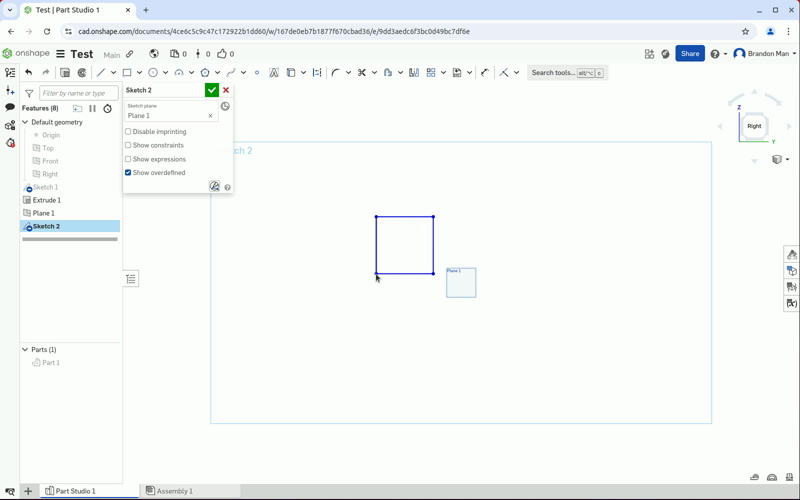
mouse_move(402, 244)
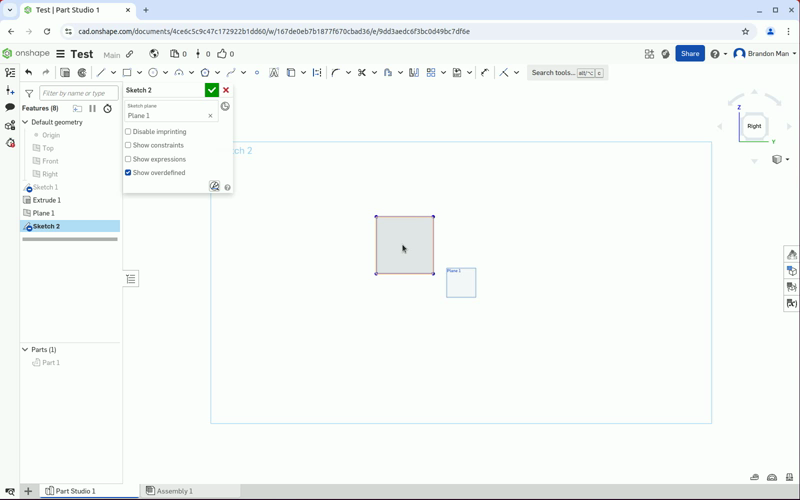
click(402, 244)
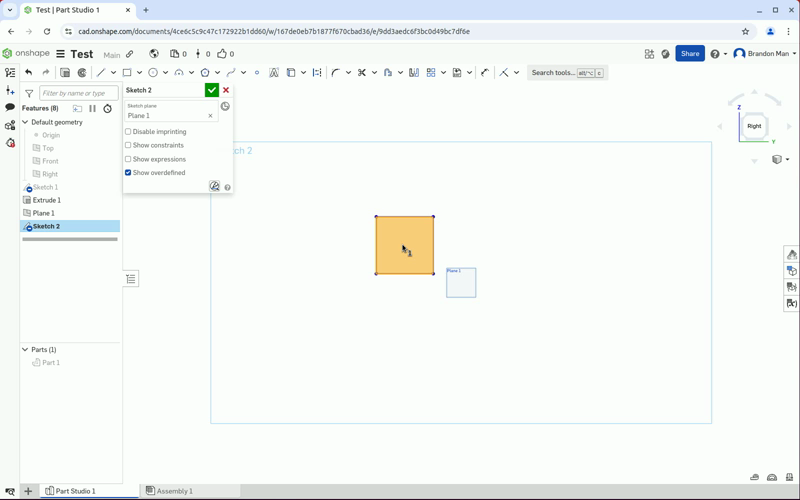
mouse_move(73, 352)
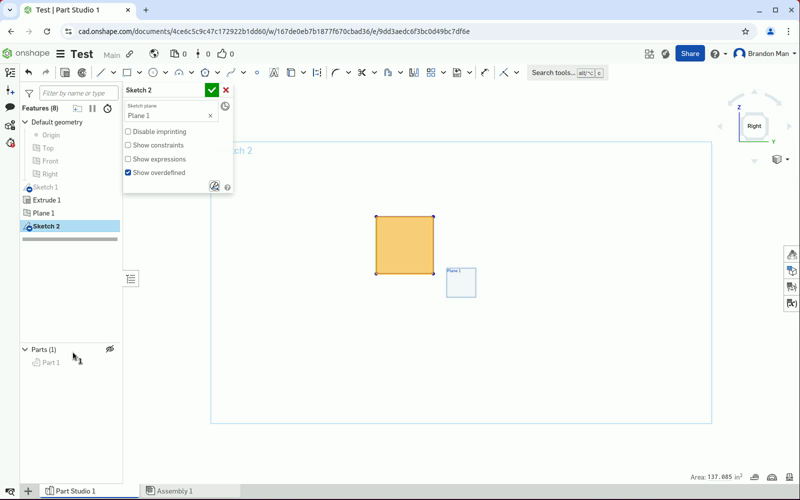
key(shift+y)
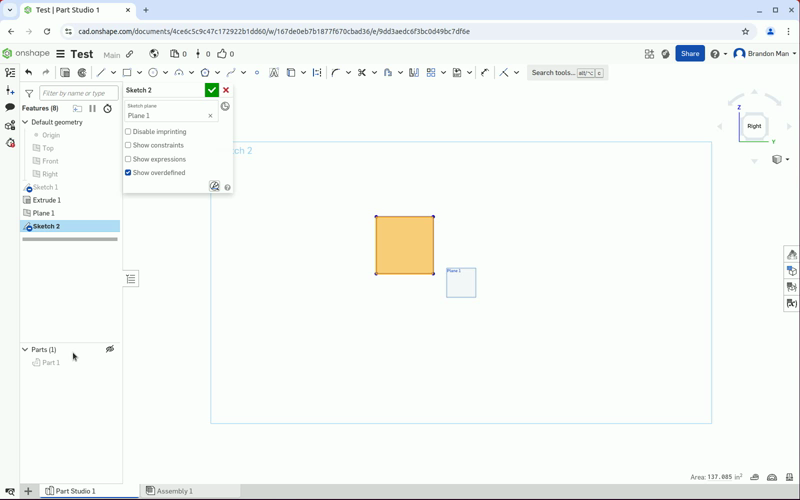
key(shift+e)
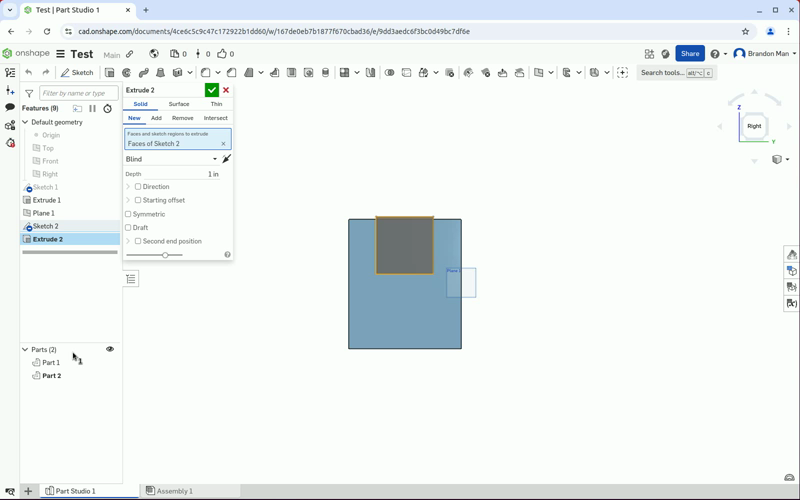
mouse_move(143, 106)
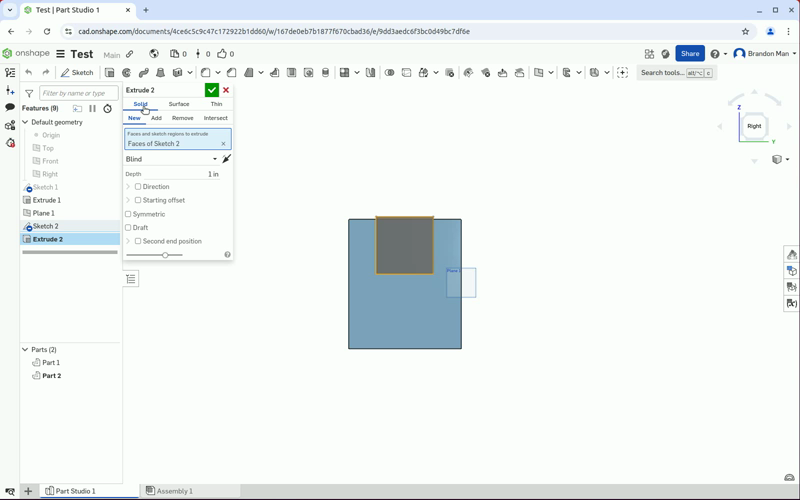
click(143, 106)
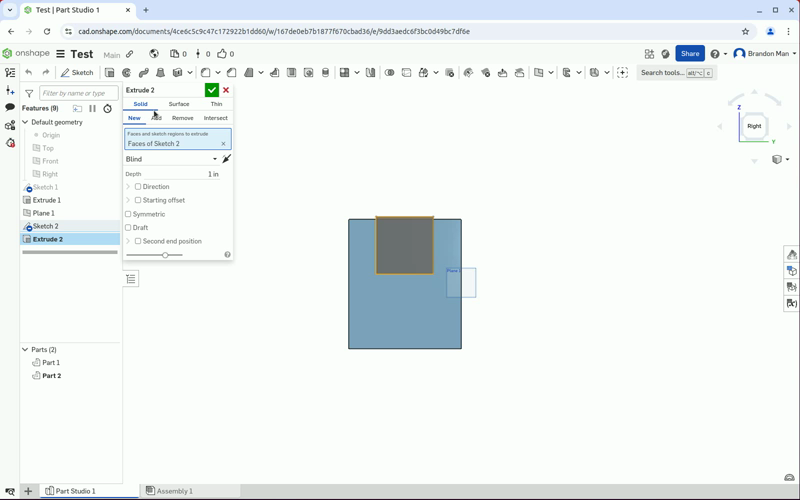
mouse_move(186, 120)
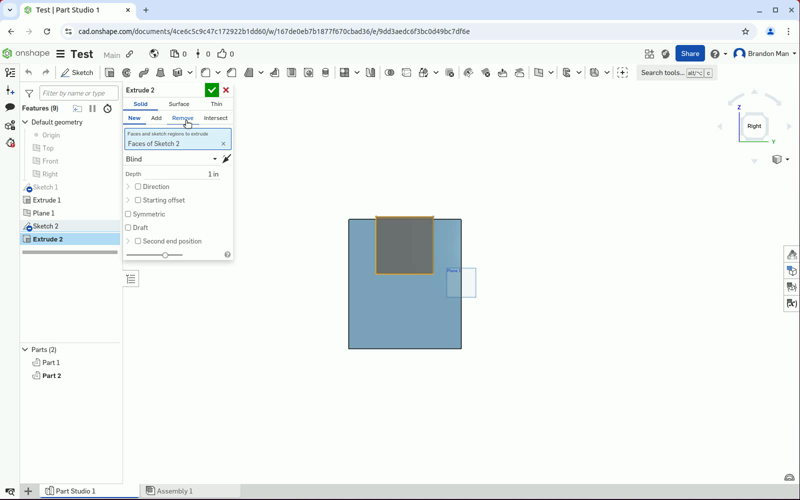
click(186, 120)
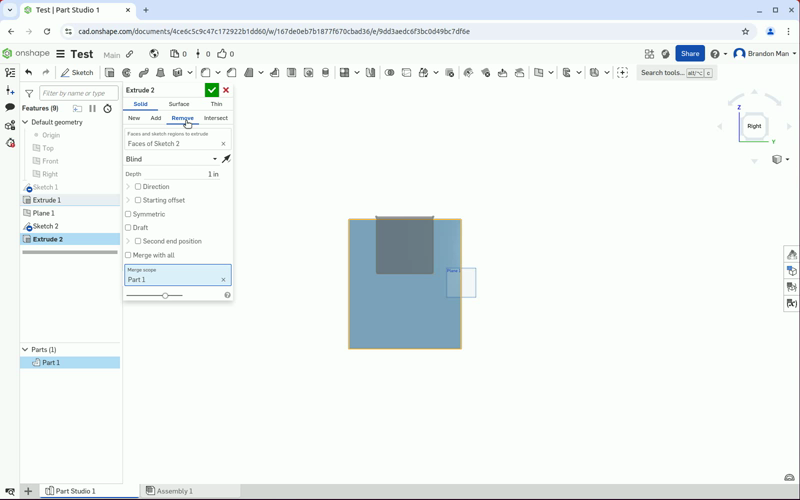
key(tab, 4)
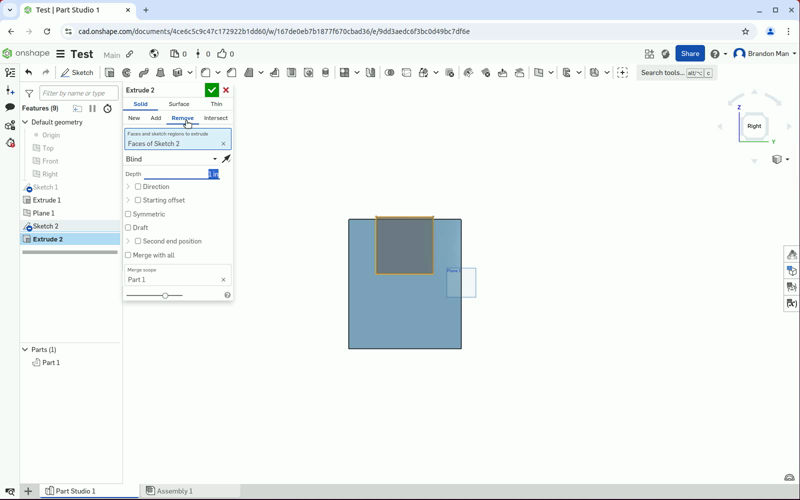
text(30.811)
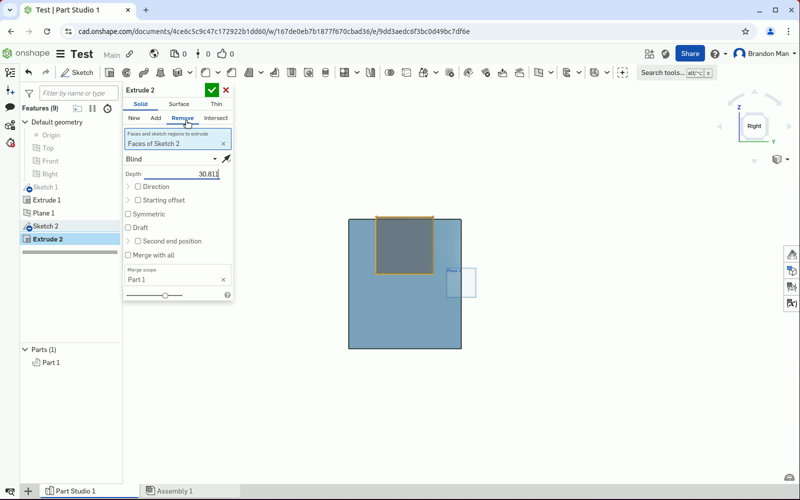
key(tab, 6)
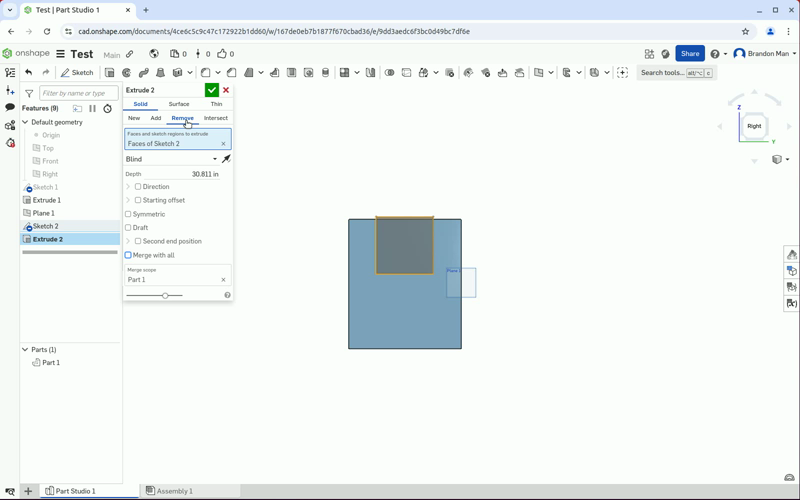
key(space)
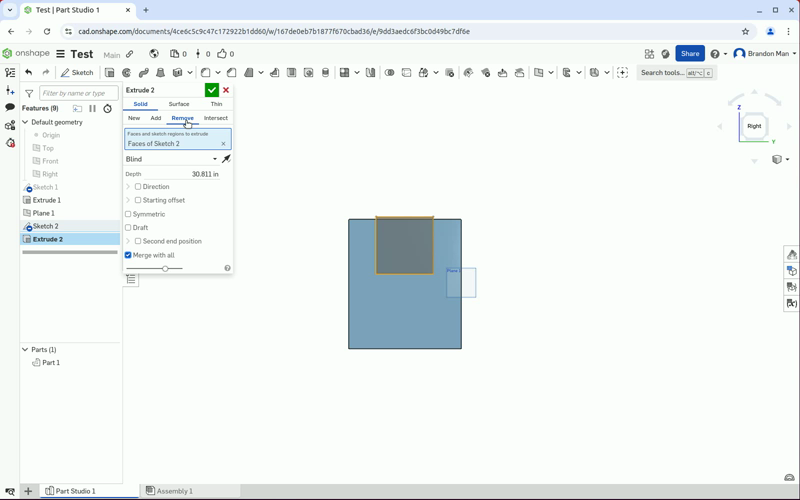
key(enter)
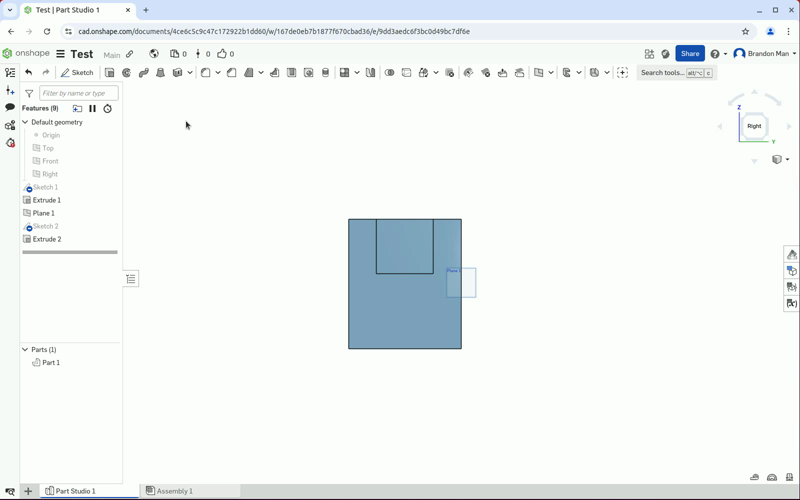
key(shift+h)
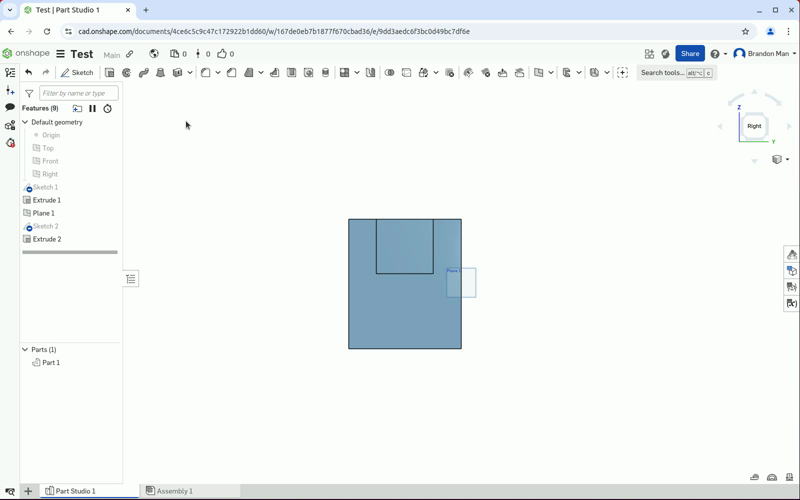
key(shift+h)
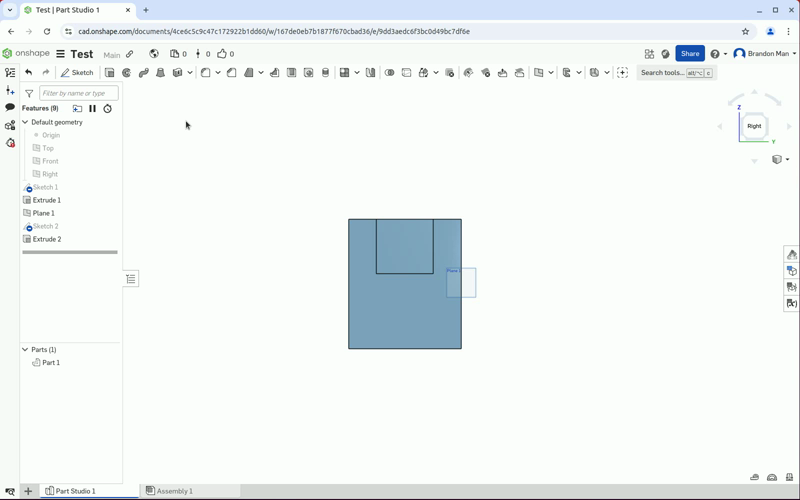
mouse_move(73, 189)
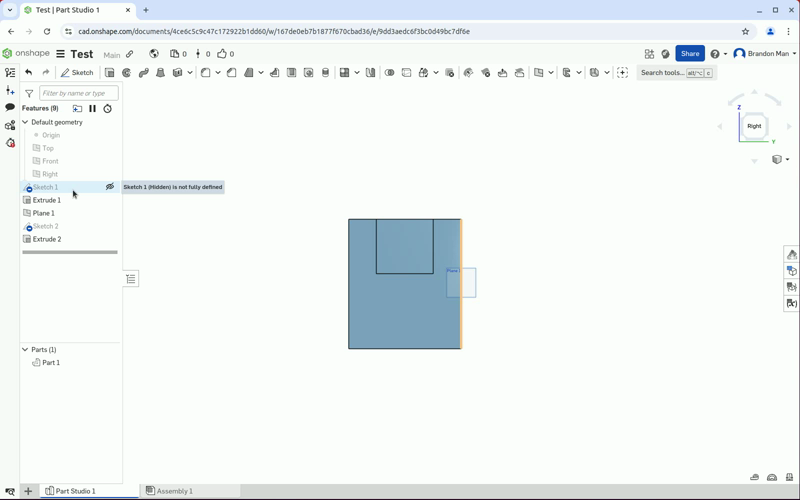
click(73, 189)
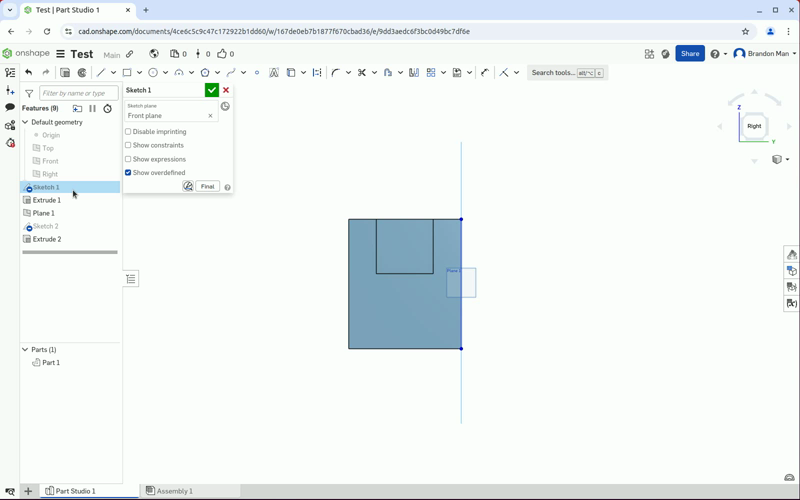
mouse_move(229, 92)
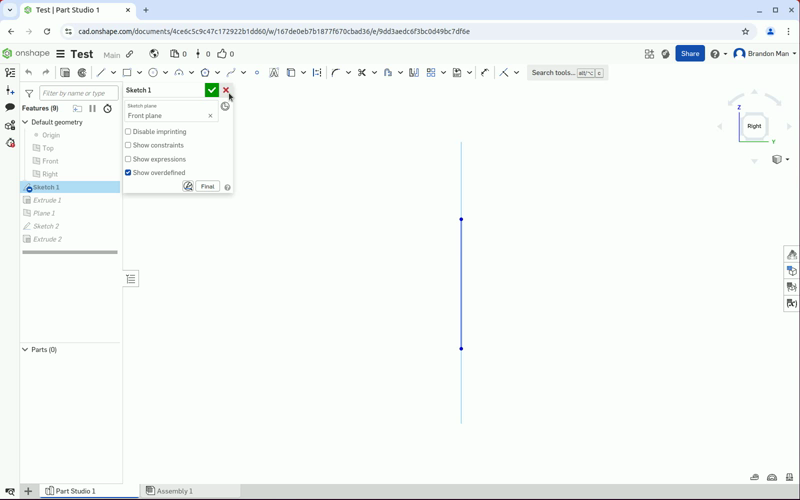
click(229, 92)
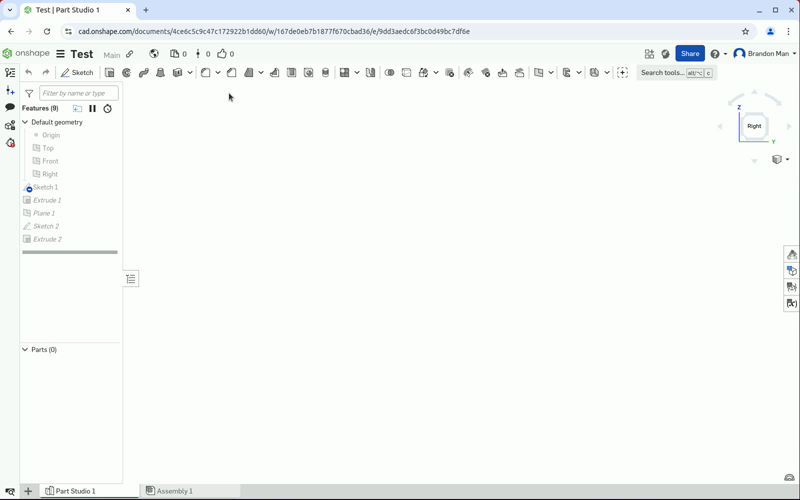
key(shift+s)
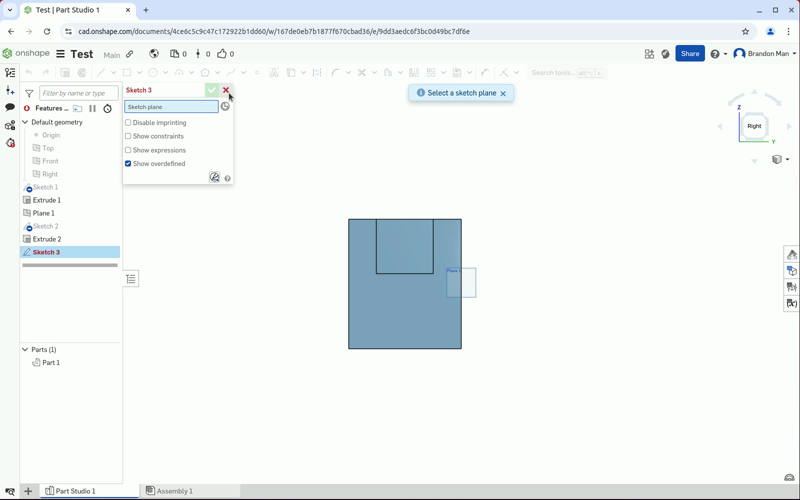
mouse_move(73, 215)
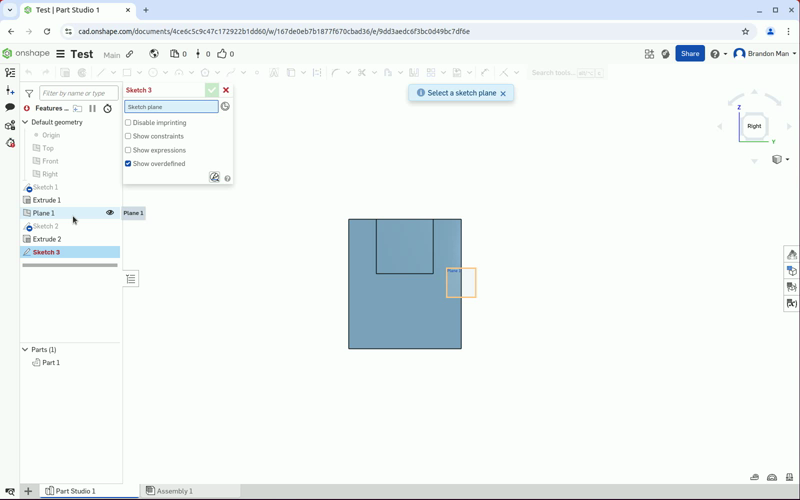
click(73, 215)
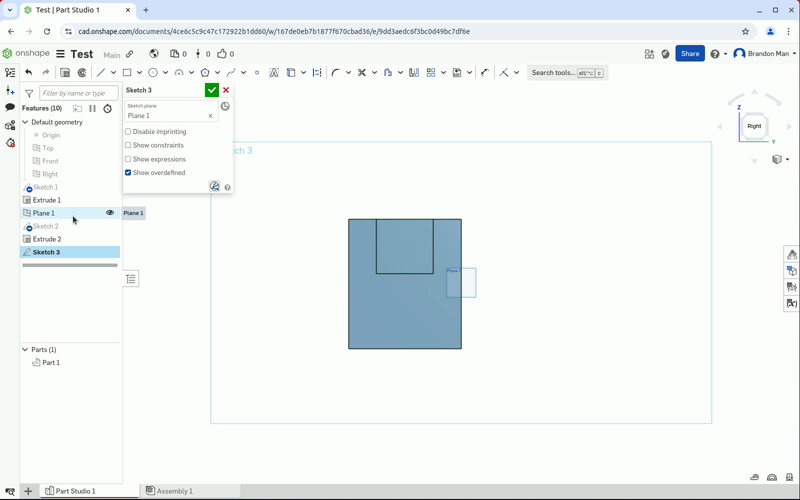
mouse_move(73, 352)
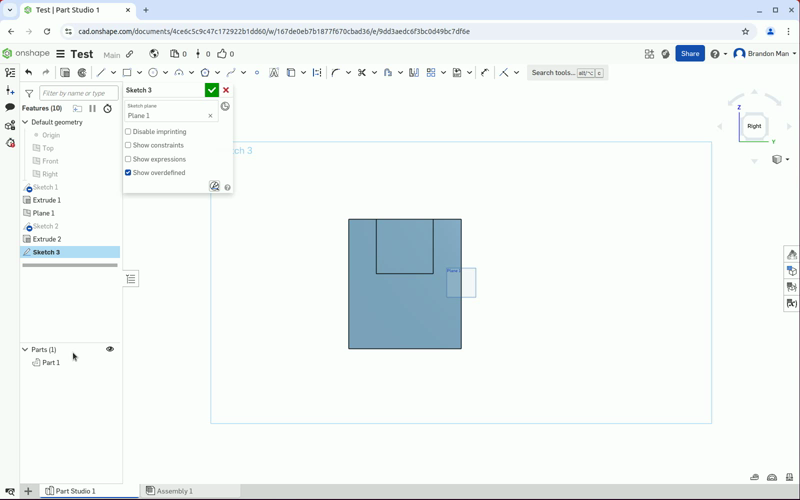
key(y)
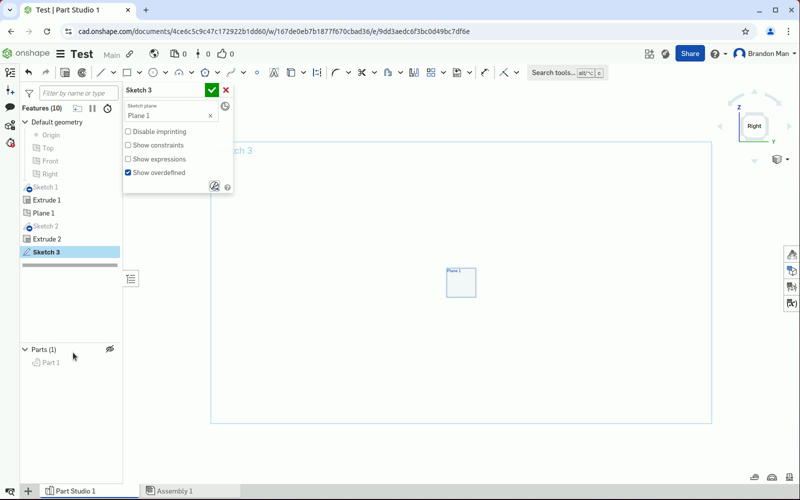
key(l)
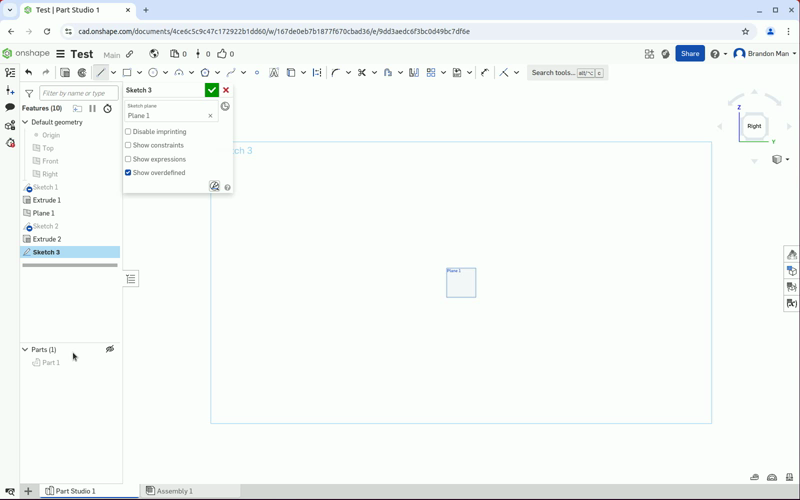
key_down(shift)
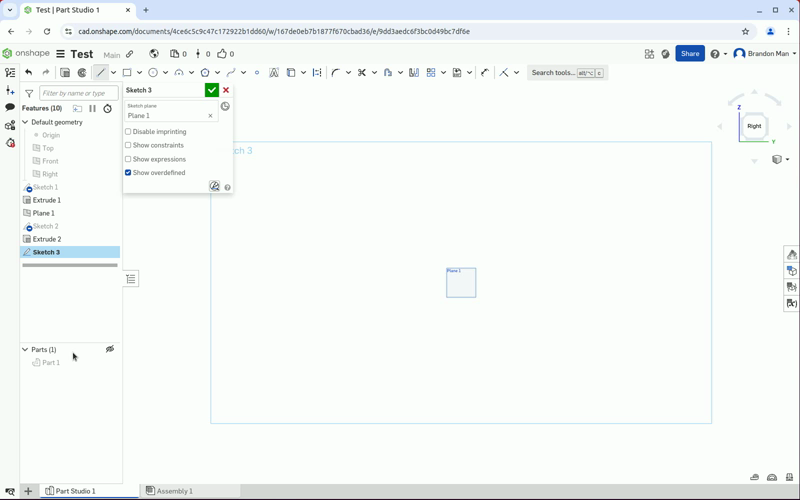
mouse_move(366, 348)
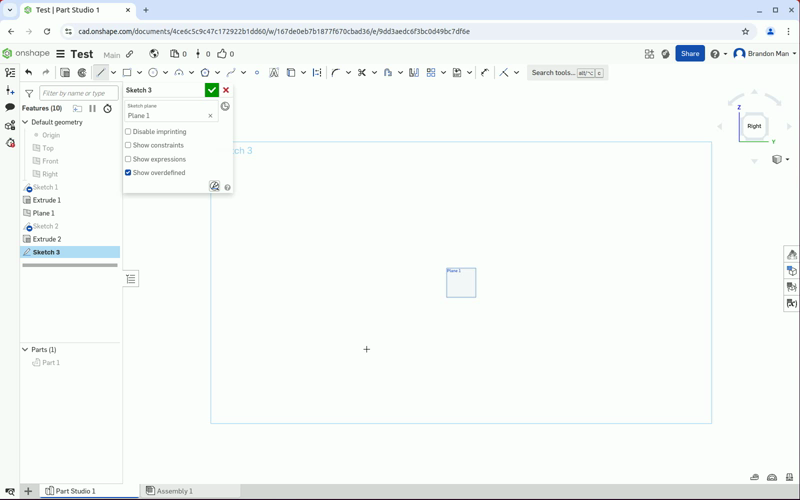
click(366, 348)
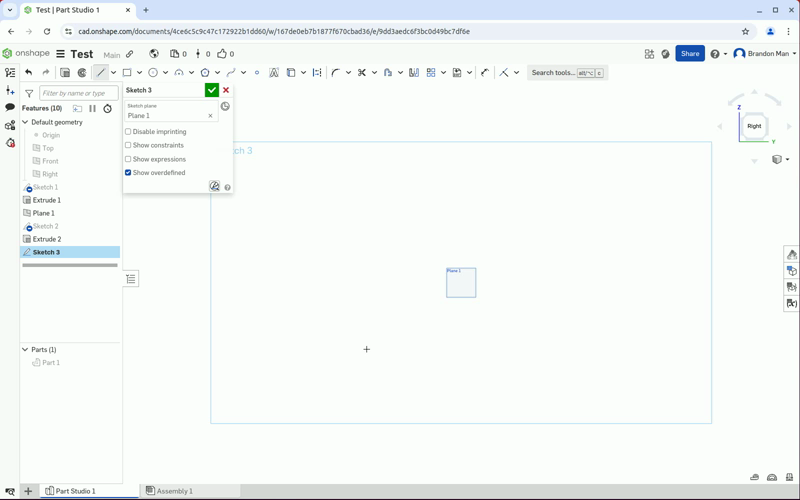
key_up(shift)
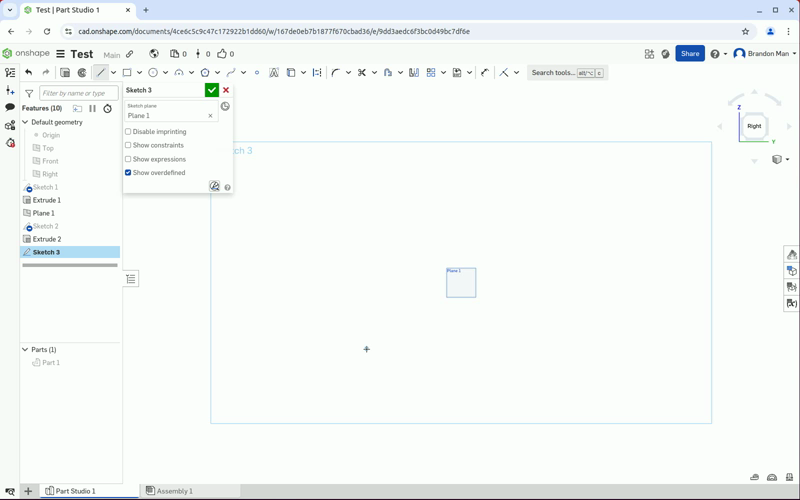
key_down(shift)
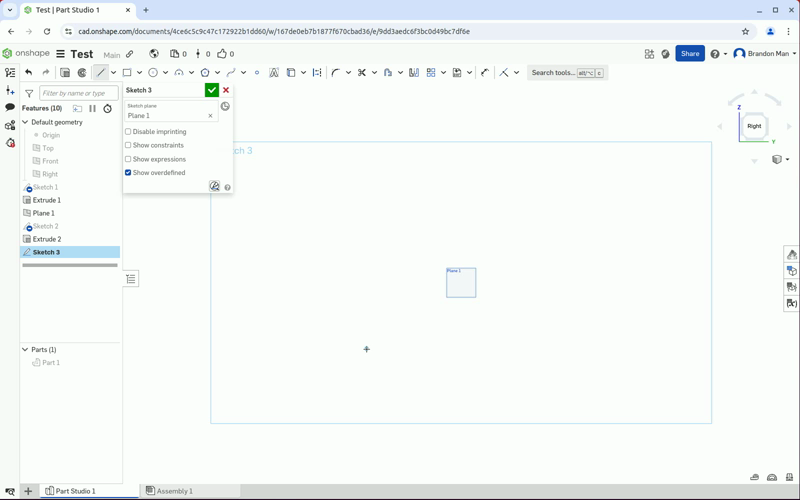
mouse_move(442, 348)
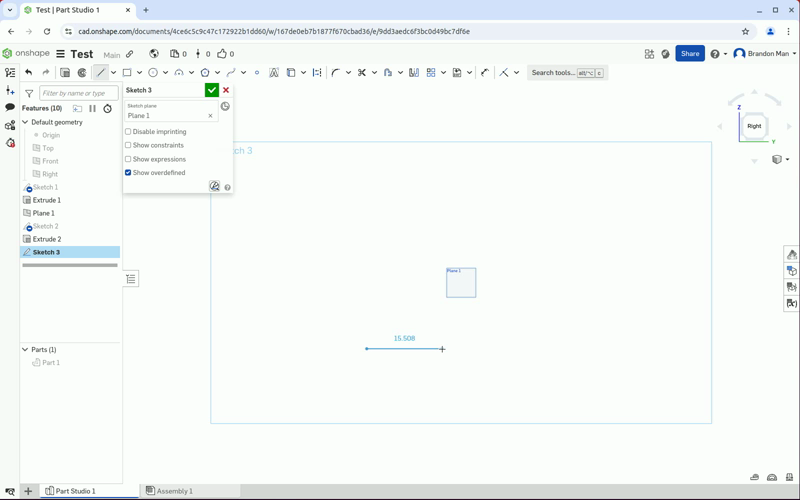
click(442, 348)
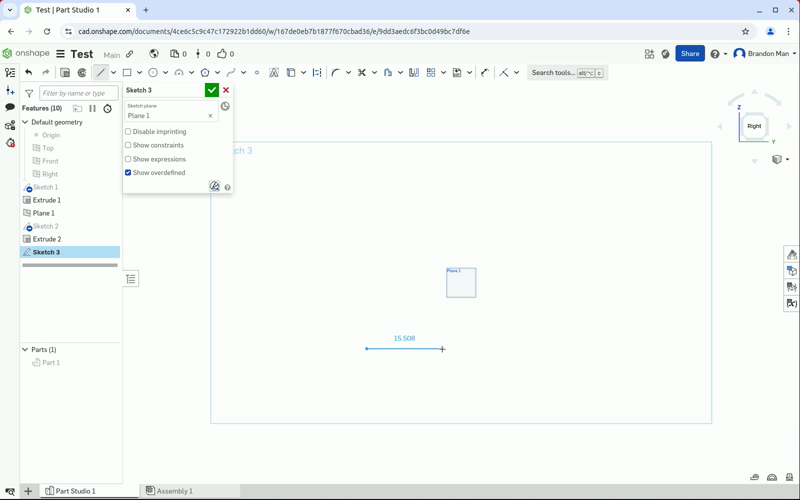
key_up(shift)
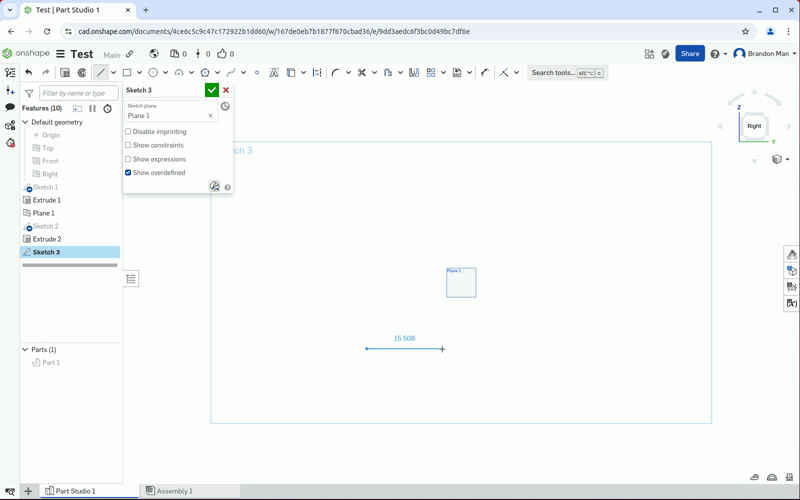
key_down(shift)
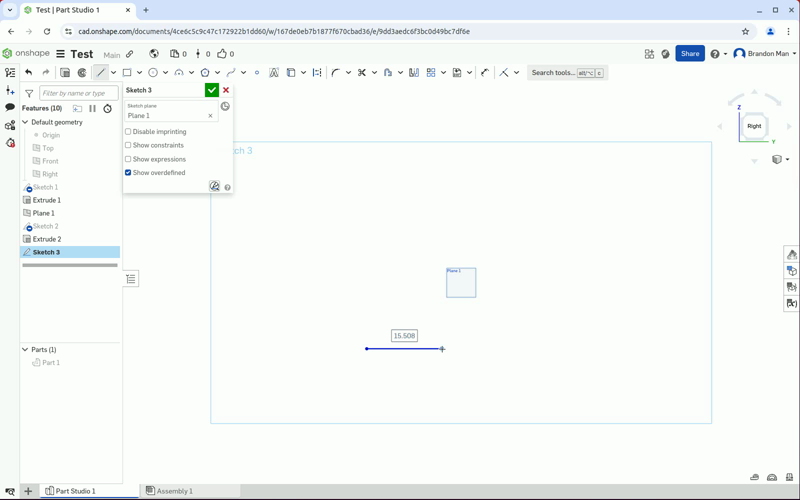
mouse_move(472, 348)
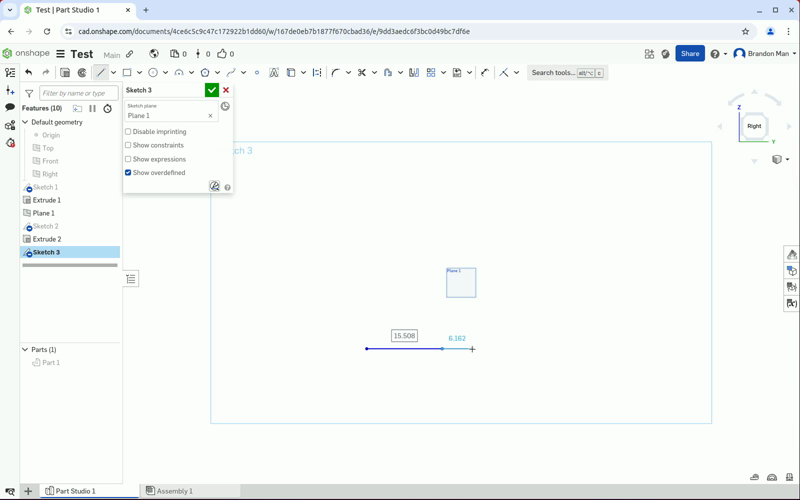
mouse_move(442, 310)
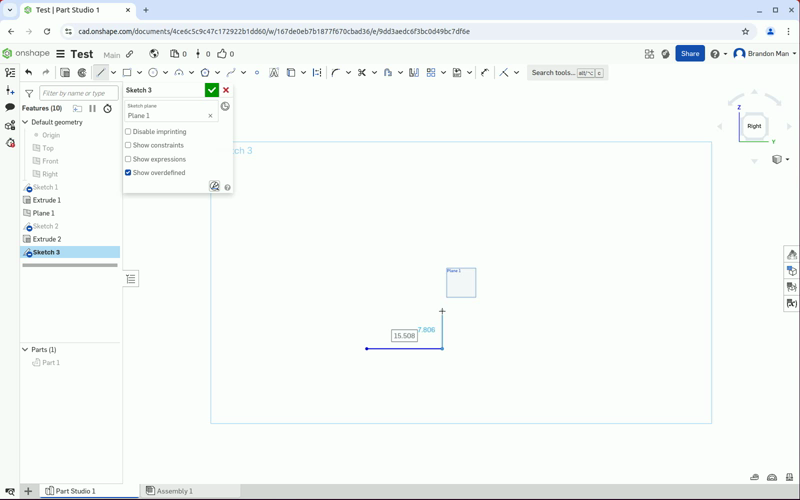
click(442, 310)
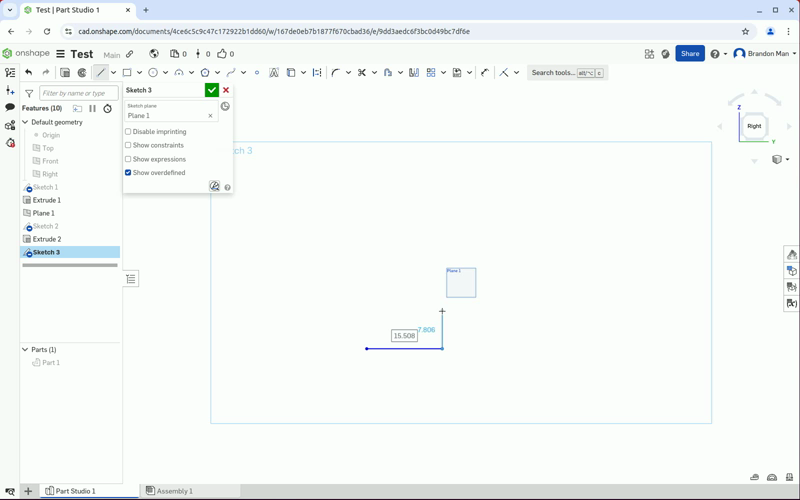
key_up(shift)
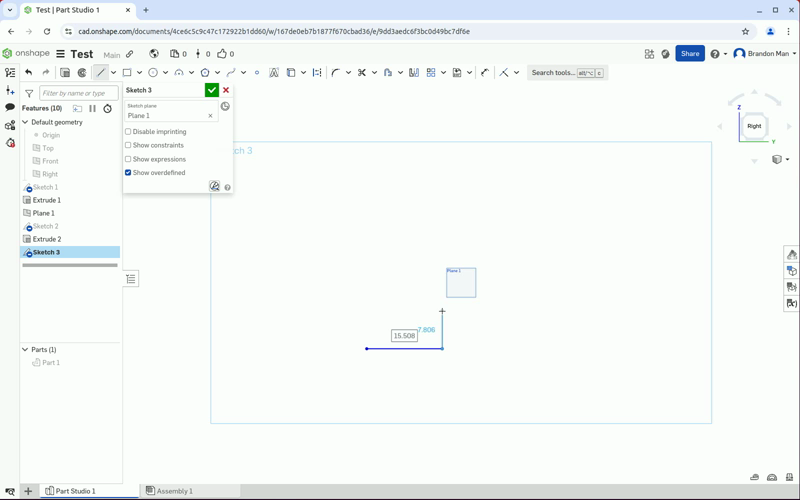
key_down(shift)
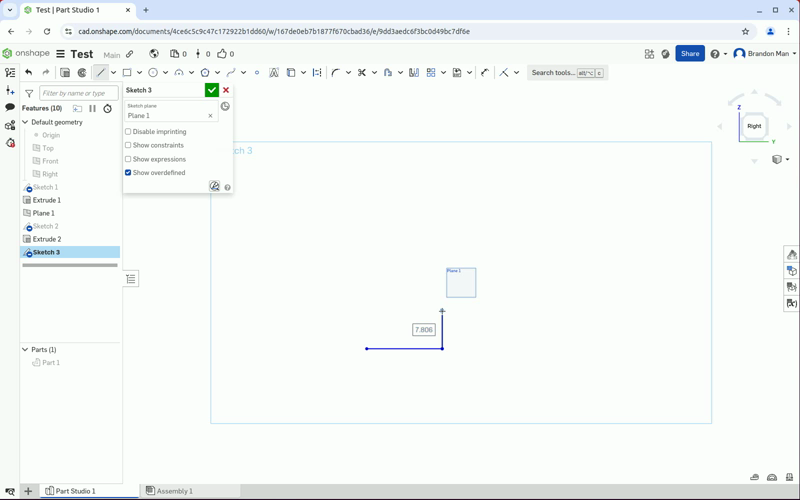
mouse_move(366, 310)
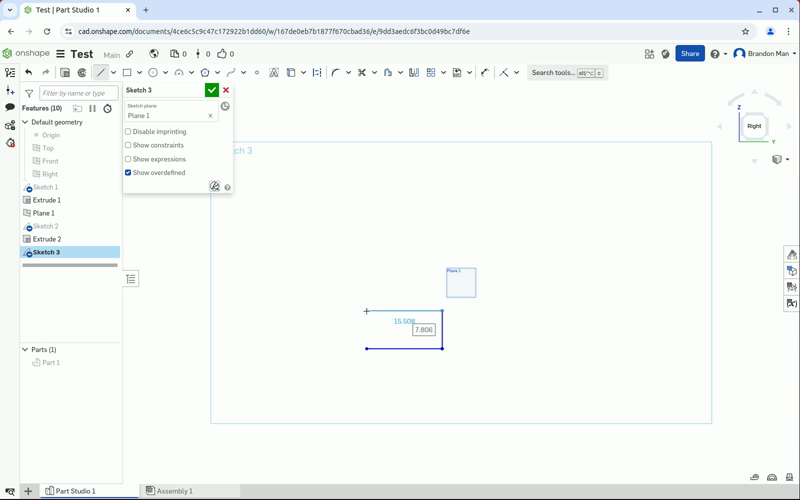
click(366, 310)
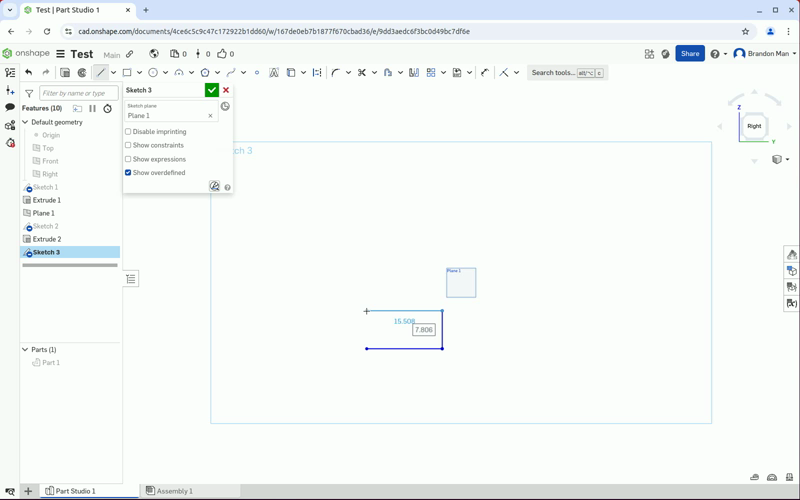
key_up(shift)
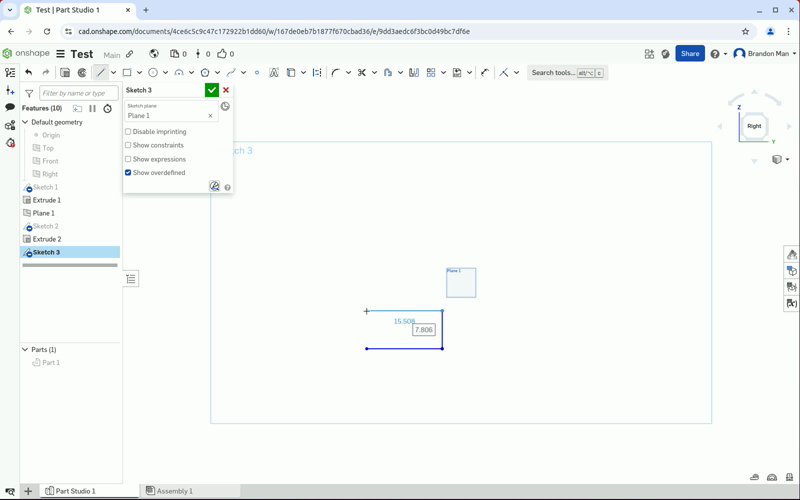
mouse_move(396, 310)
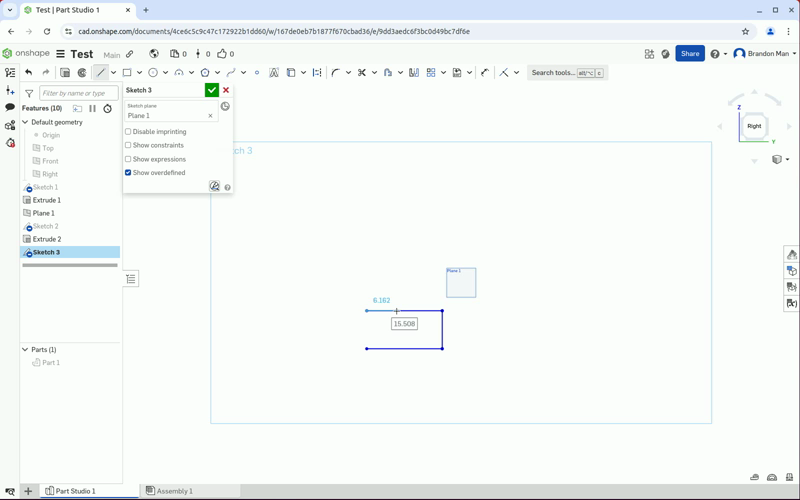
key_down(shift)
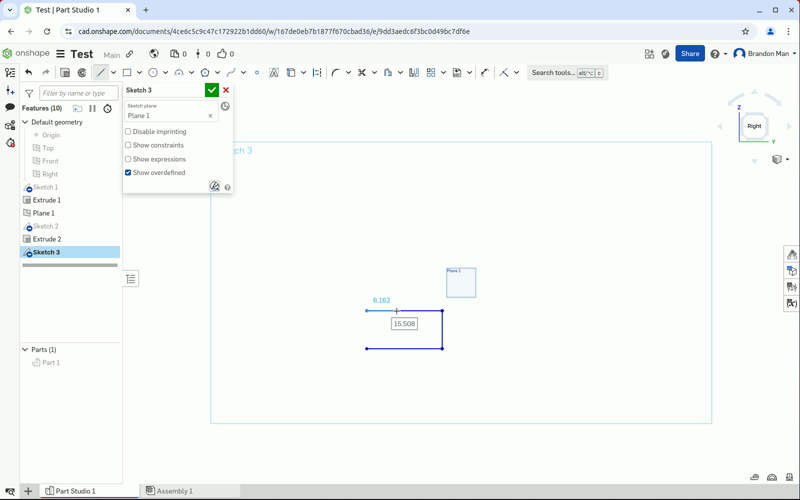
mouse_move(366, 348)
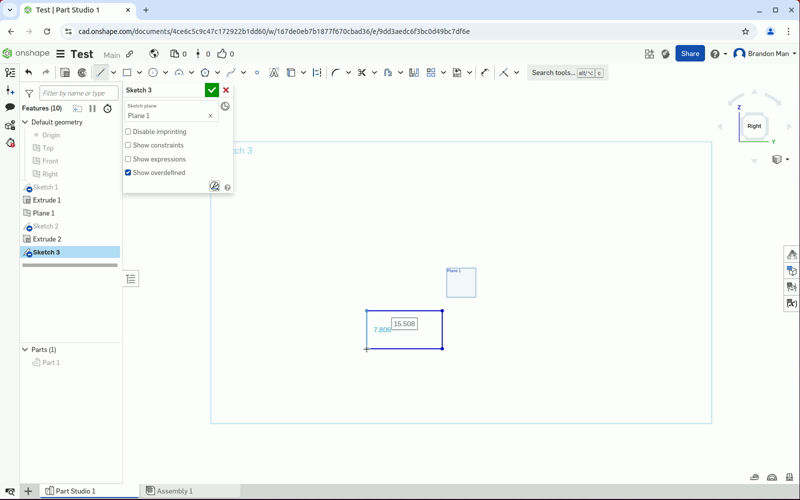
key_up(shift)
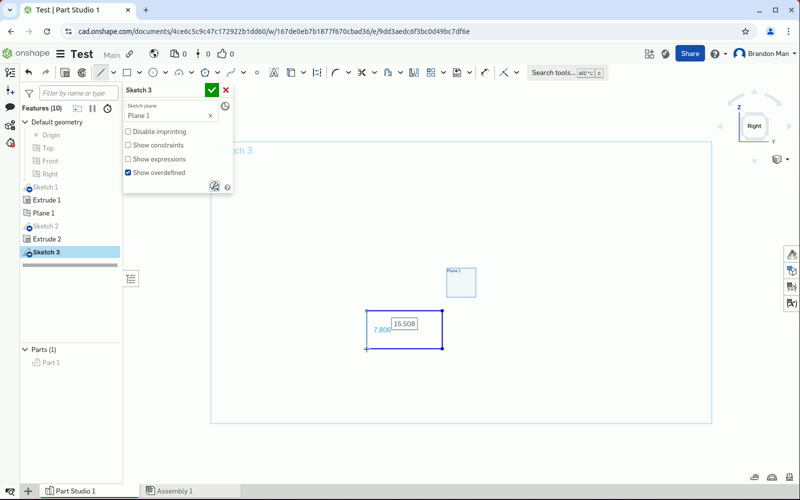
click(366, 348)
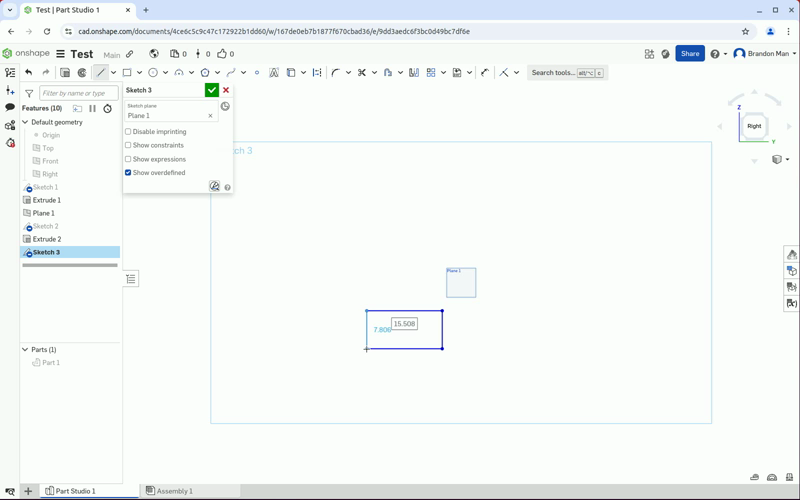
key(esc)
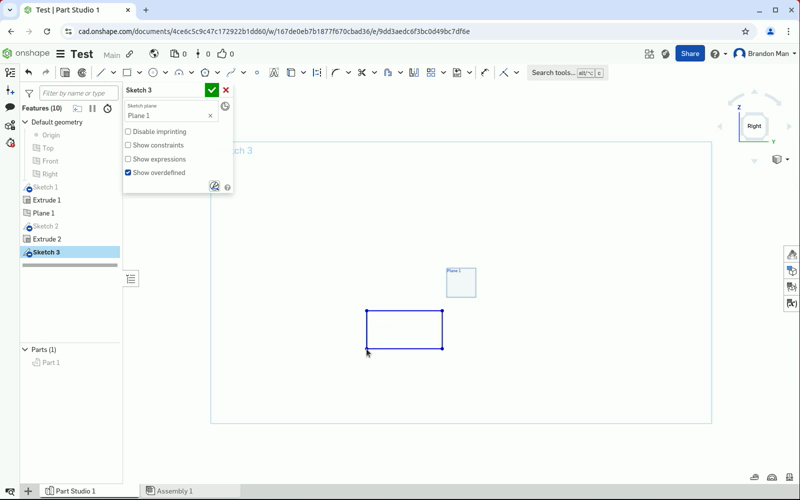
mouse_move(384, 321)
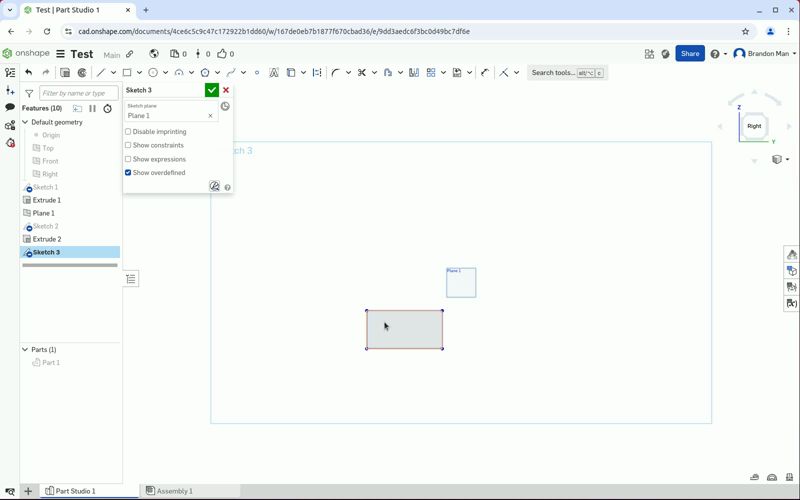
click(384, 321)
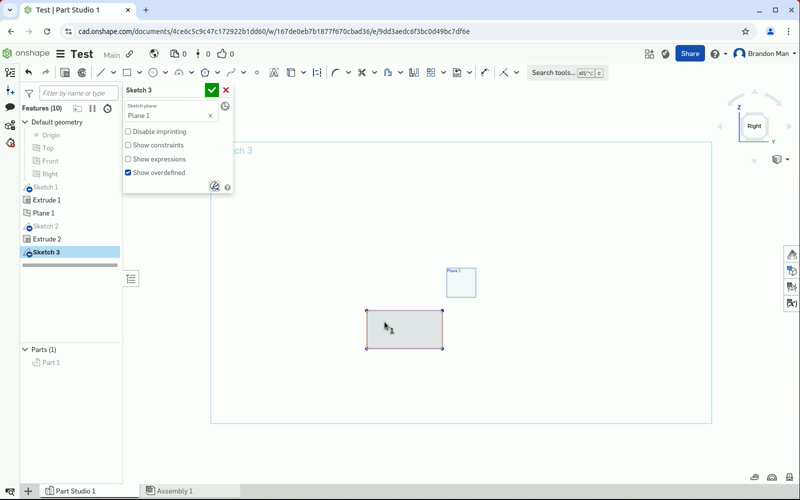
mouse_move(73, 352)
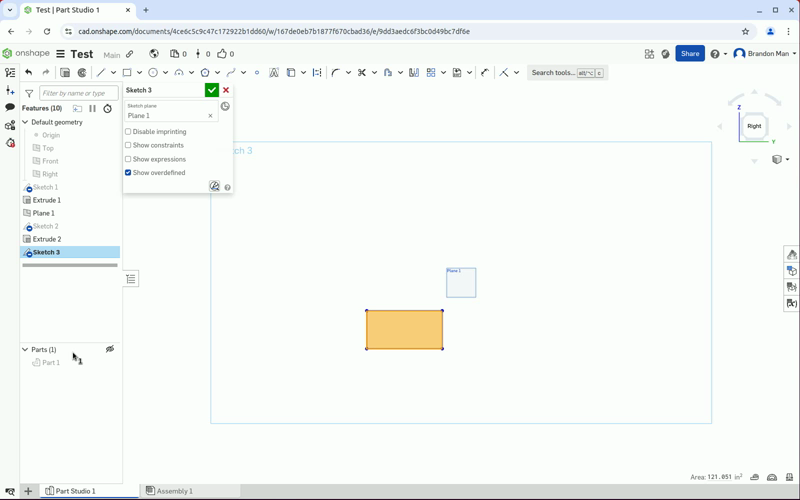
key(shift+y)
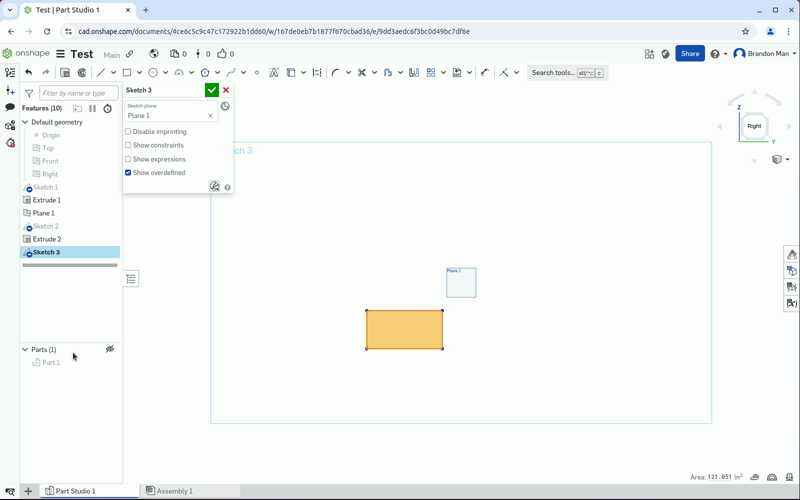
key(shift+e)
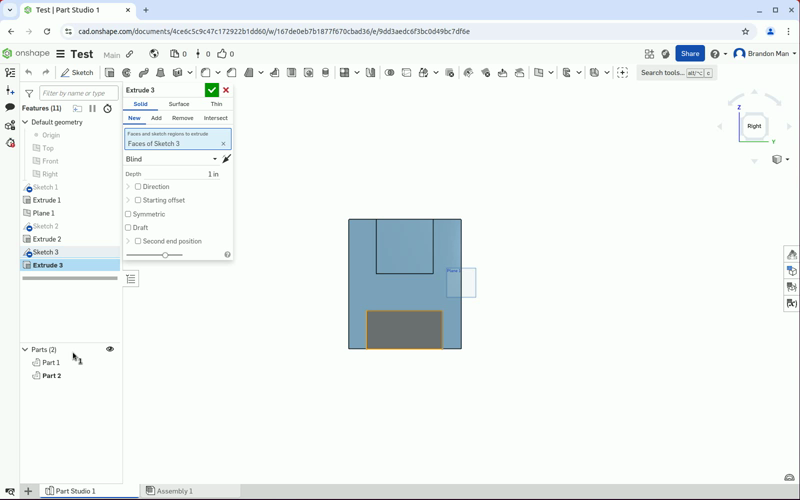
mouse_move(143, 106)
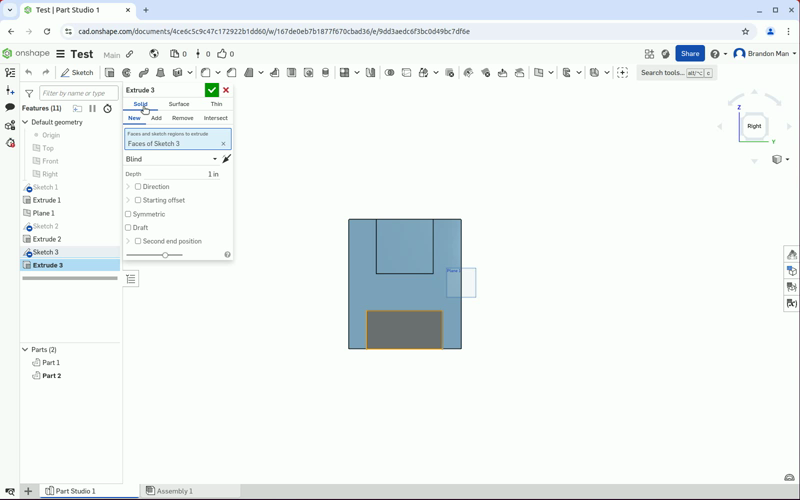
click(143, 106)
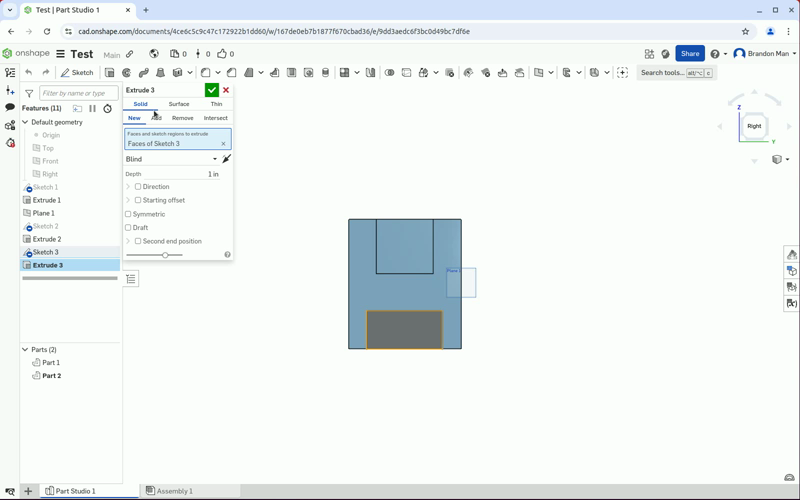
mouse_move(186, 120)
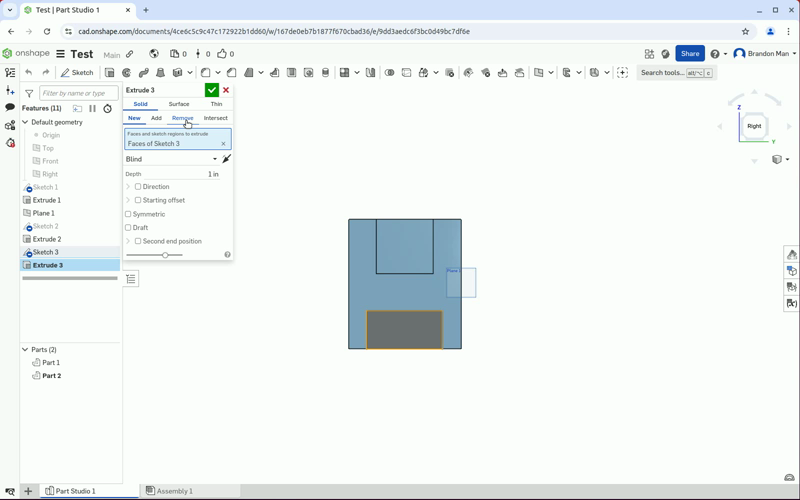
click(186, 120)
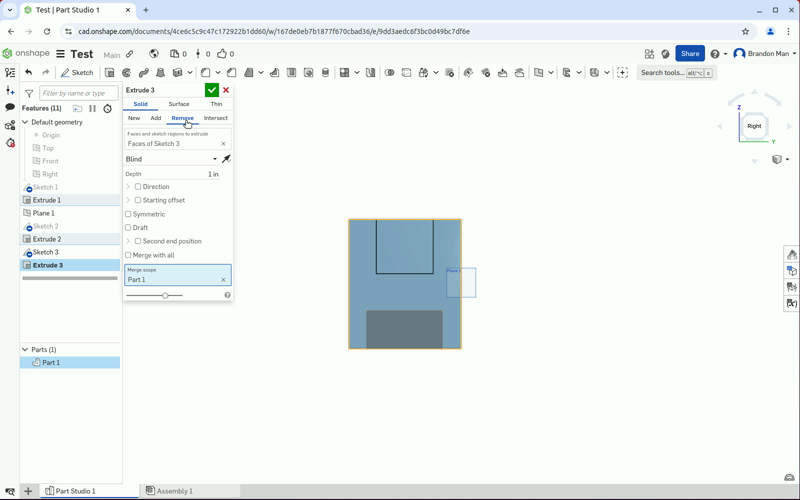
key(tab, 4)
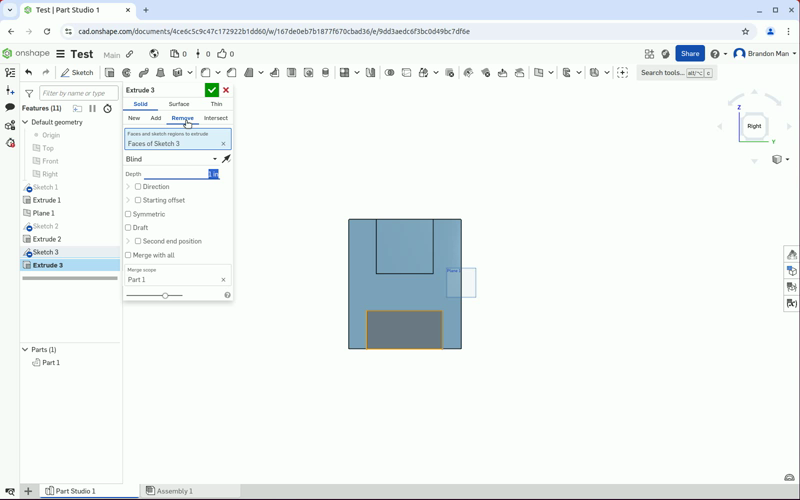
text(30.811)
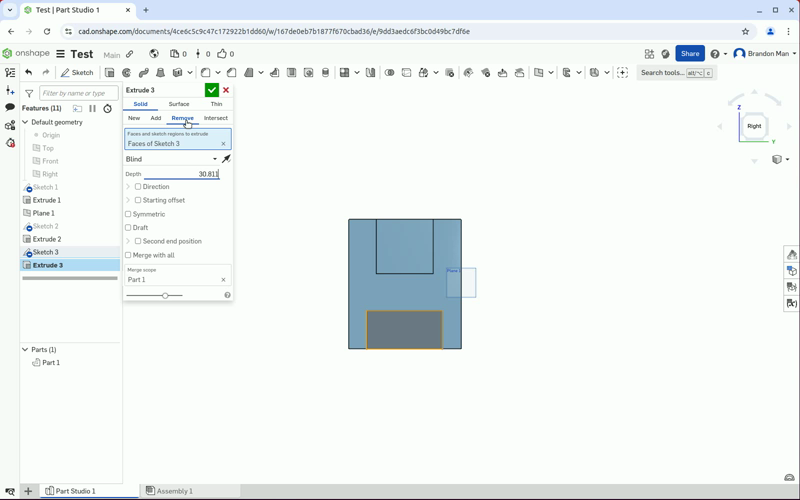
key(tab, 6)
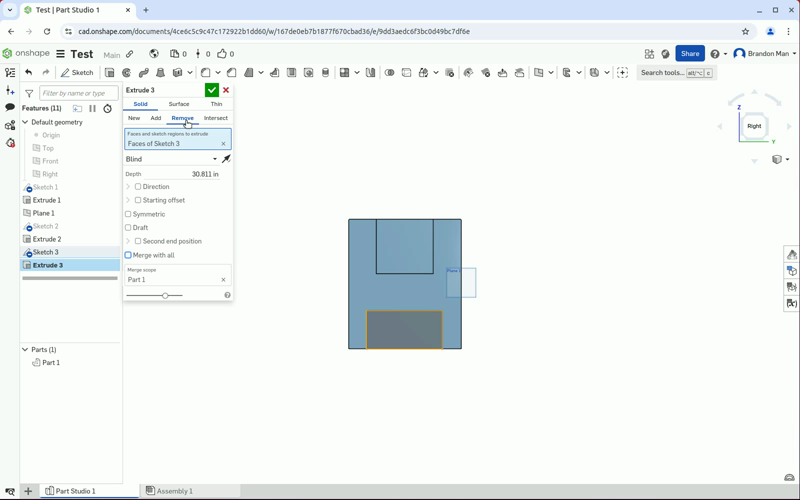
key(space)
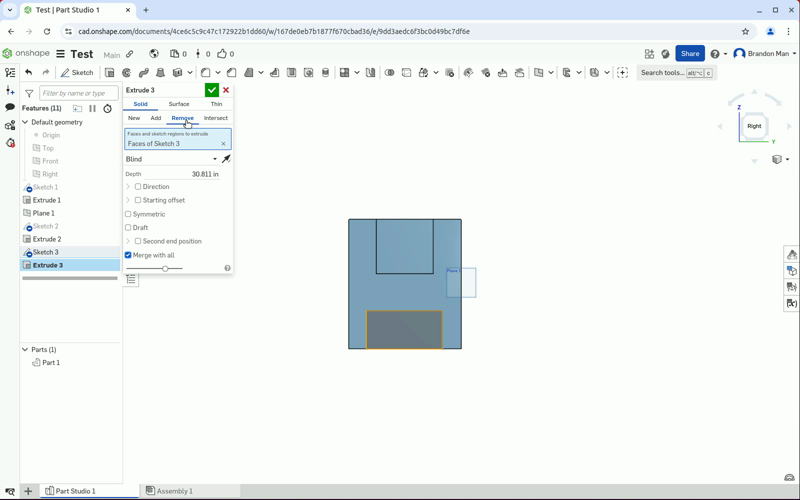
key(enter)
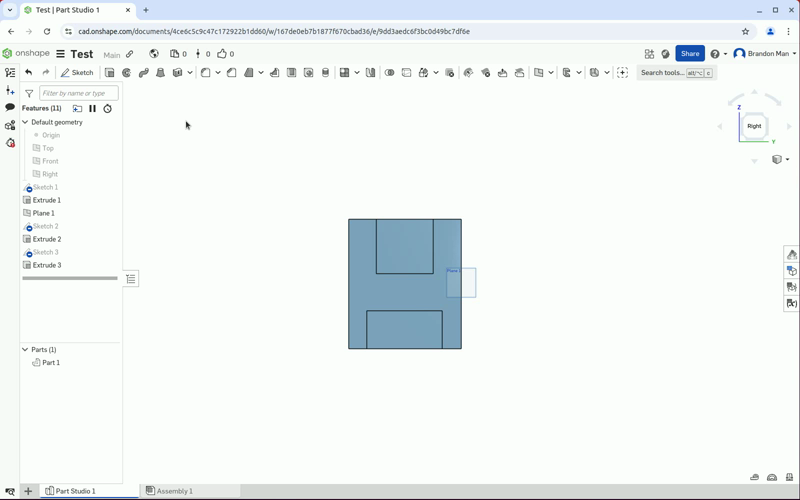
key(shift+h)
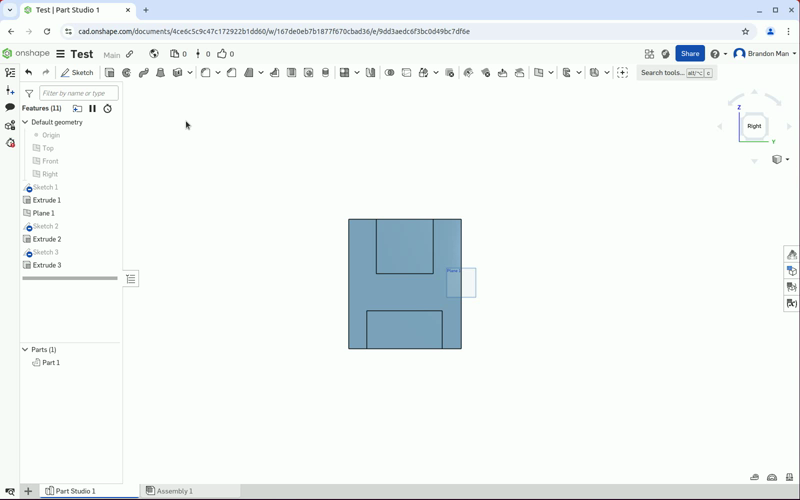
key(shift+h)
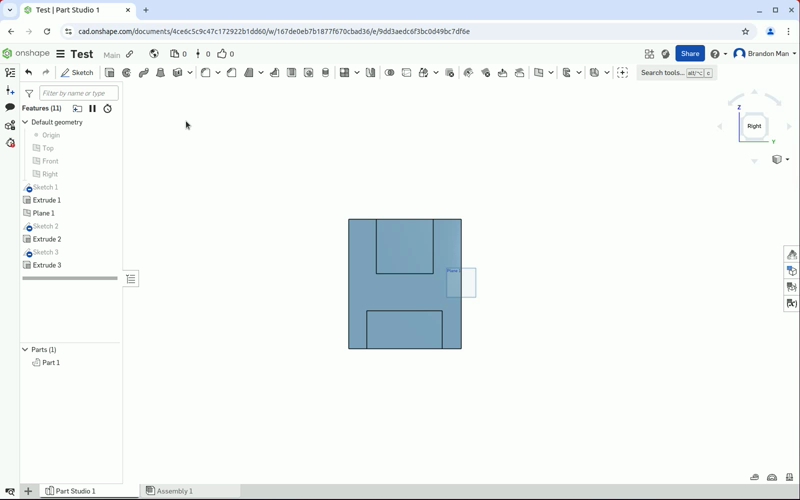
mouse_move(73, 189)
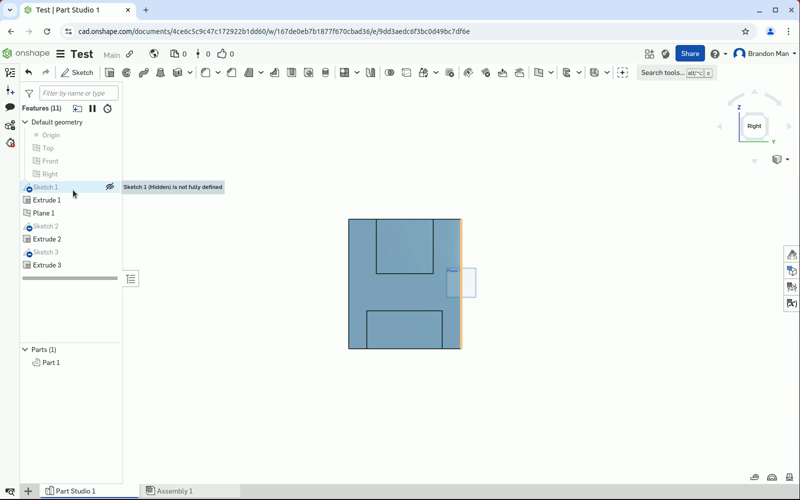
click(73, 189)
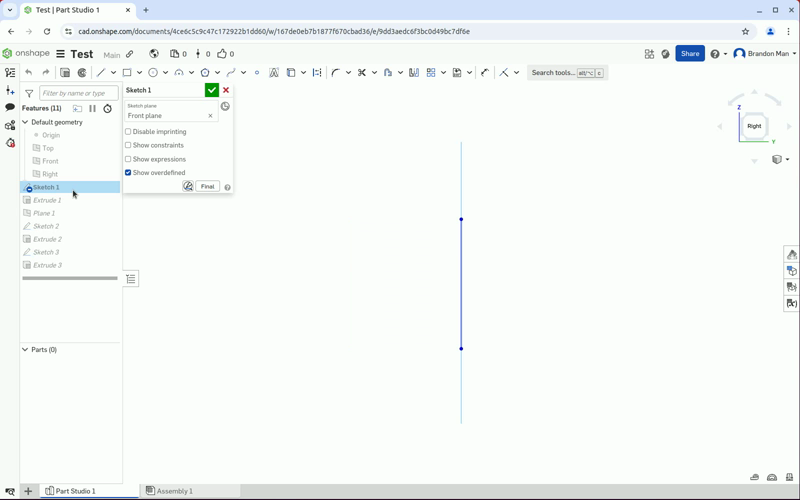
mouse_move(229, 92)
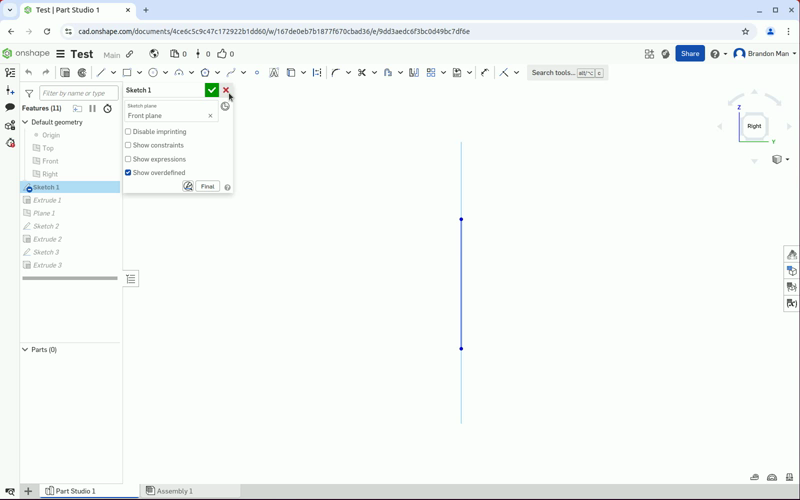
click(229, 92)
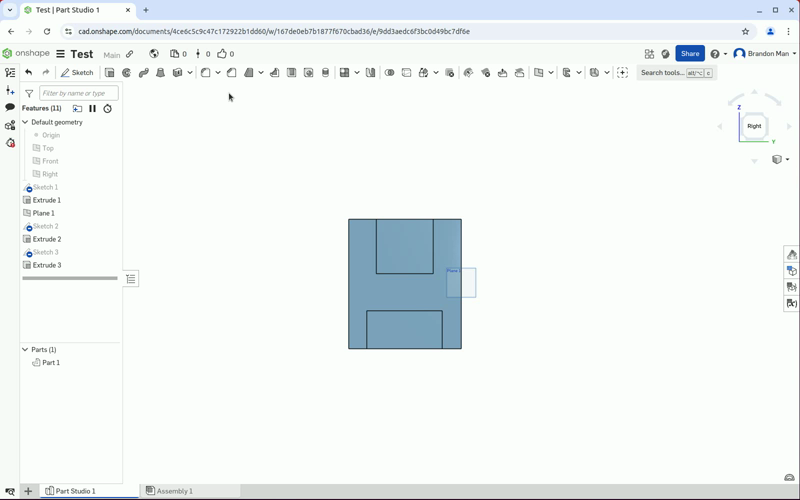
mouse_move(73, 352)
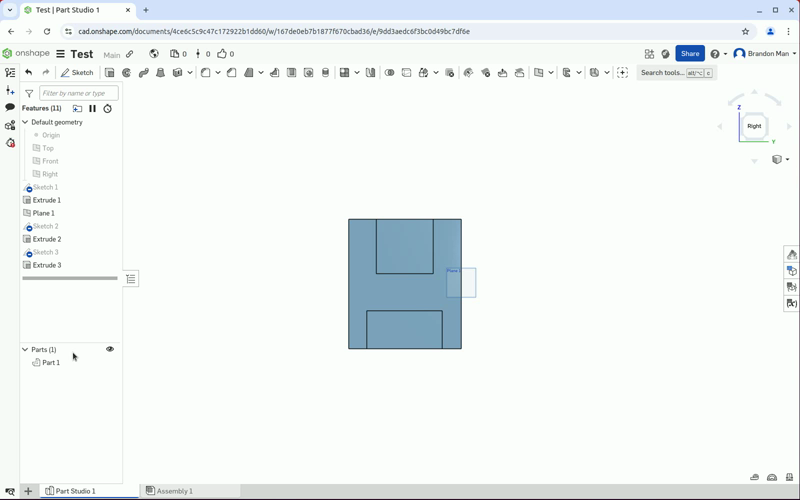
key(y)
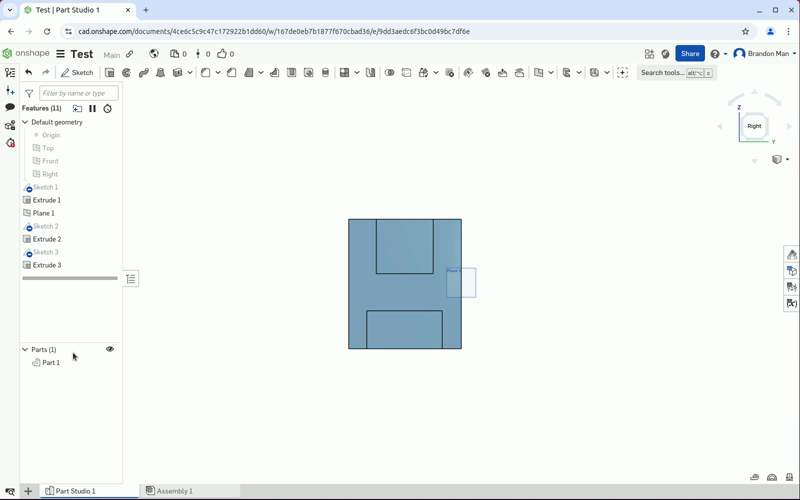
key(shift+p)
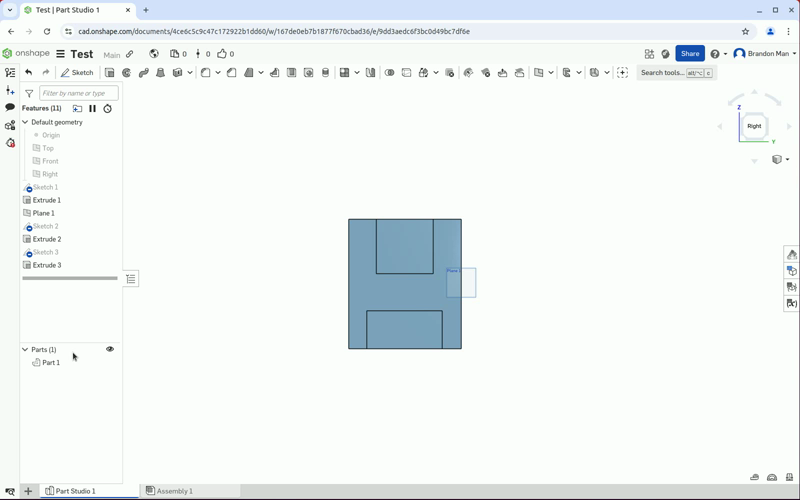
key(space)
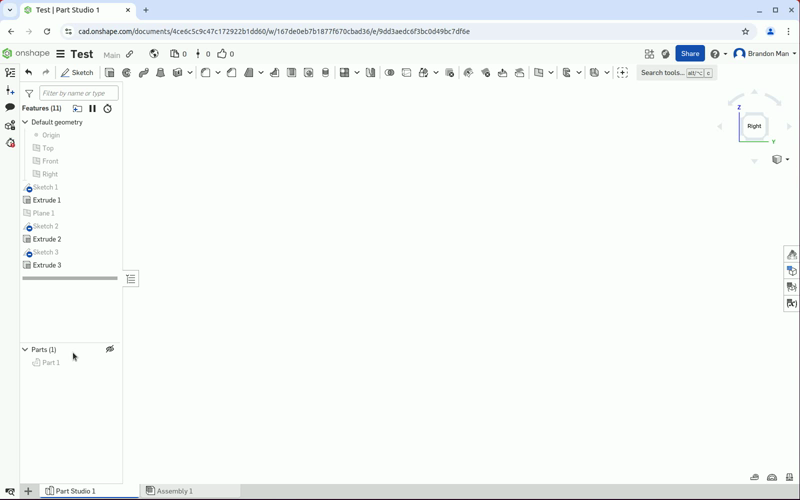
key_down(shift)
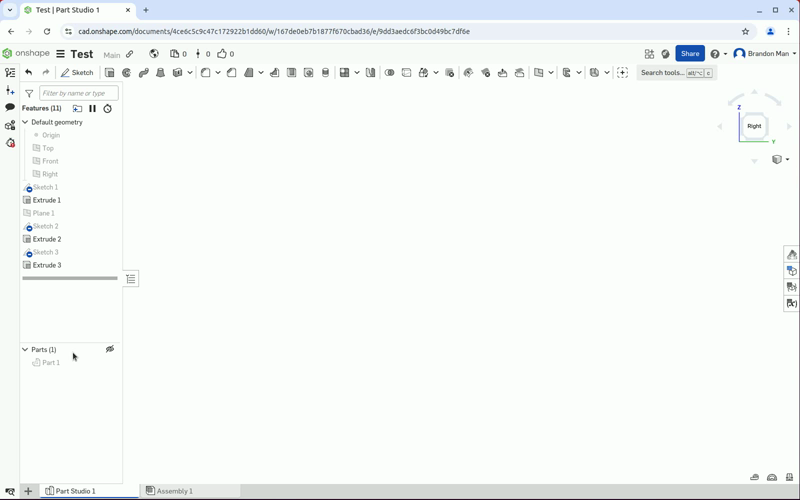
key(right)
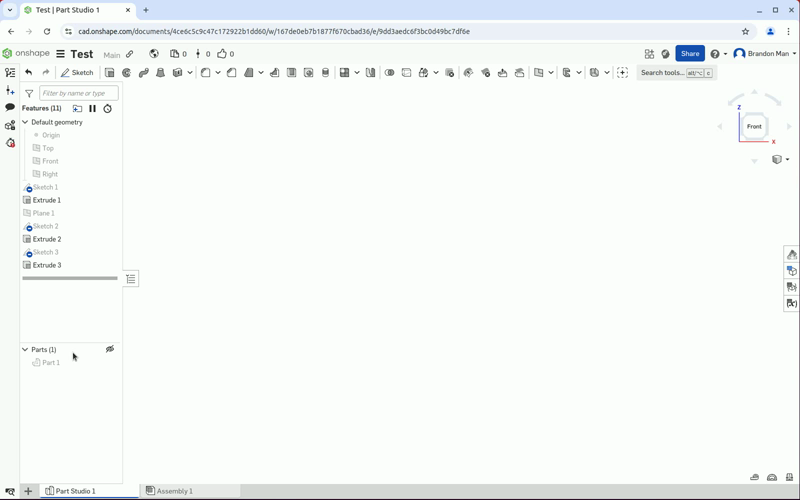
key_up(shift)
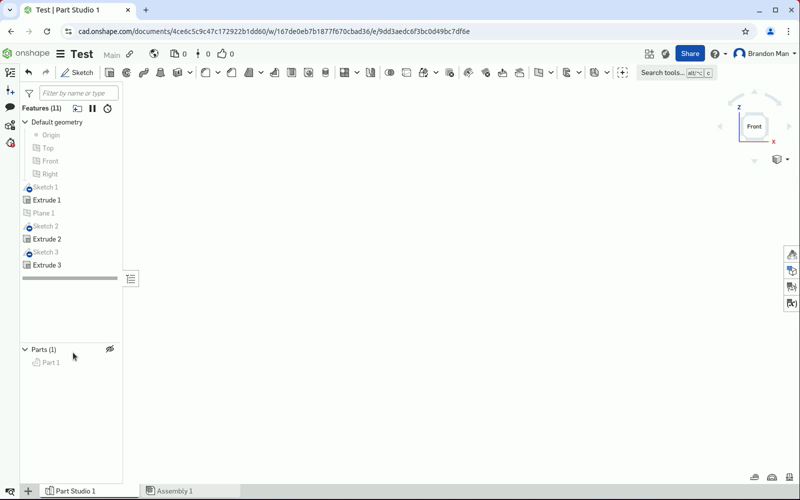
mouse_move(73, 352)
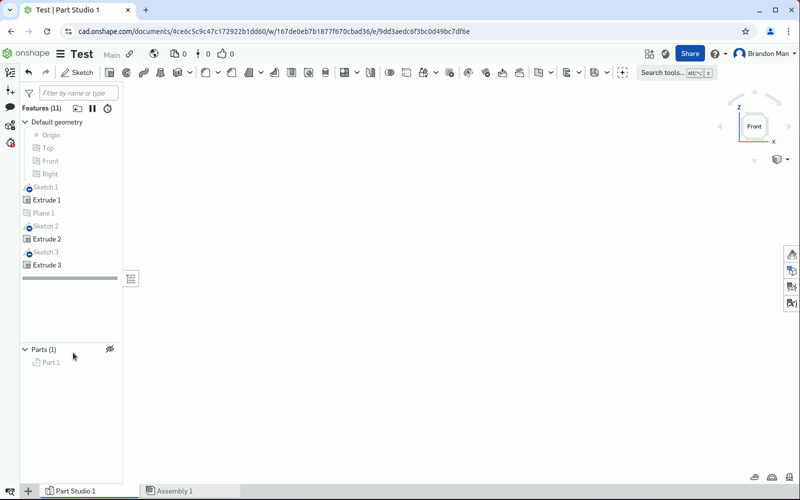
key(shift+y)
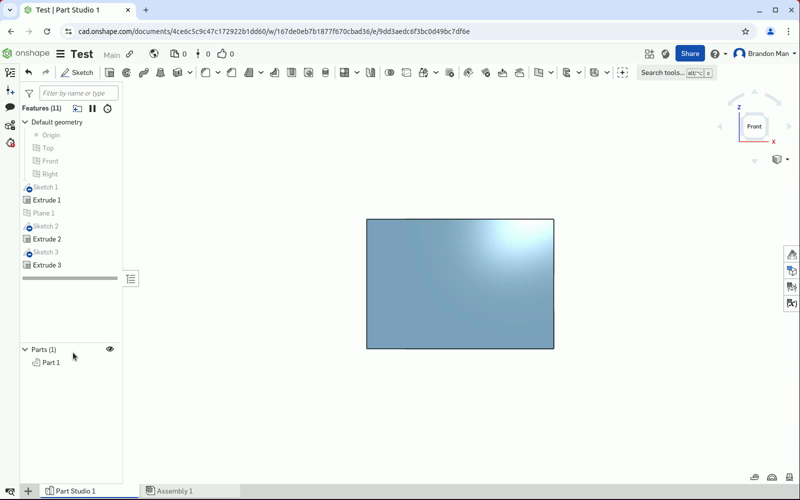
mouse_move(541, 75)
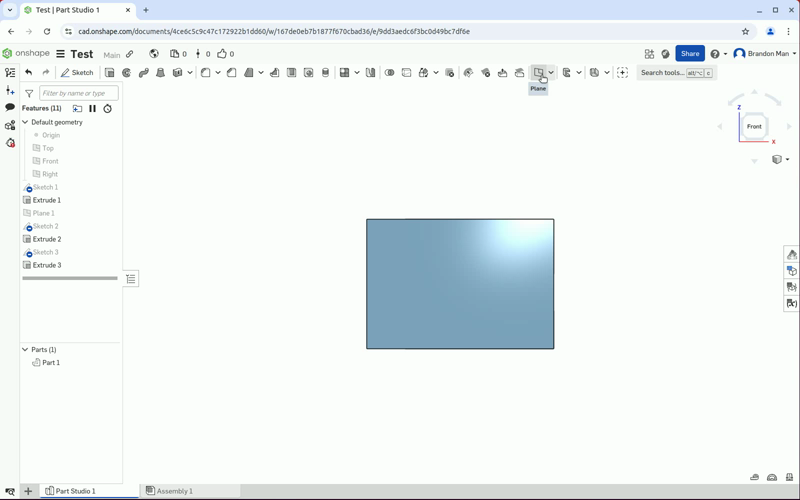
click(541, 75)
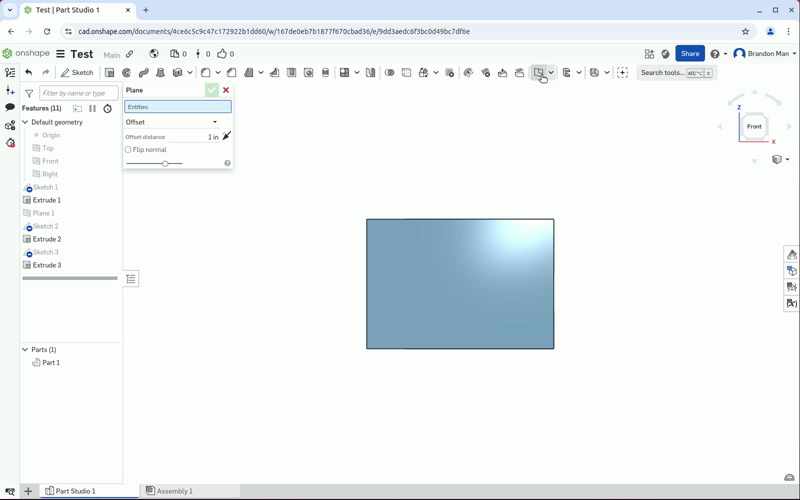
mouse_move(73, 163)
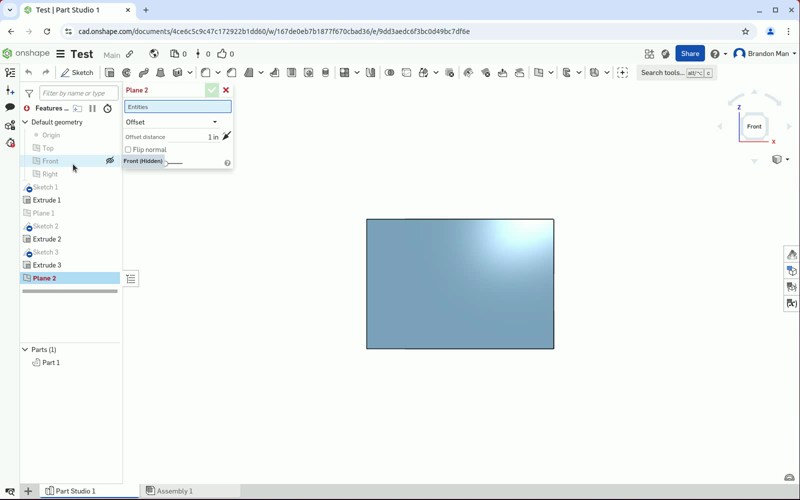
click(73, 163)
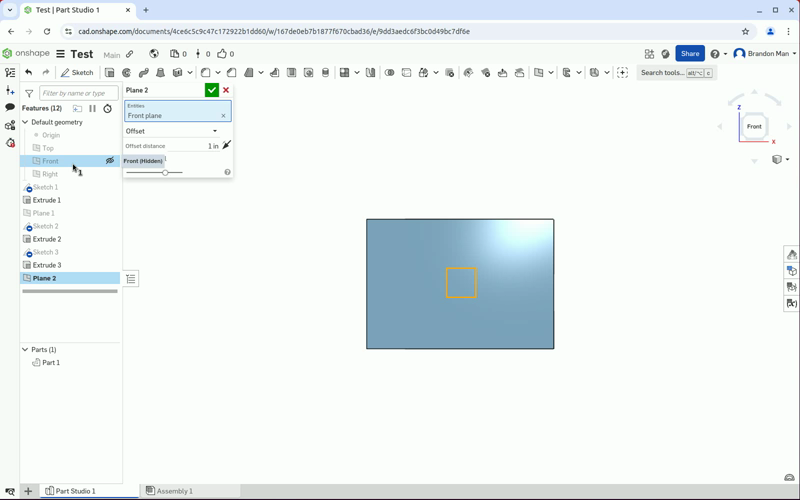
key(tab, 2)
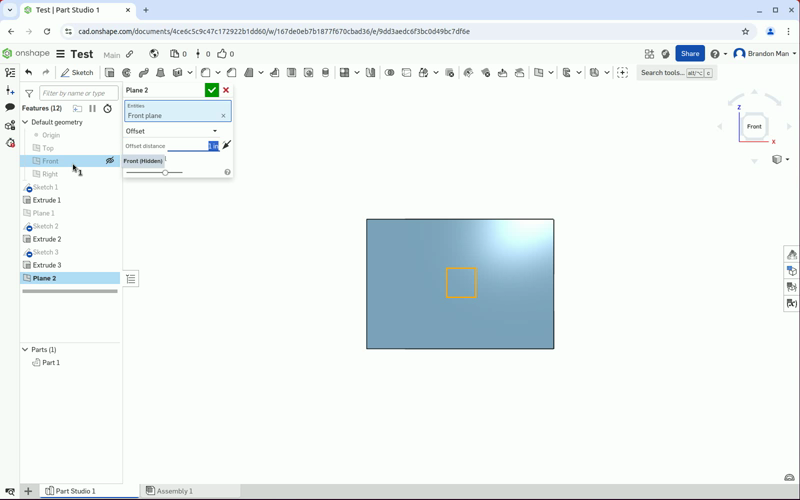
text(23.108)
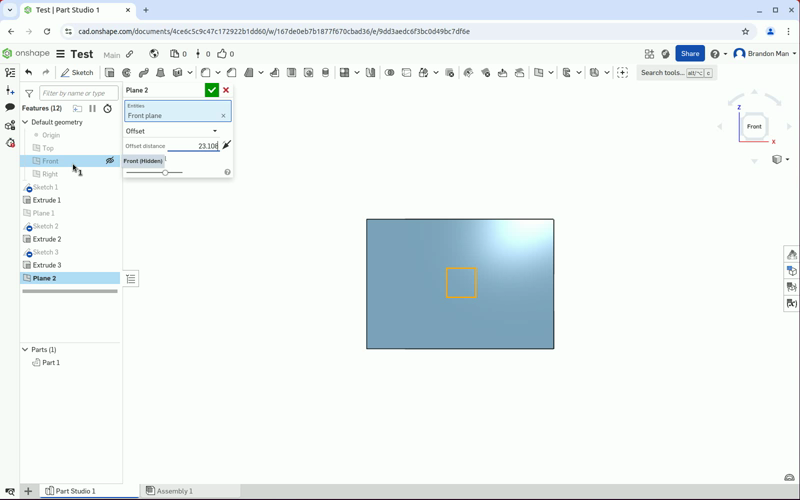
key(enter, 2)
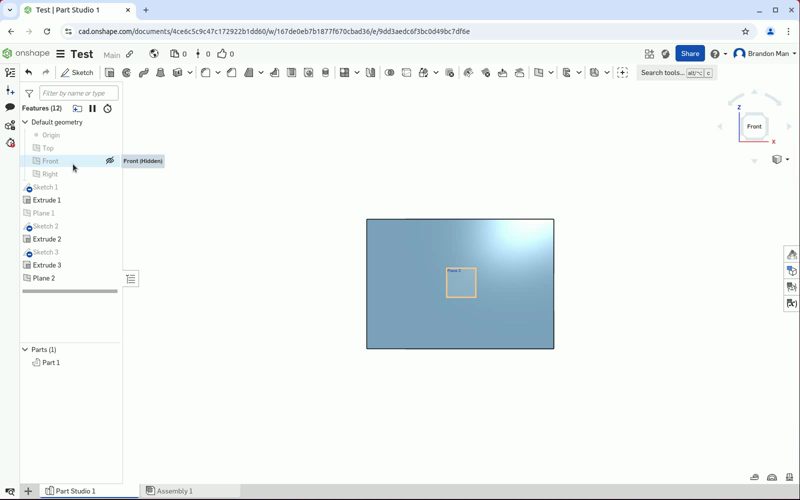
key(shift+s)
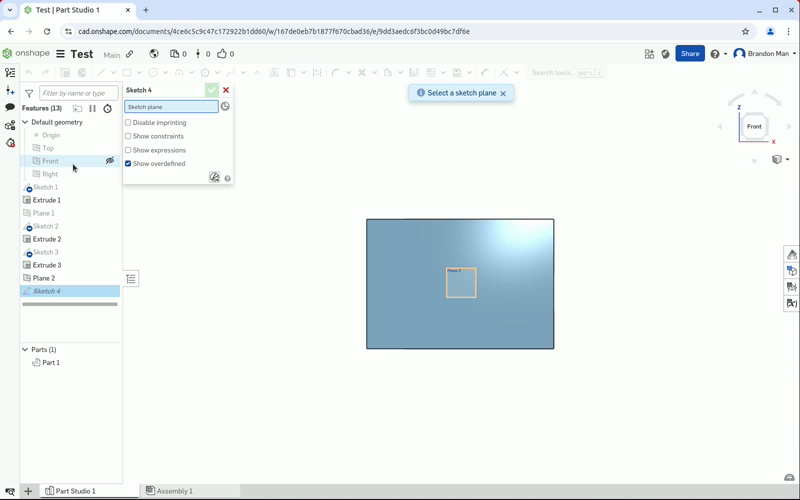
mouse_move(73, 280)
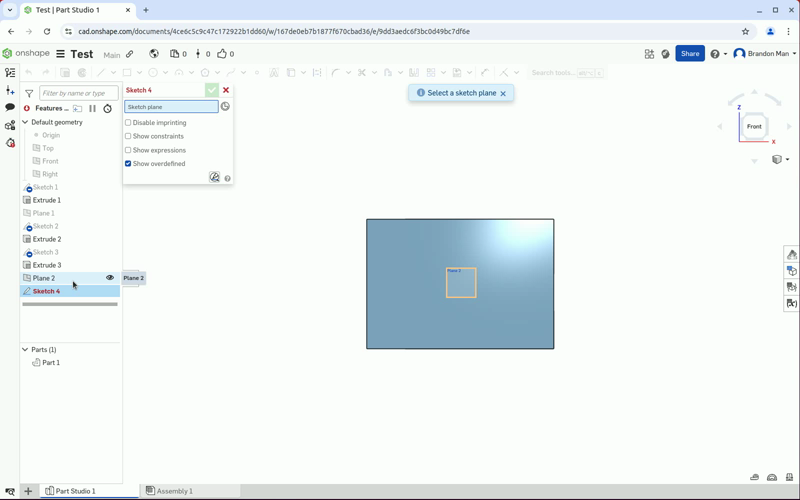
click(73, 280)
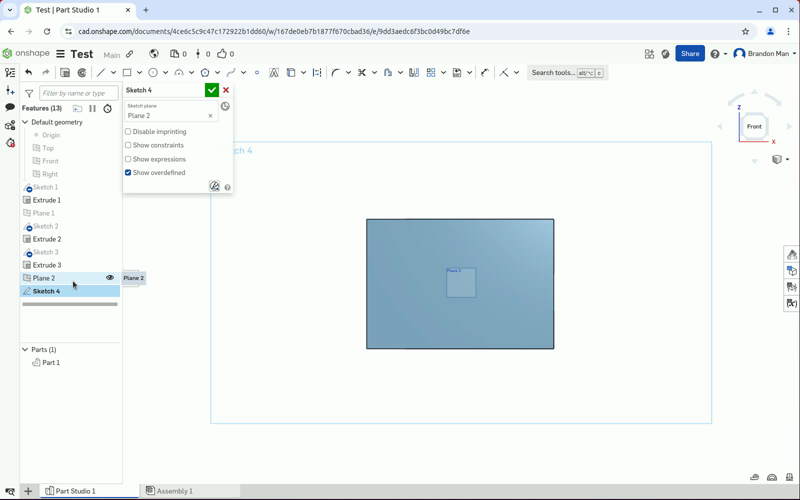
mouse_move(73, 352)
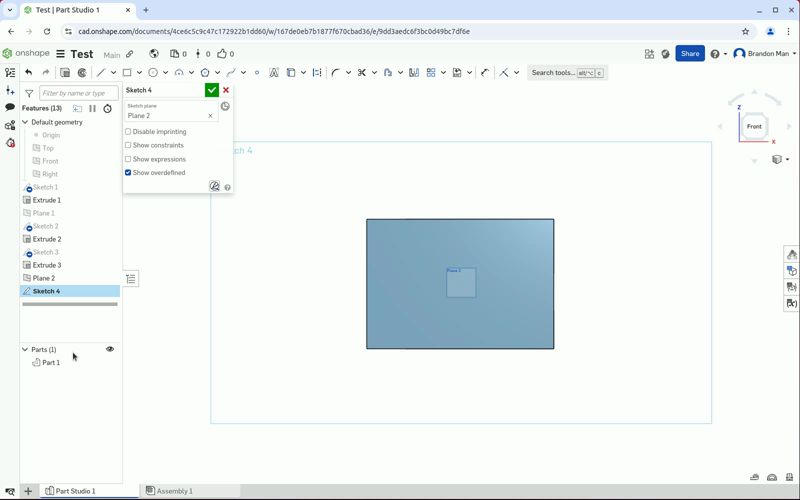
key(y)
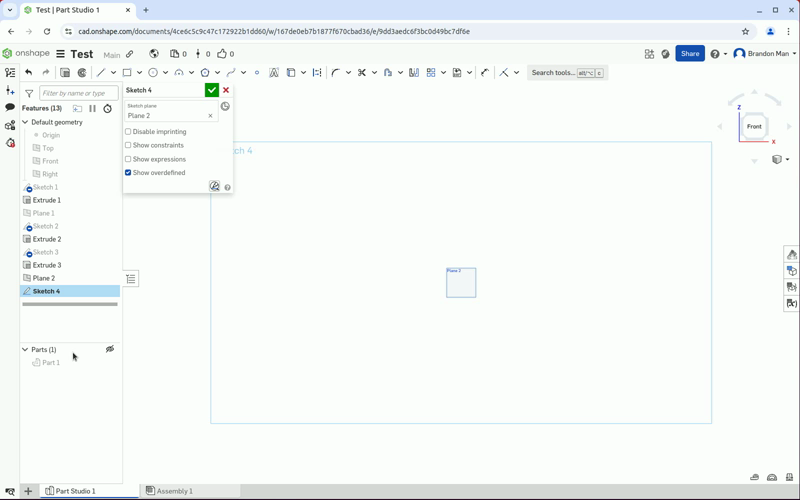
key(l)
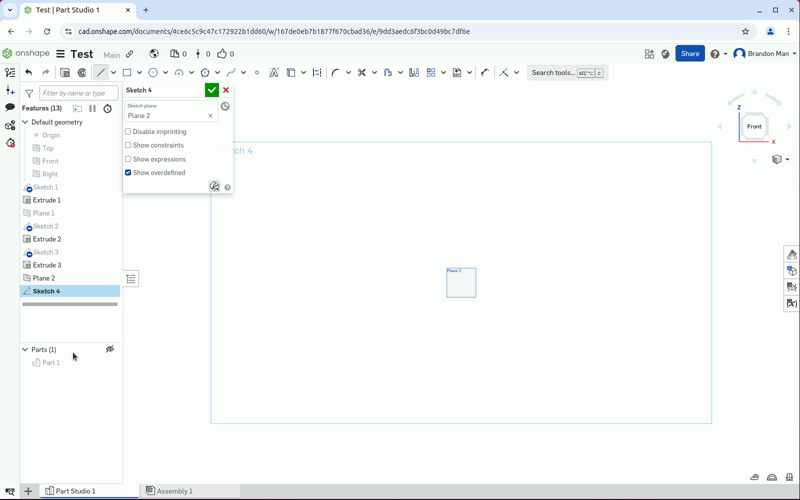
key_down(shift)
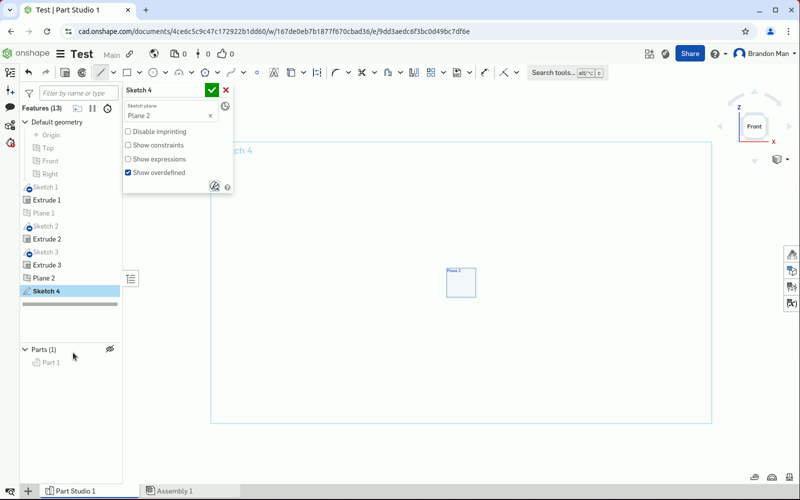
mouse_move(413, 254)
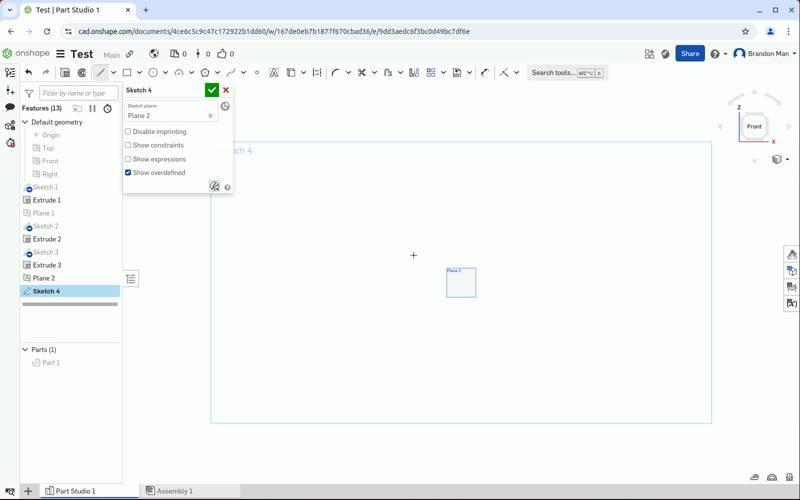
click(413, 254)
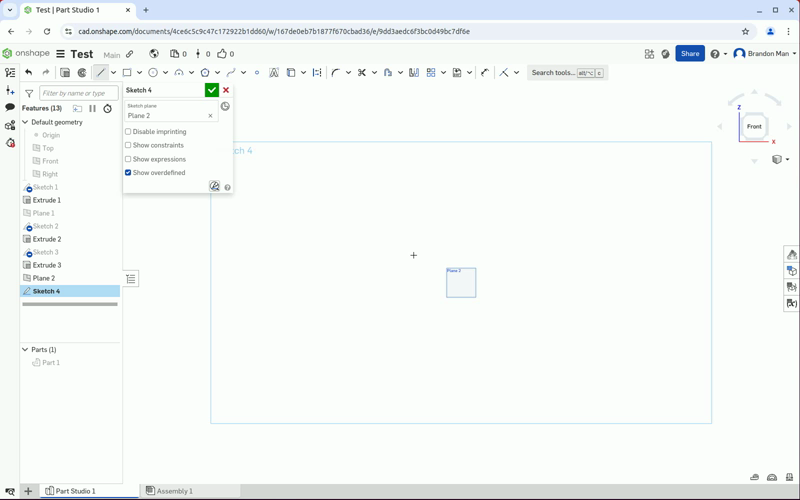
key_up(shift)
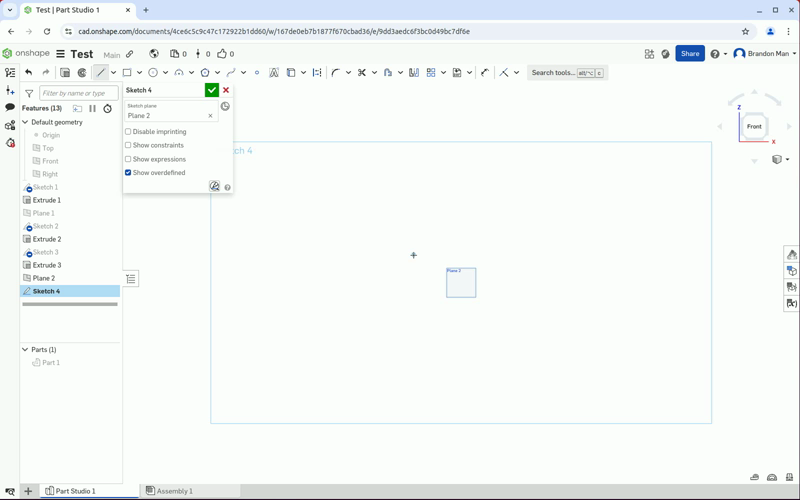
key_down(shift)
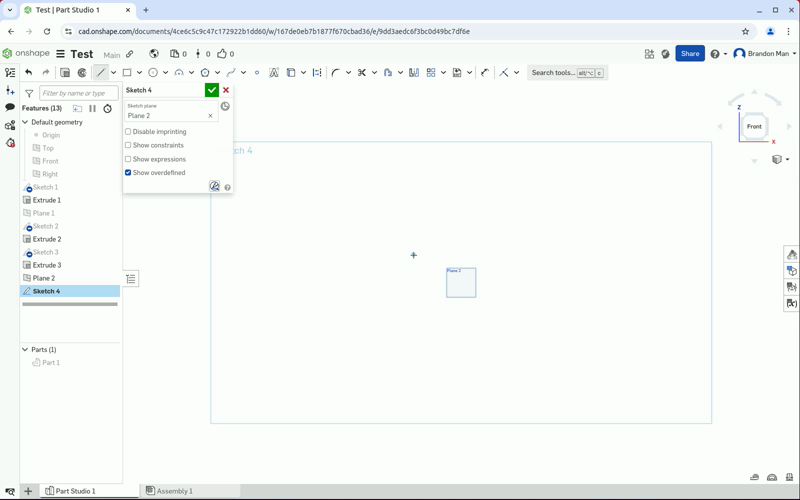
mouse_move(507, 254)
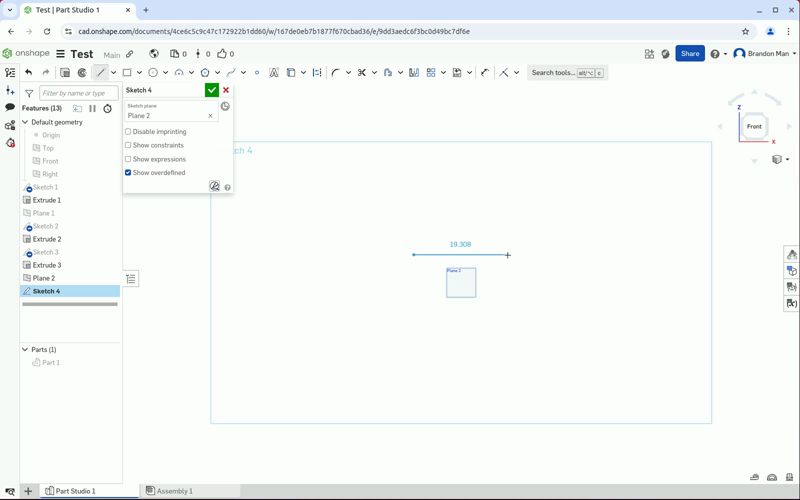
click(507, 254)
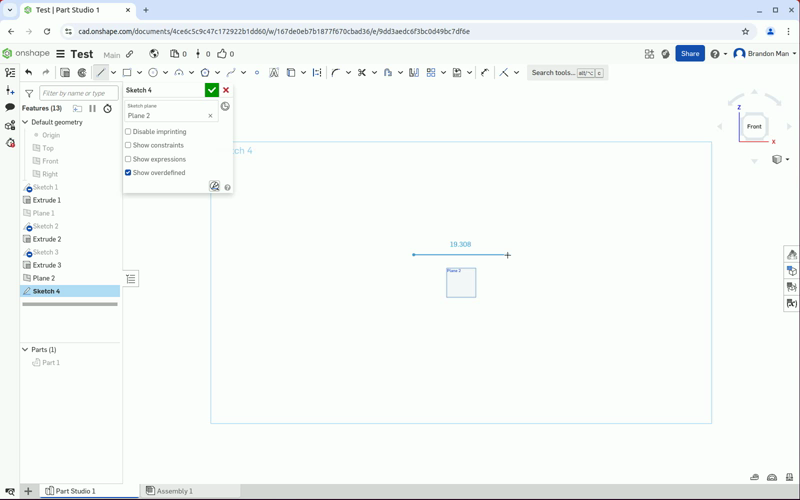
key_up(shift)
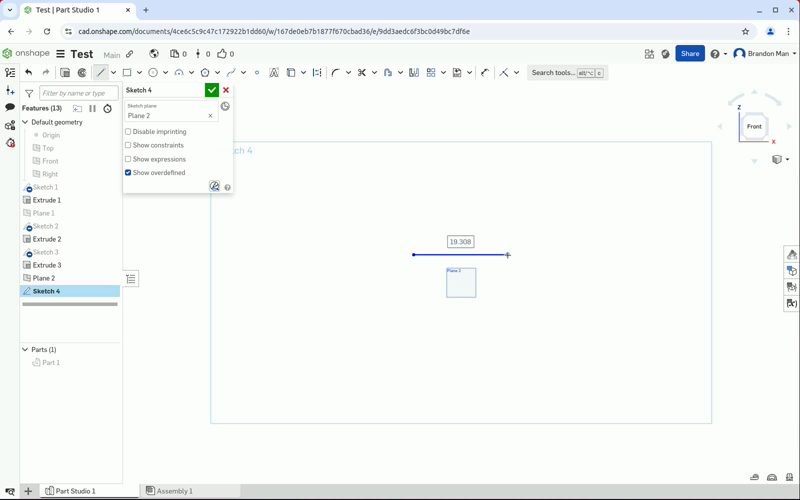
key_down(shift)
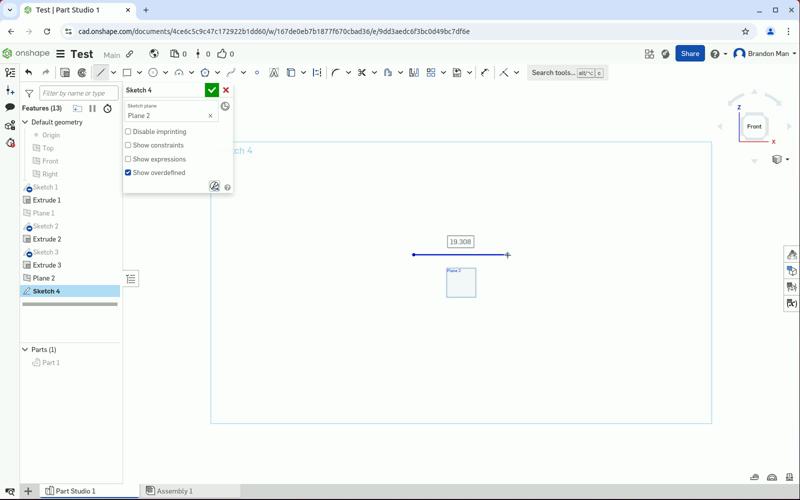
mouse_move(537, 254)
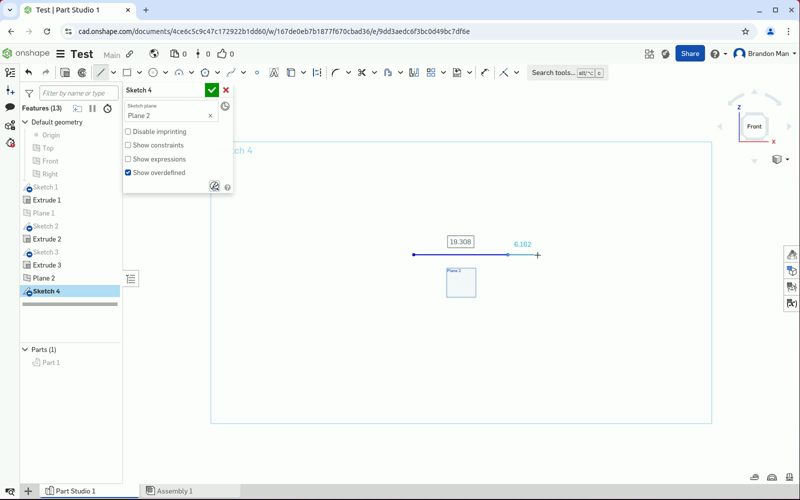
mouse_move(507, 217)
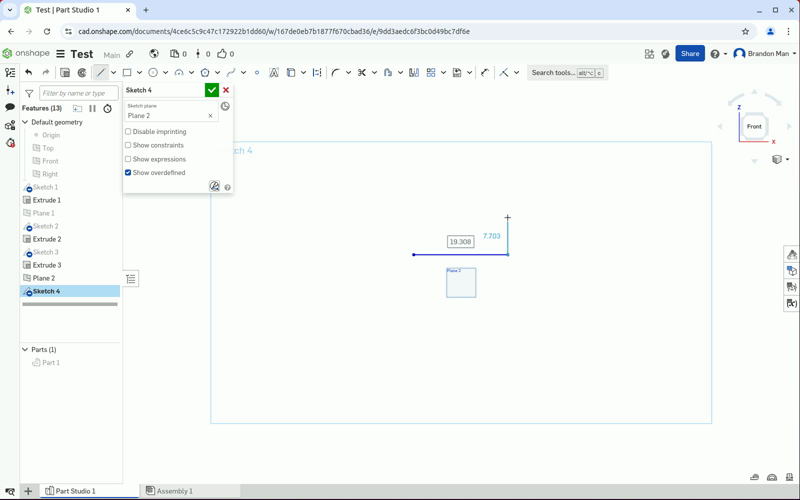
click(507, 217)
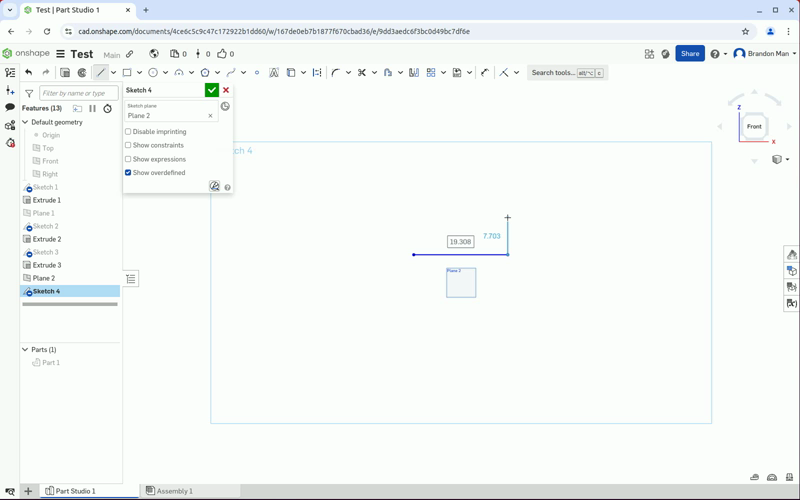
key_up(shift)
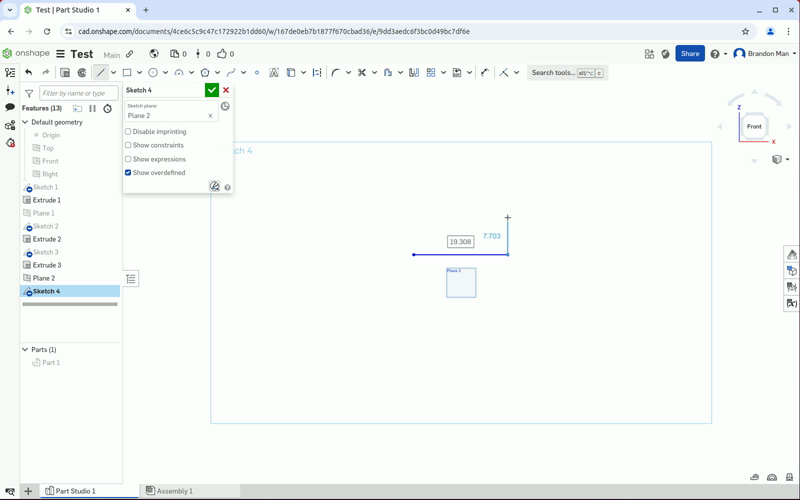
key_down(shift)
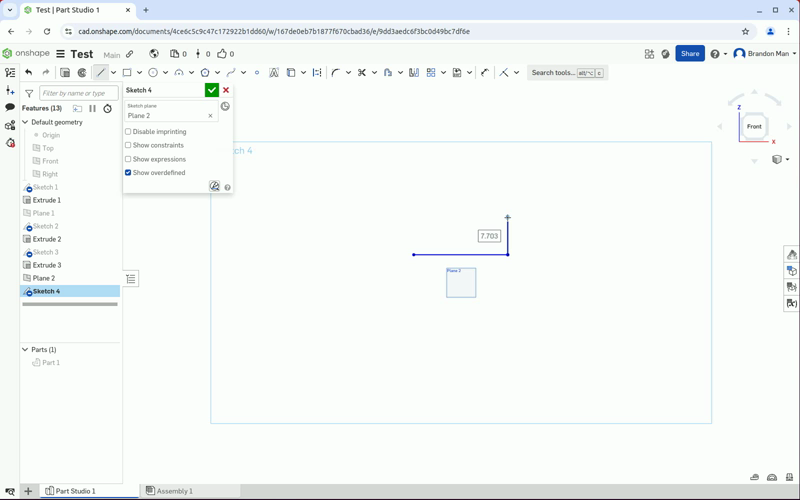
mouse_move(413, 217)
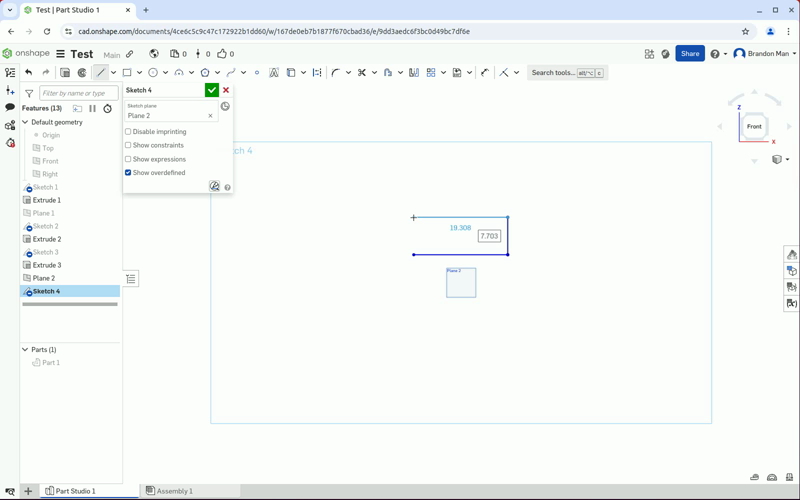
click(413, 217)
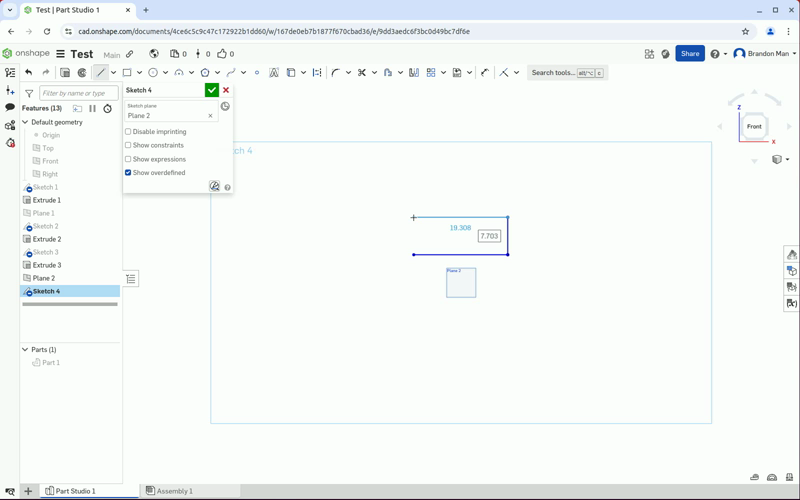
key_up(shift)
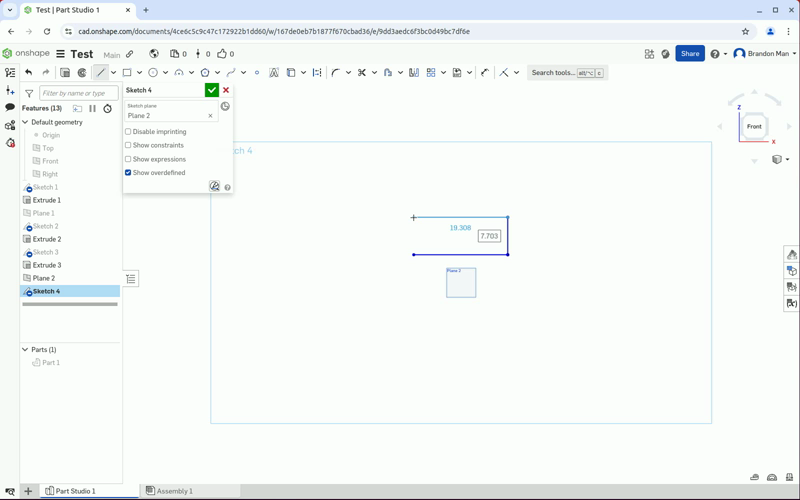
mouse_move(444, 217)
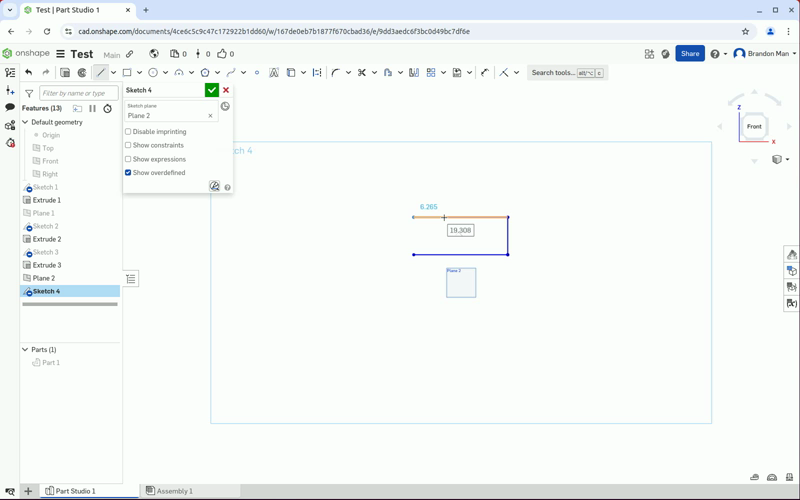
key_down(shift)
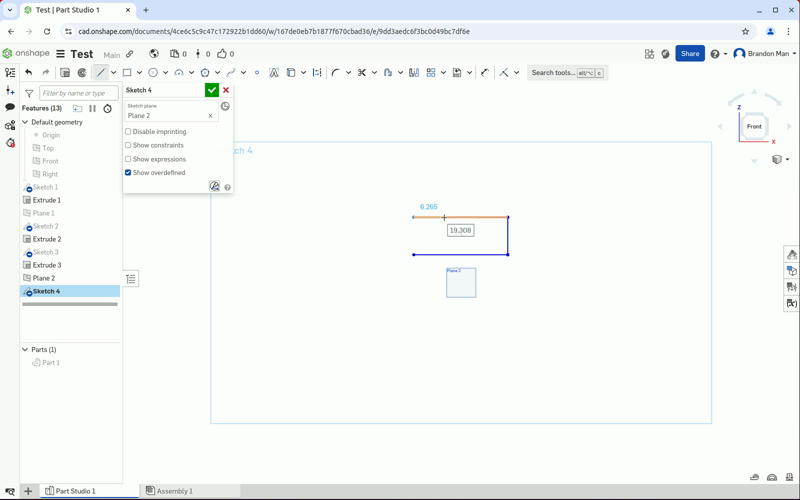
mouse_move(413, 254)
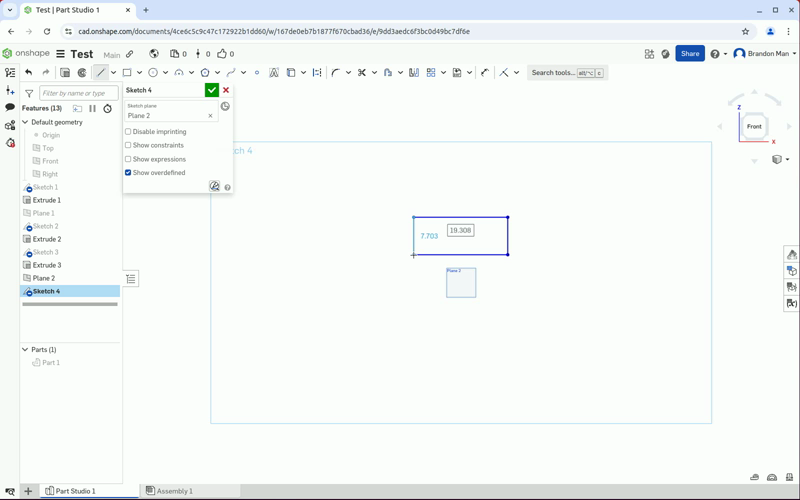
key_up(shift)
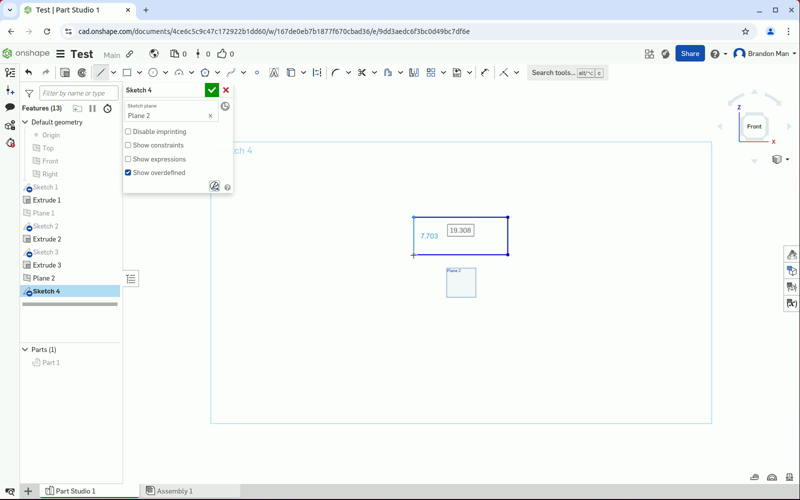
click(413, 254)
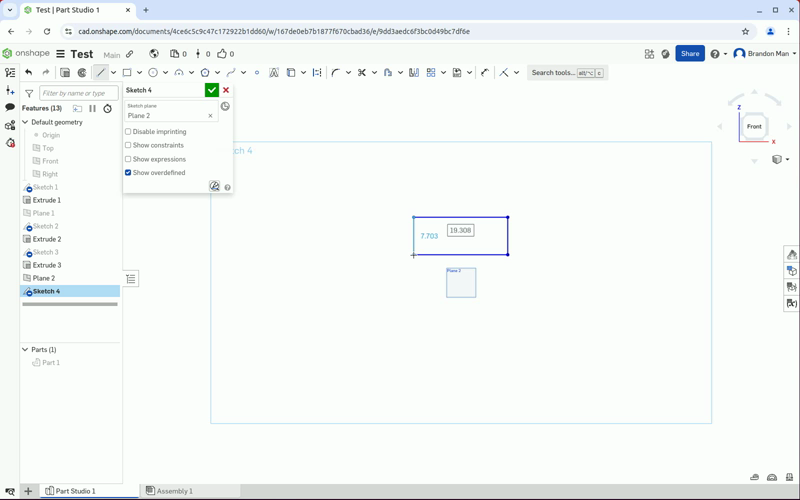
key(esc)
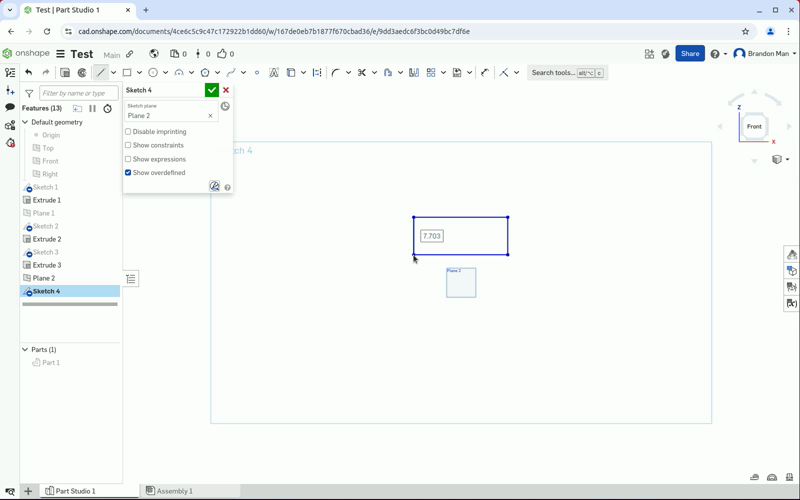
mouse_move(493, 239)
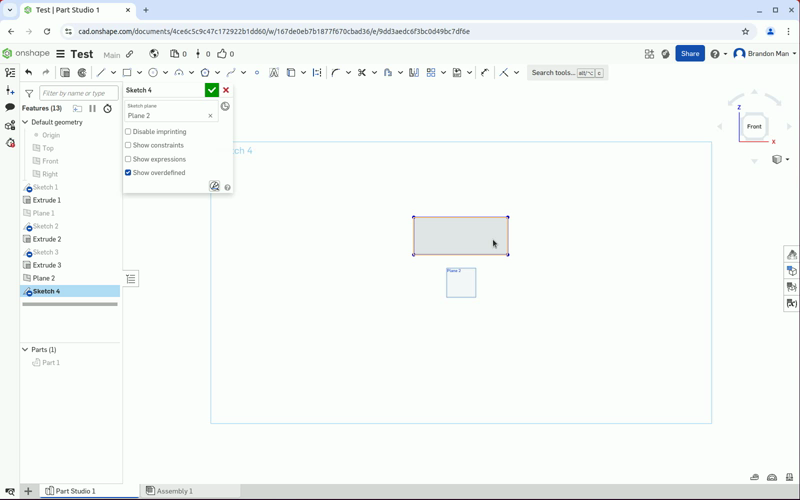
click(493, 239)
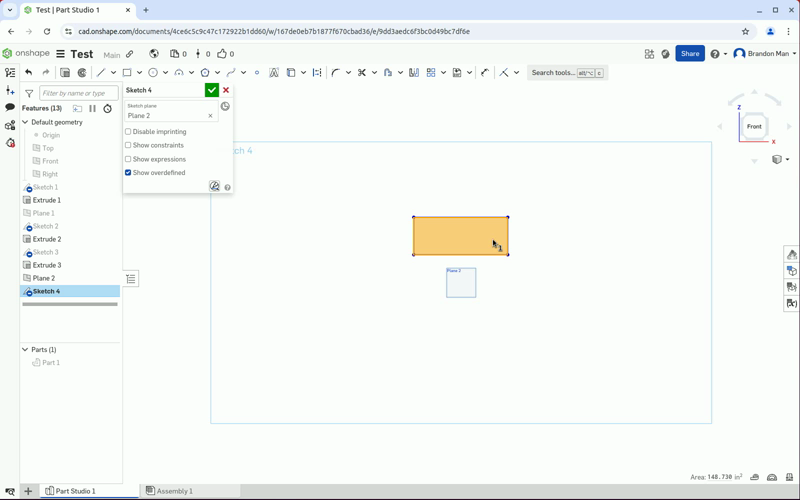
mouse_move(73, 352)
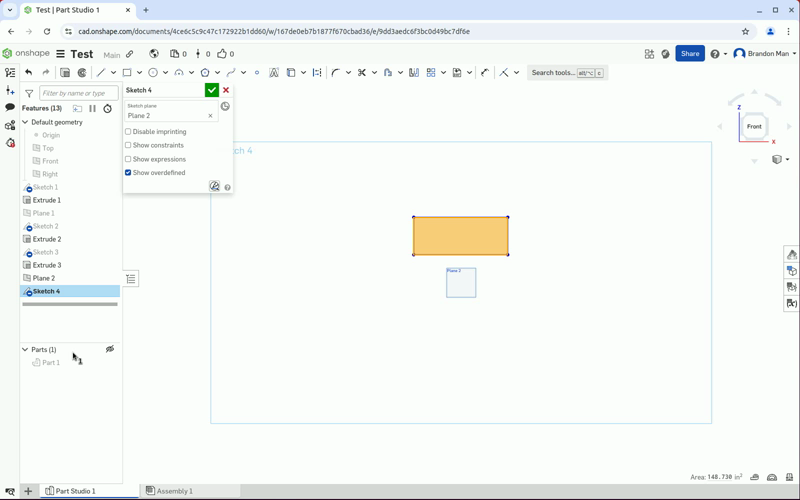
key(shift+y)
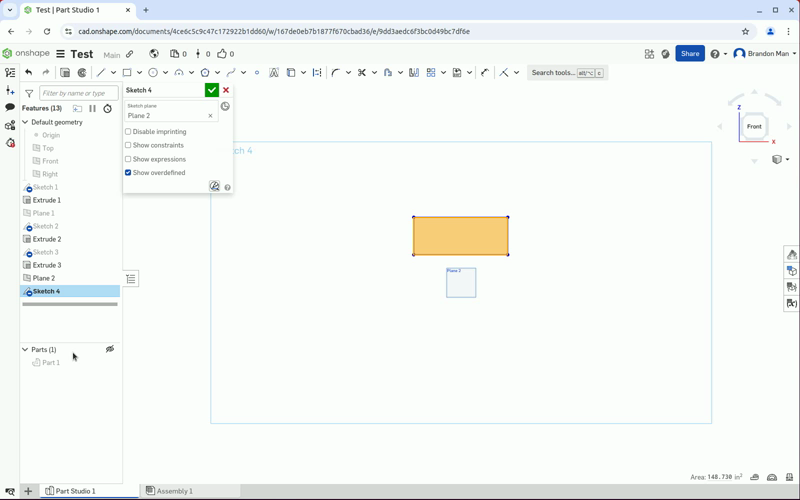
key(shift+e)
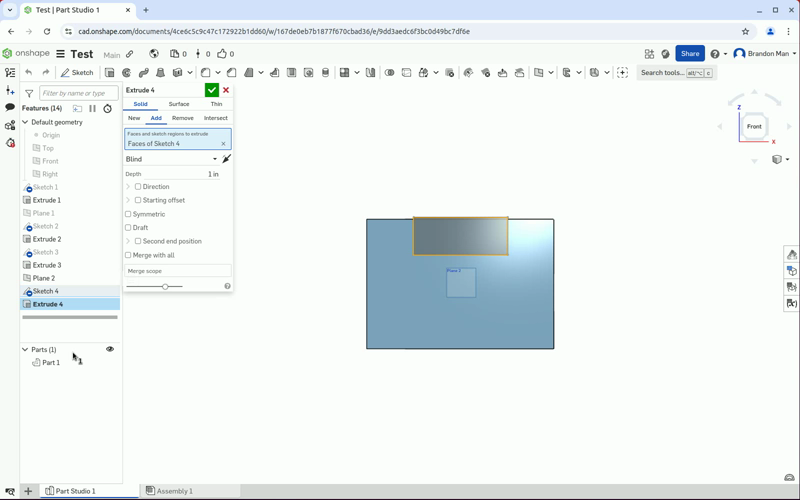
mouse_move(143, 106)
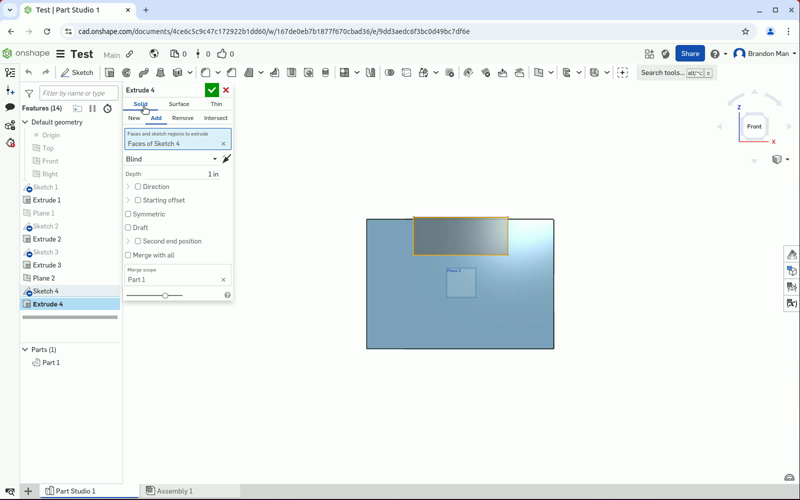
click(143, 106)
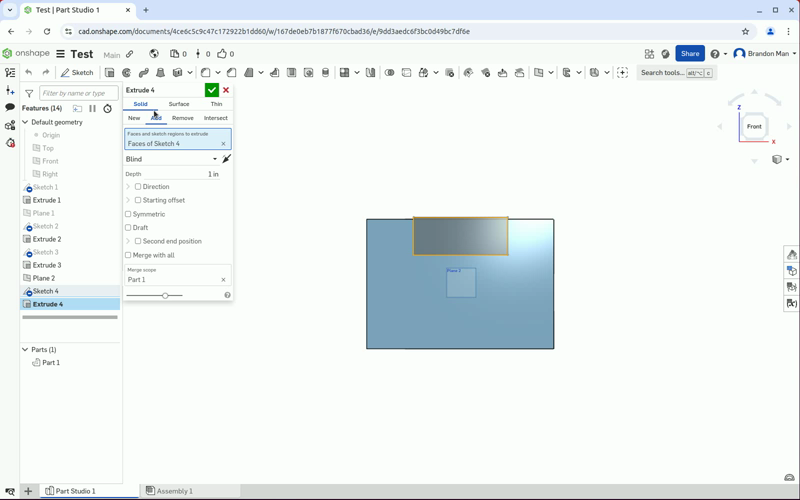
mouse_move(186, 120)
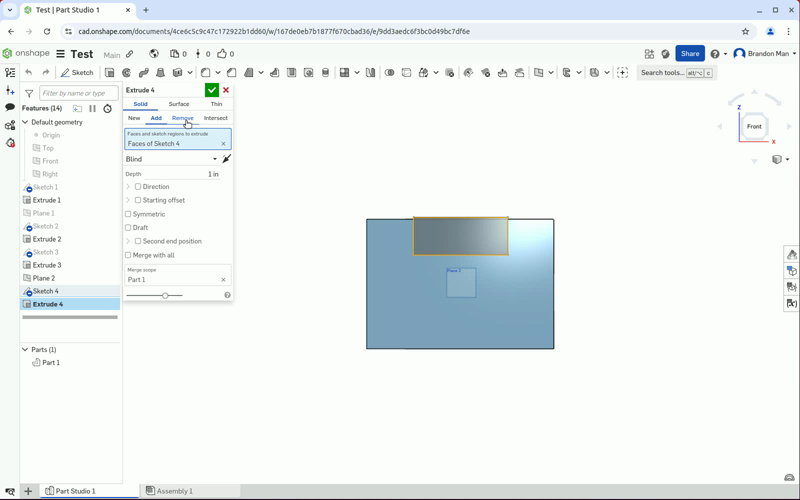
click(186, 120)
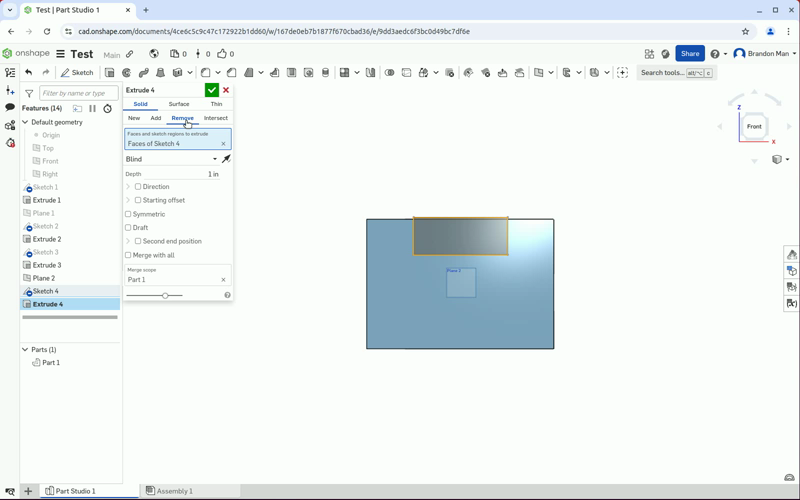
key(tab, 4)
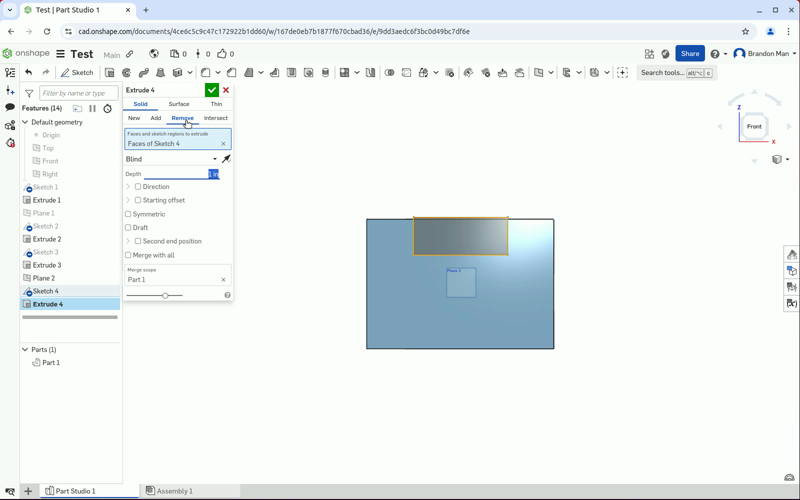
text(11.554)
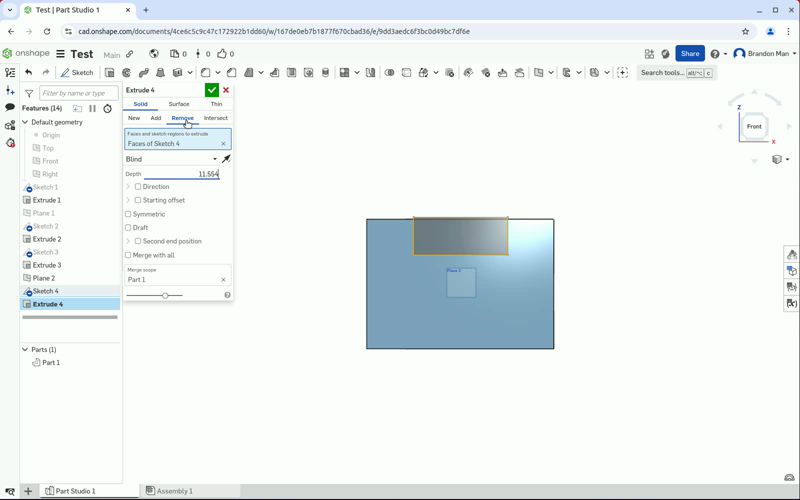
key(tab, 6)
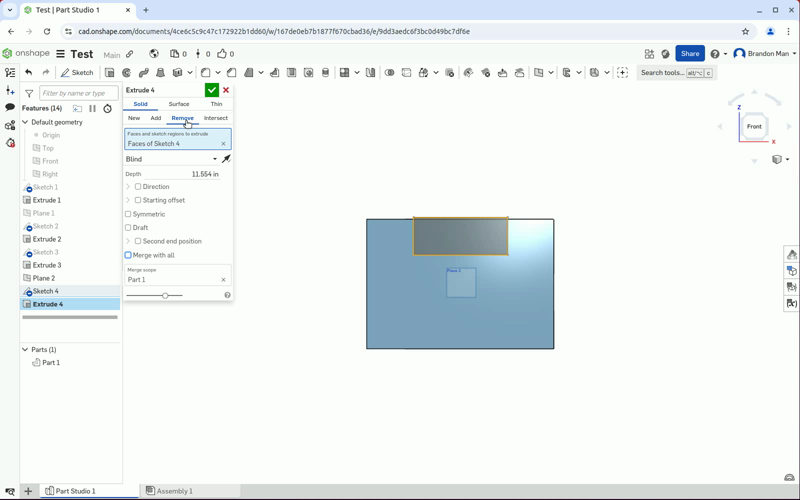
key(space)
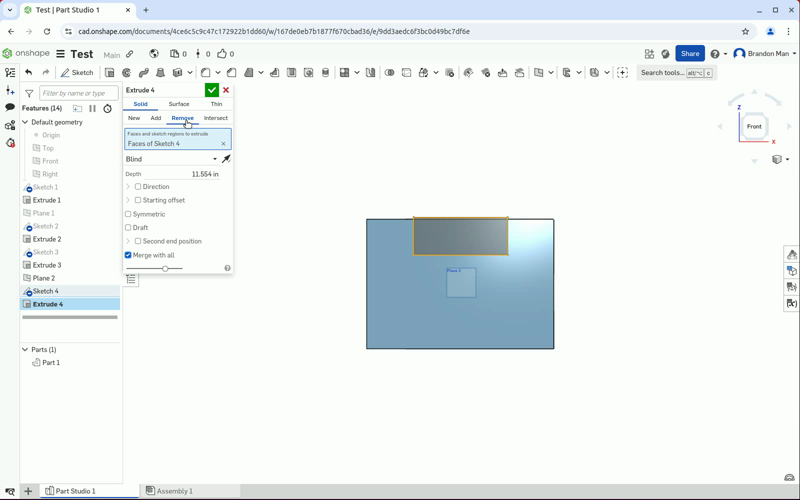
key(enter)
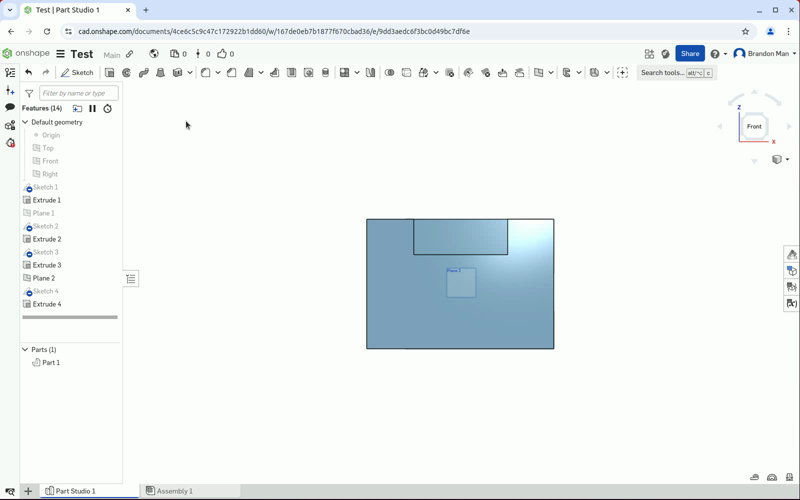
key(shift+h)
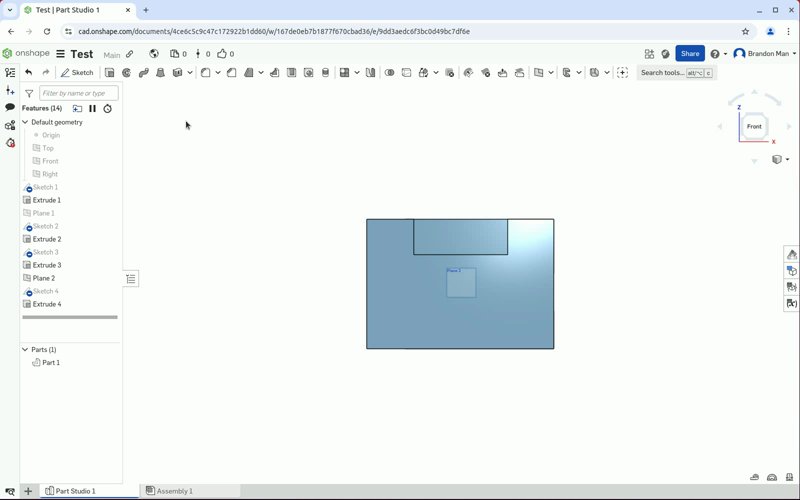
key(shift+h)
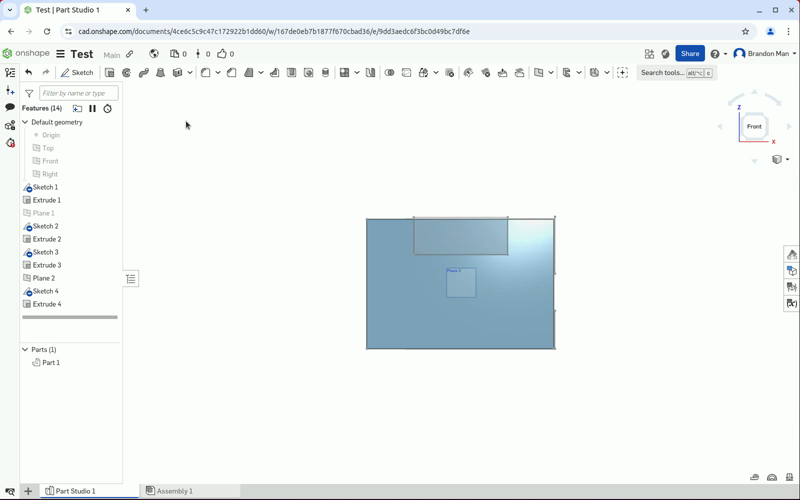
key(shift+7)
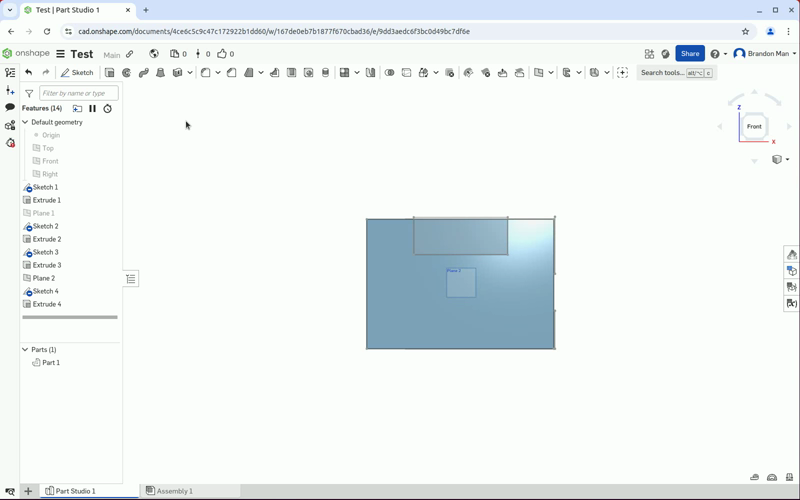
key(left, 2)
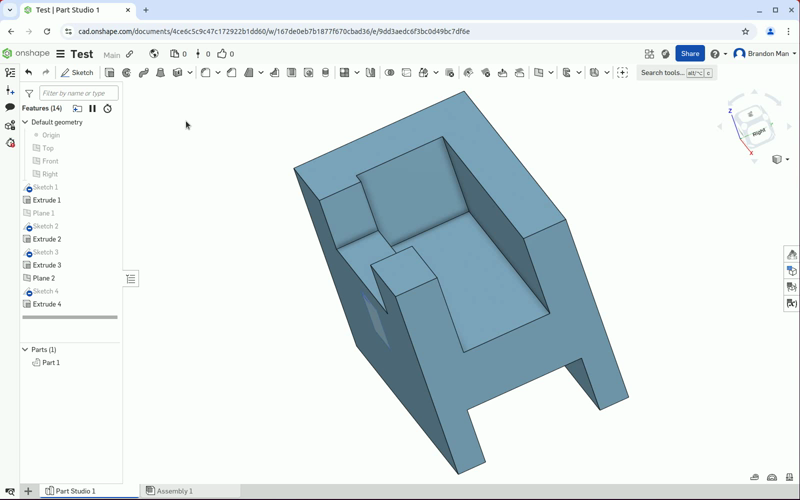
key(down, 2)
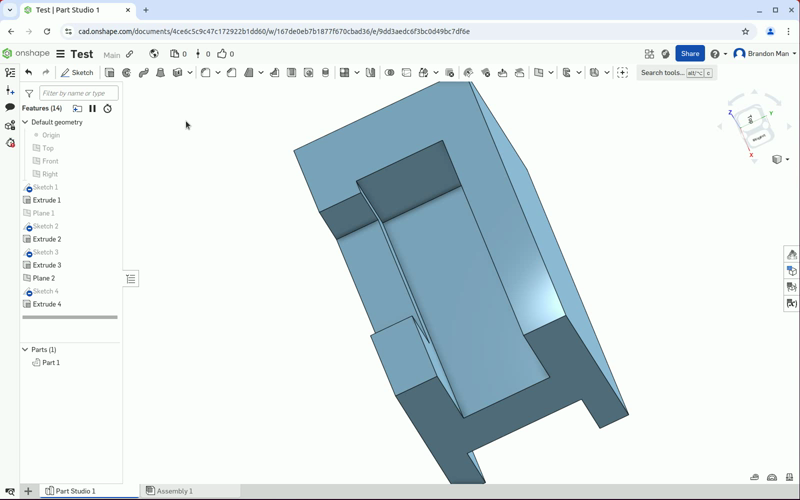
key(up, 2)
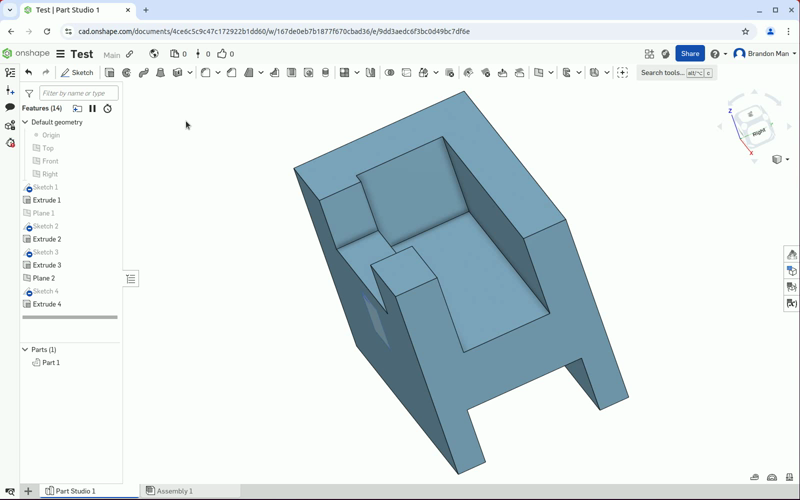
key(right, 2)
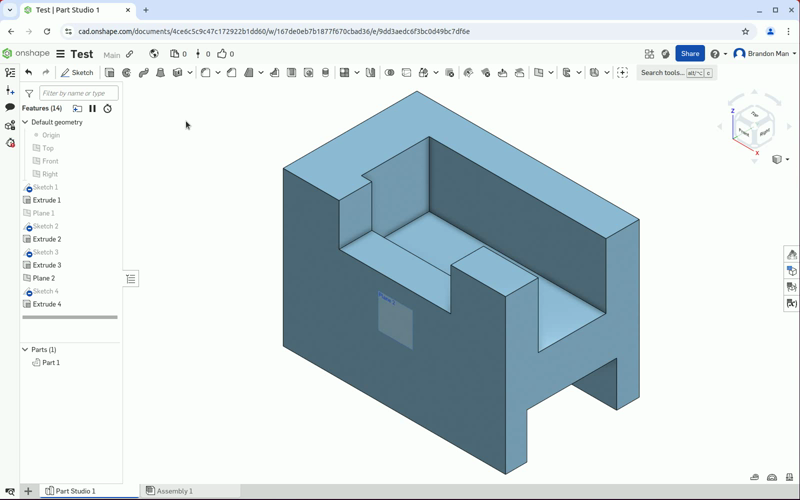
mouse_move(73, 189)
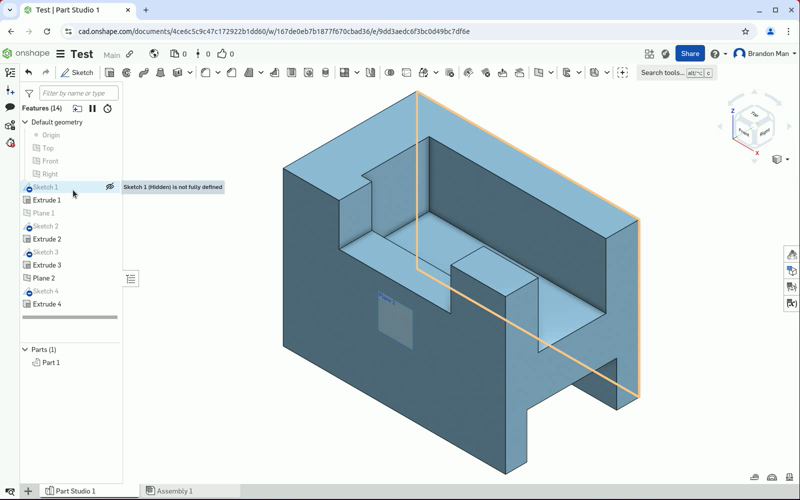
click(73, 189)